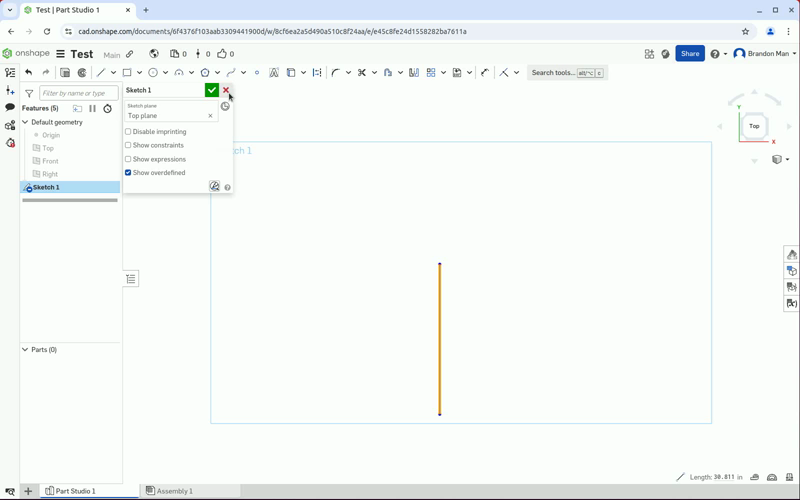
key(shift+h)
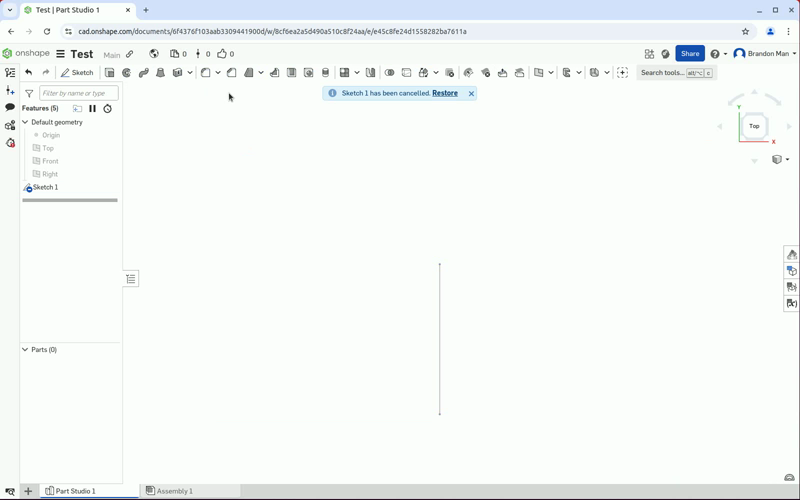
key(shift+s)
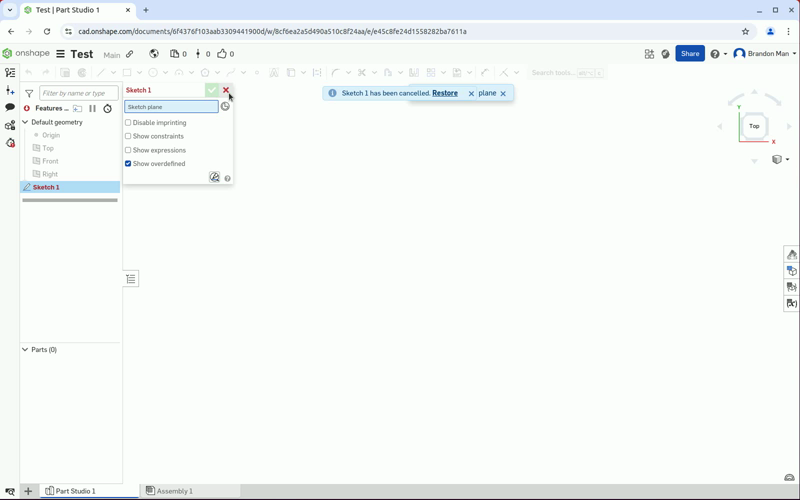
mouse_move(73, 150)
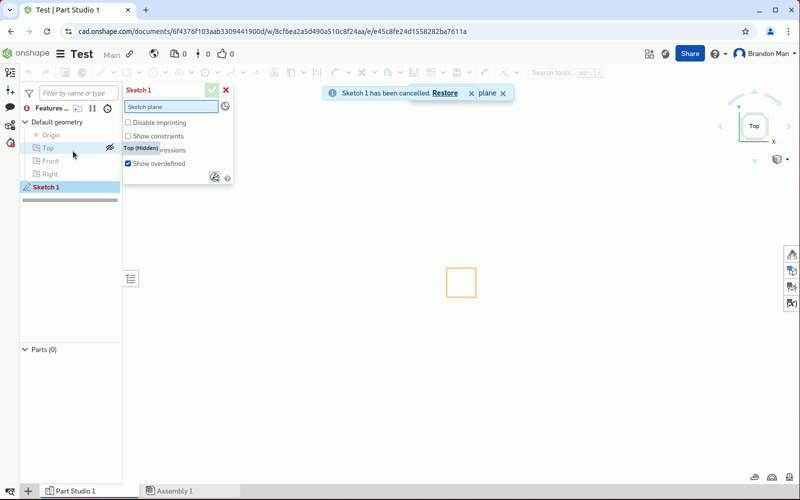
click(73, 150)
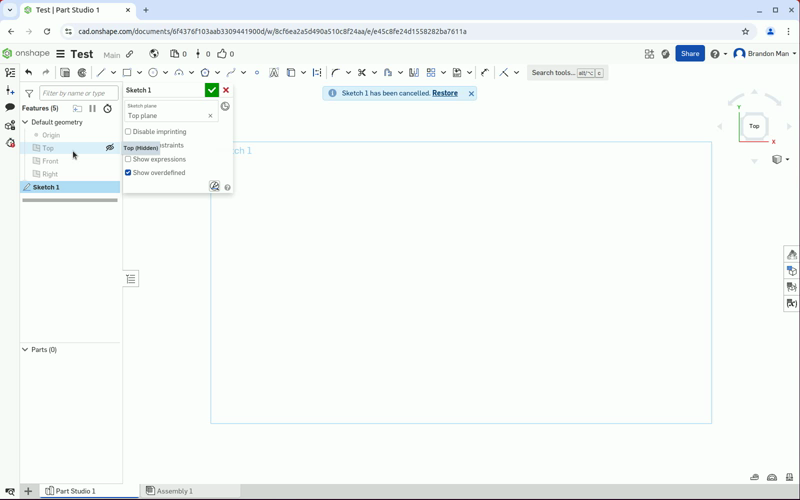
mouse_move(73, 352)
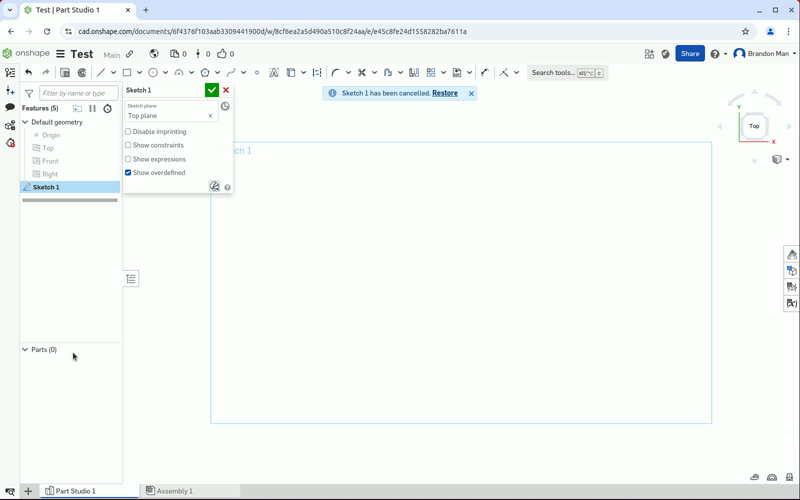
key(y)
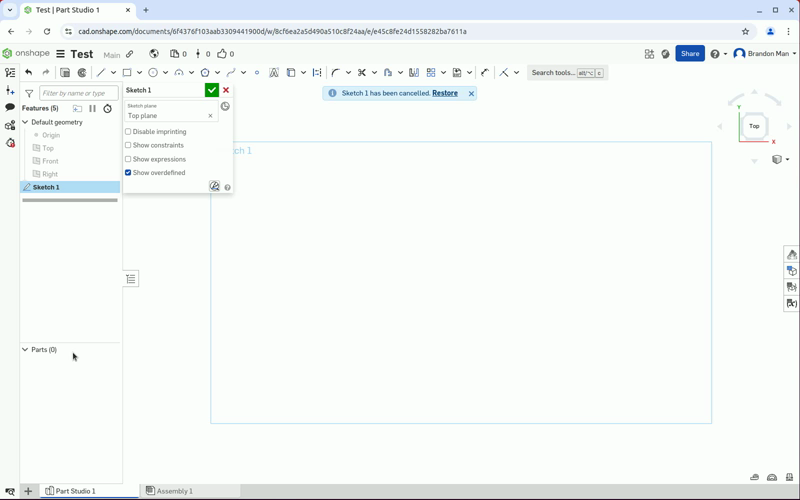
key(l)
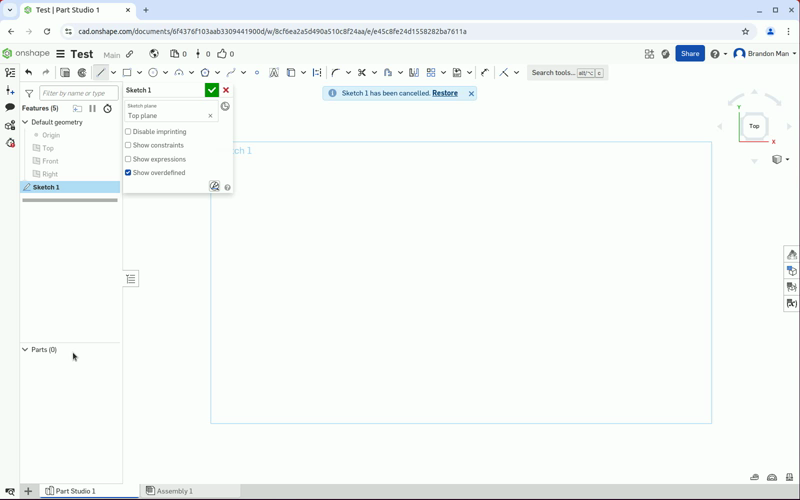
key_down(shift)
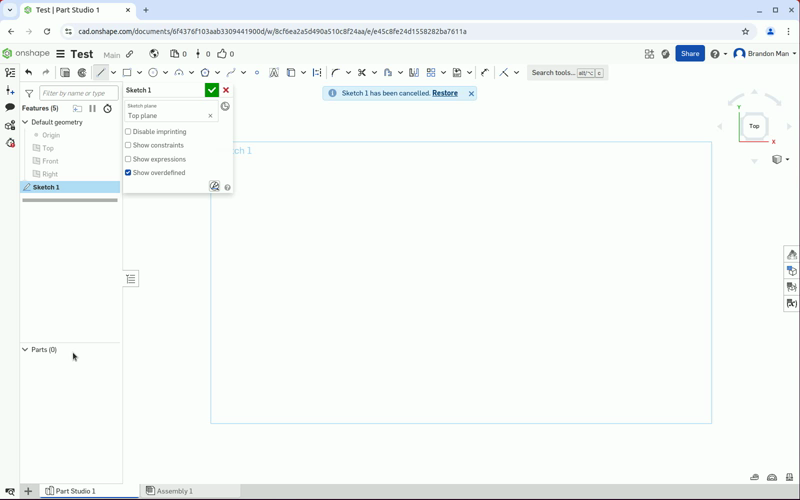
mouse_move(379, 363)
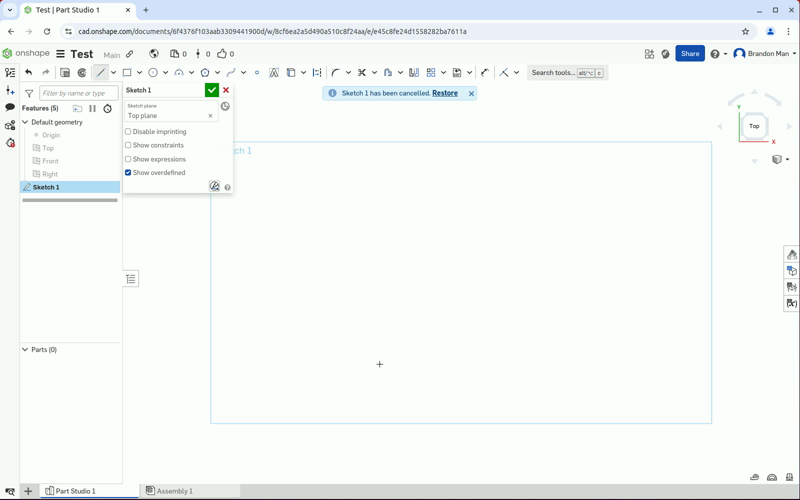
click(379, 363)
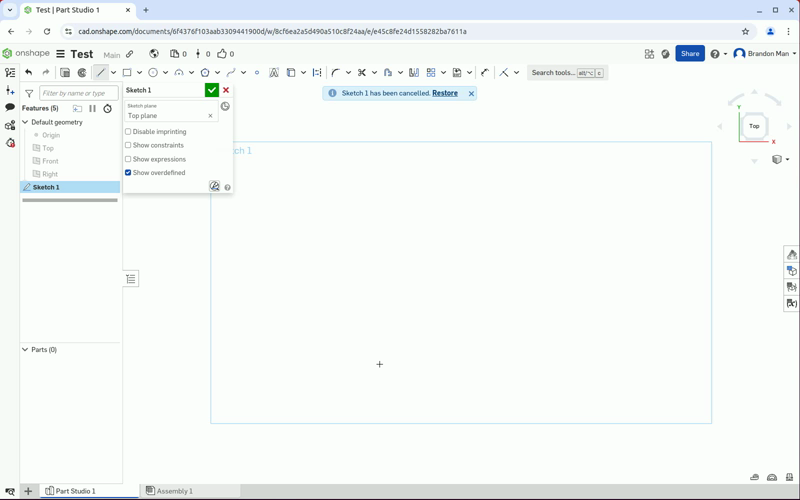
key_up(shift)
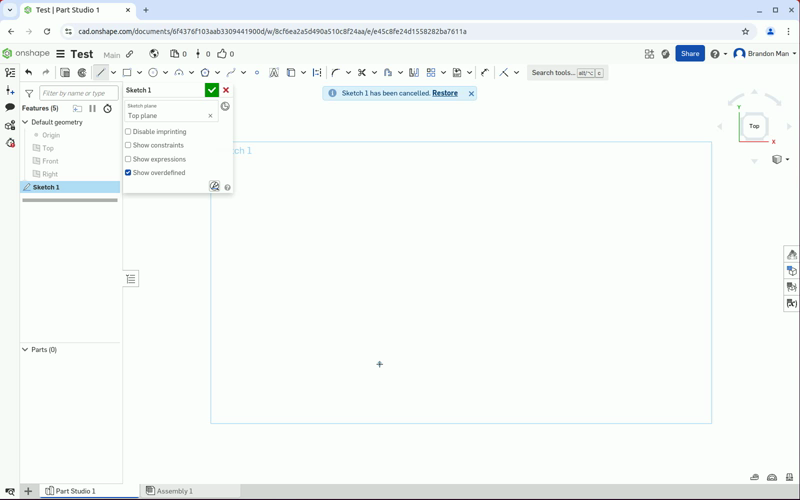
key_down(shift)
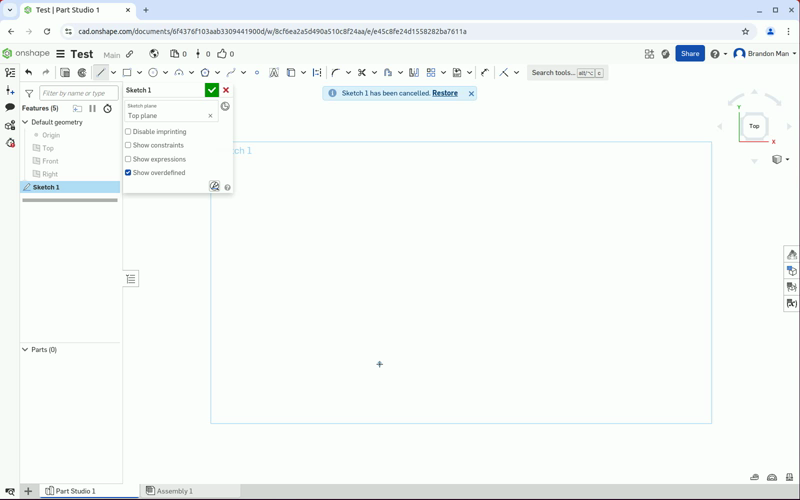
mouse_move(540, 363)
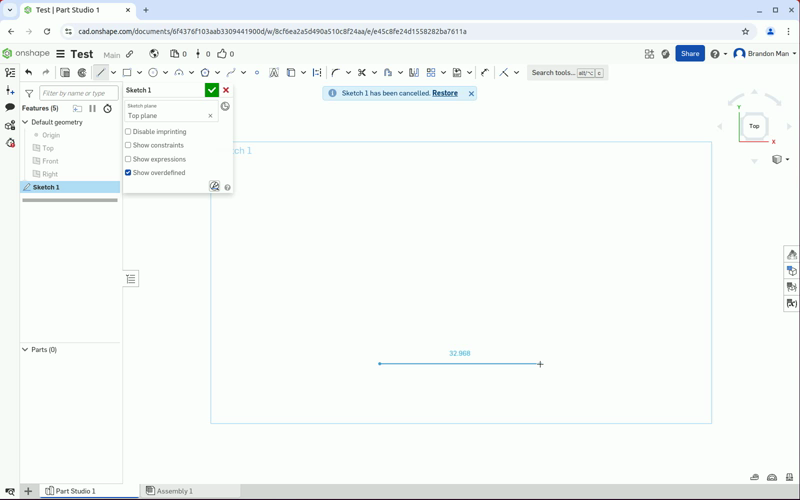
click(540, 363)
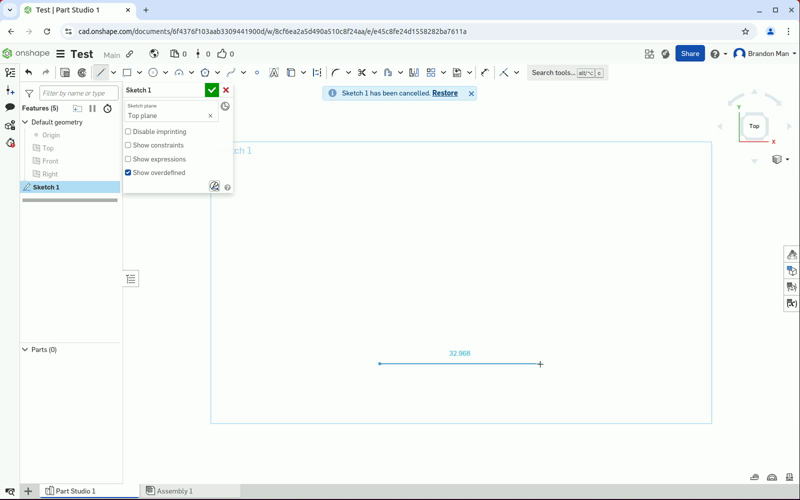
key_up(shift)
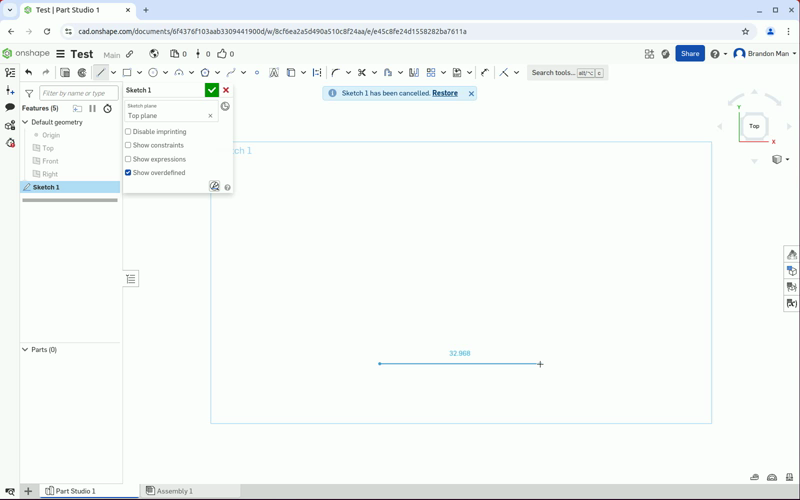
key_down(shift)
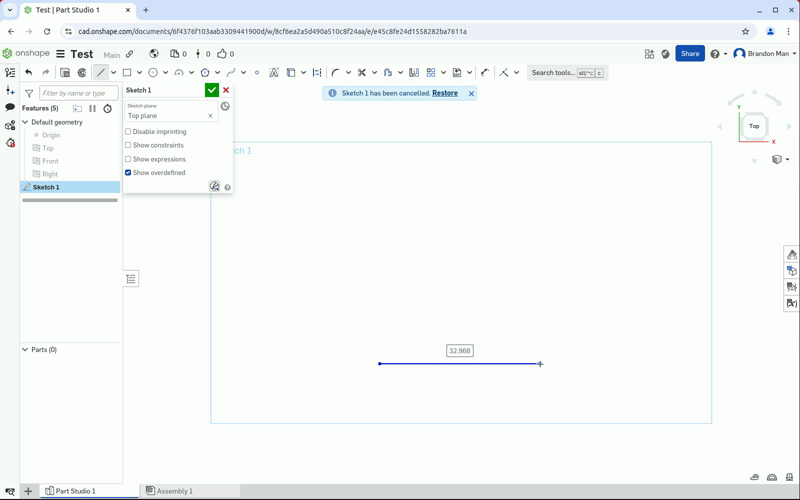
mouse_move(540, 203)
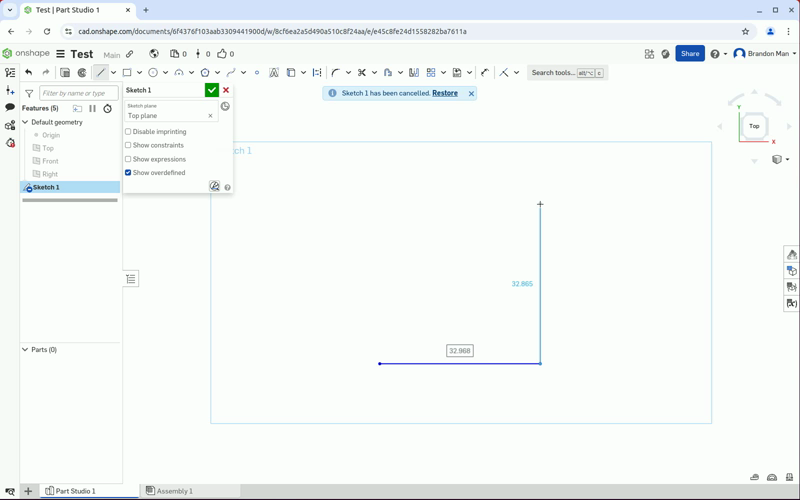
click(540, 203)
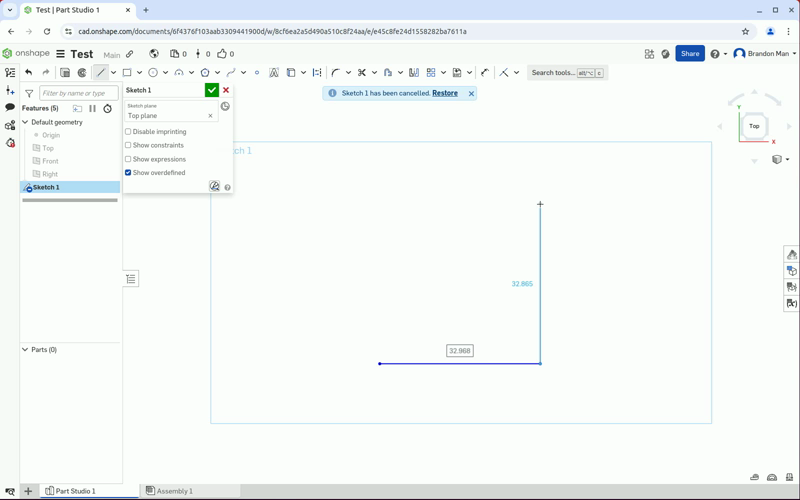
key_up(shift)
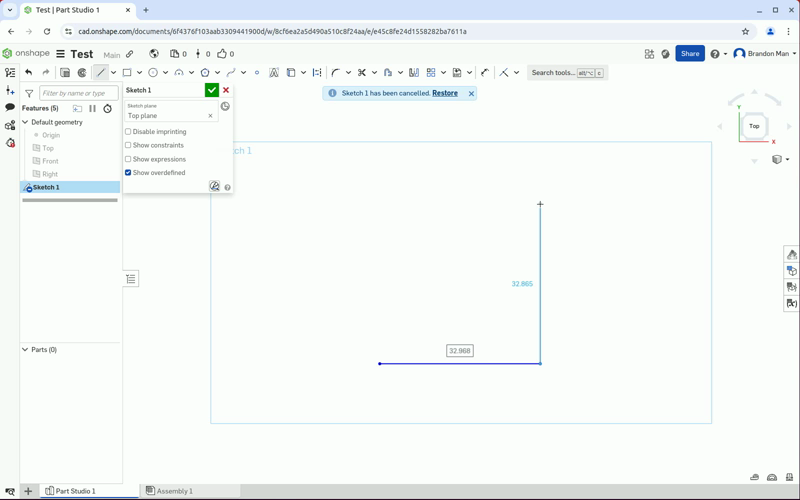
key_down(shift)
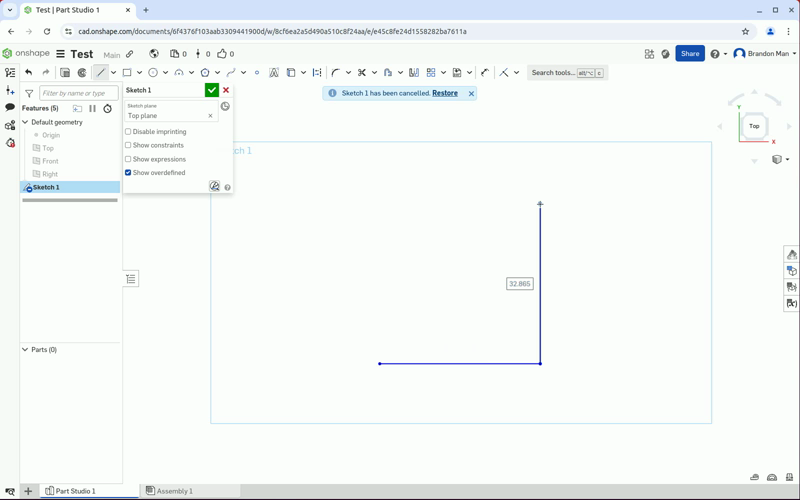
mouse_move(379, 203)
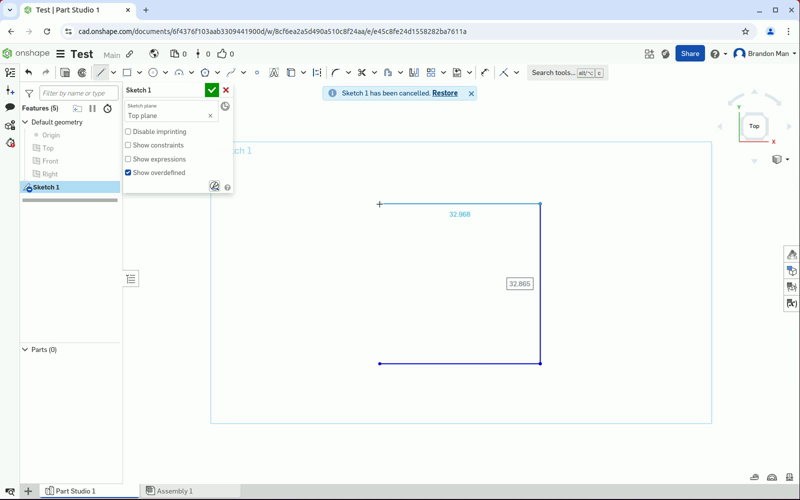
click(379, 203)
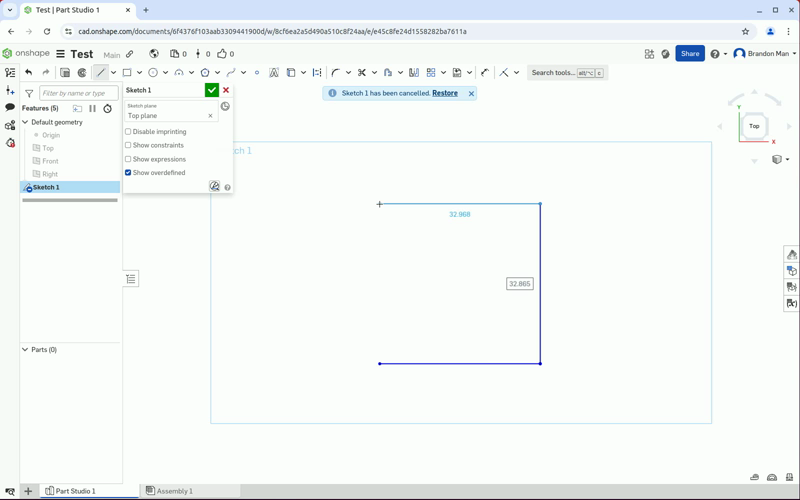
key_up(shift)
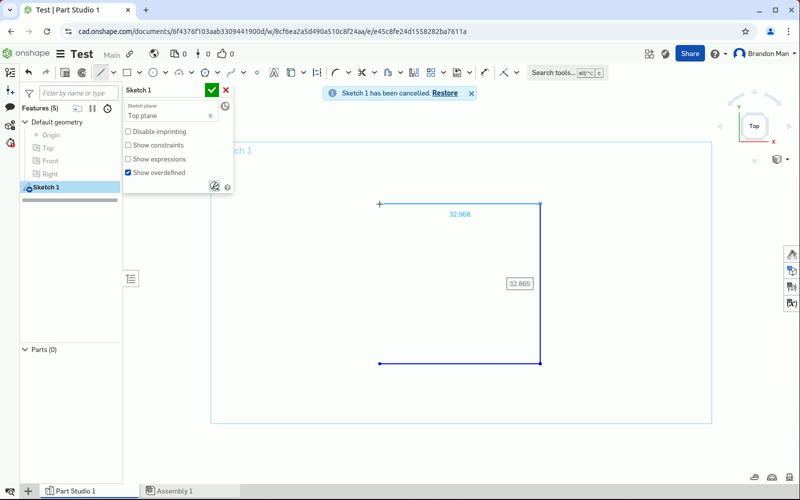
key_down(shift)
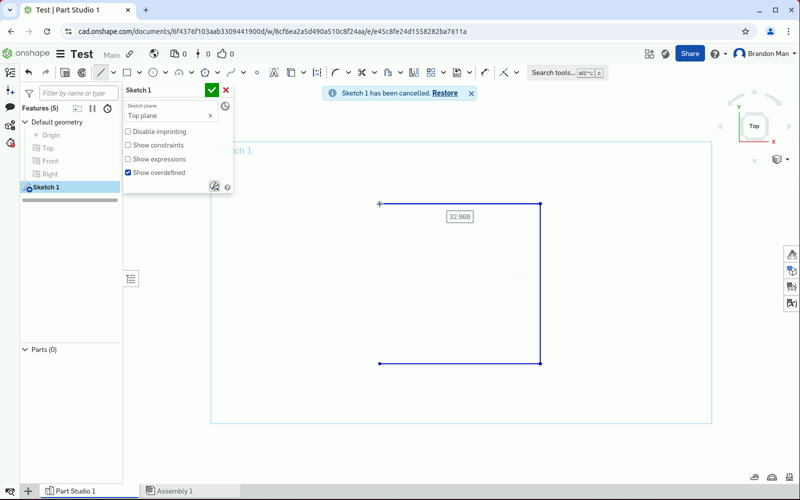
mouse_move(379, 363)
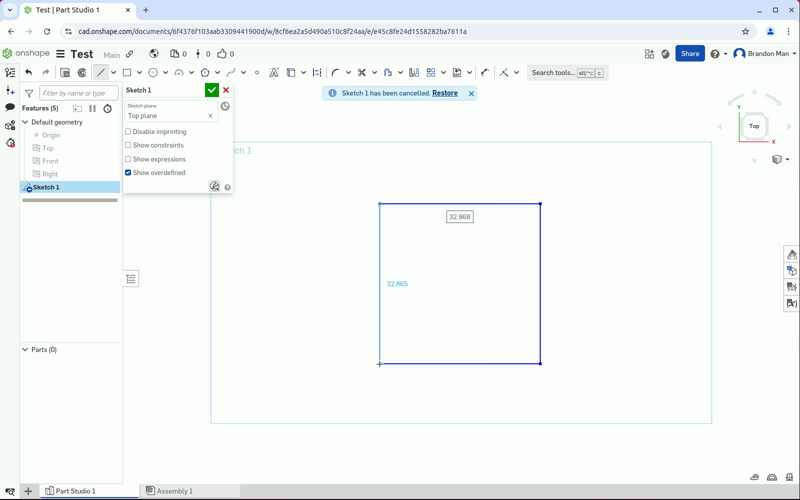
key_up(shift)
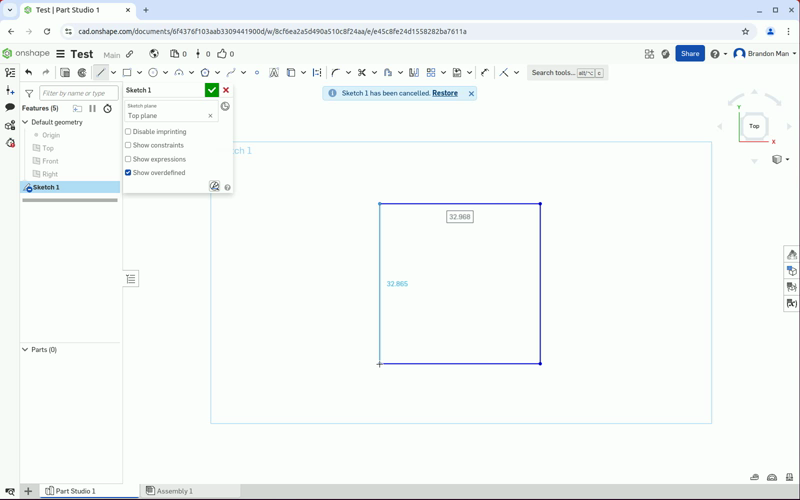
click(379, 363)
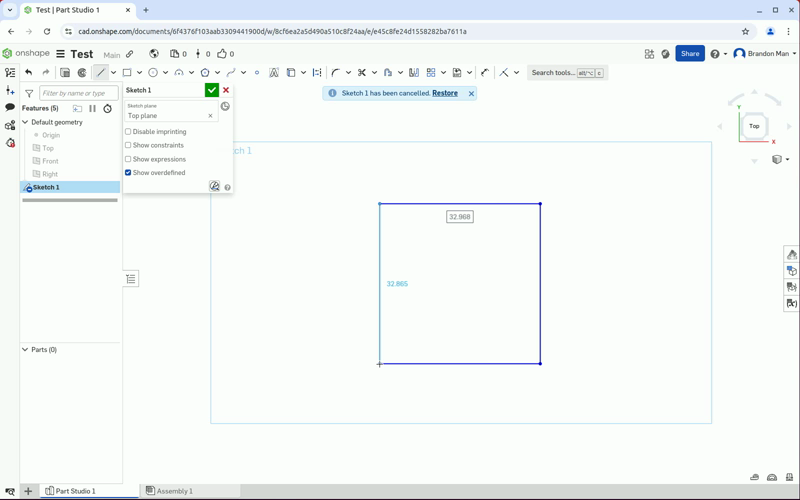
key(esc)
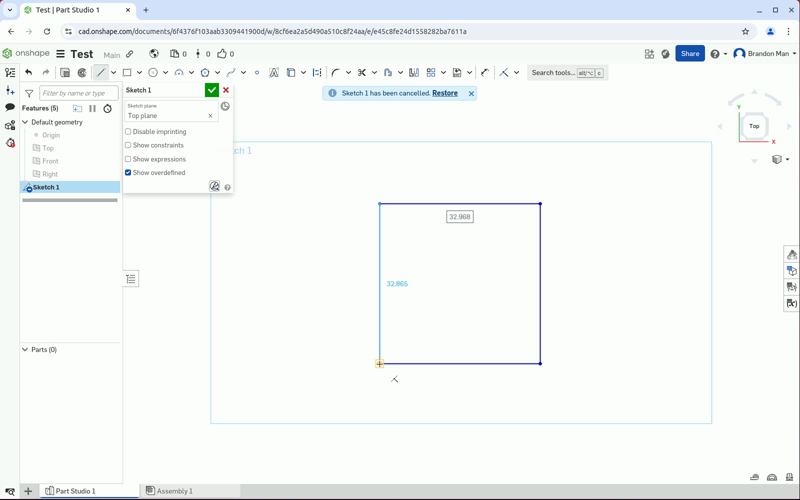
mouse_move(504, 238)
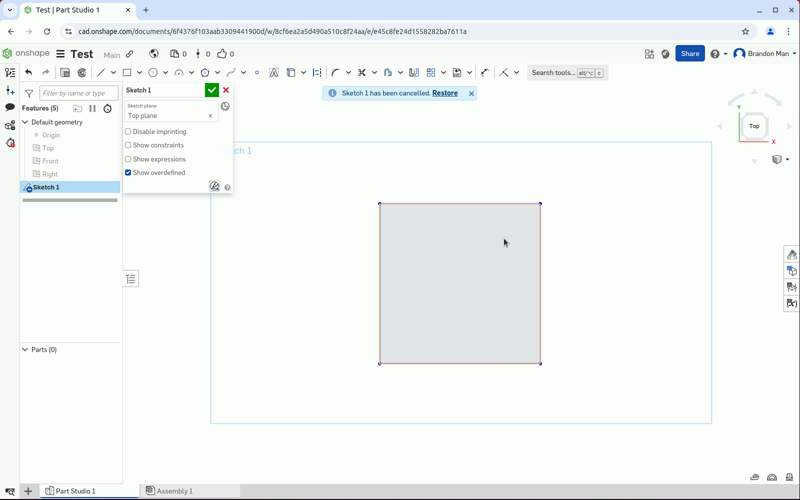
click(504, 238)
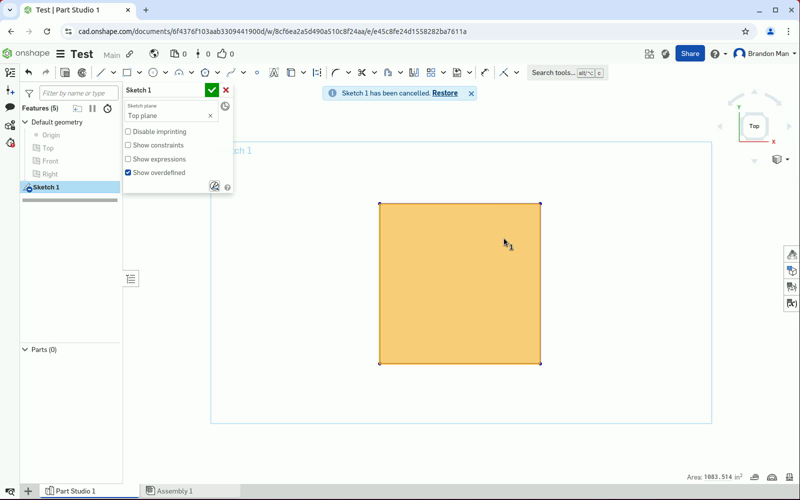
mouse_move(73, 352)
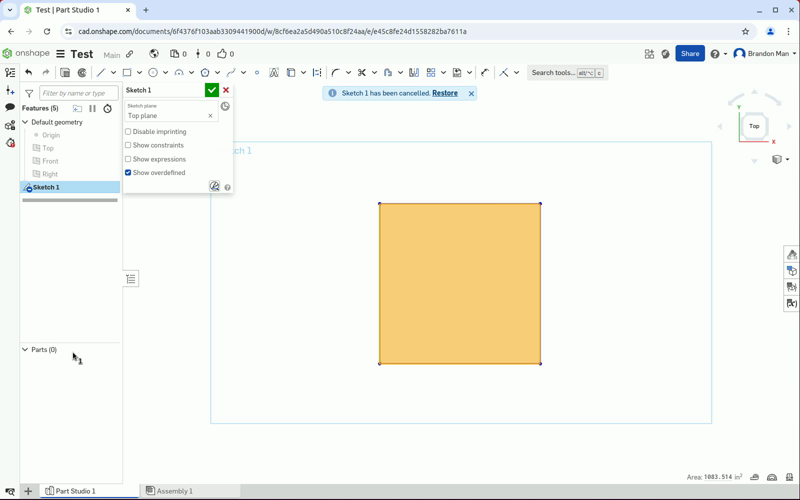
key(shift+y)
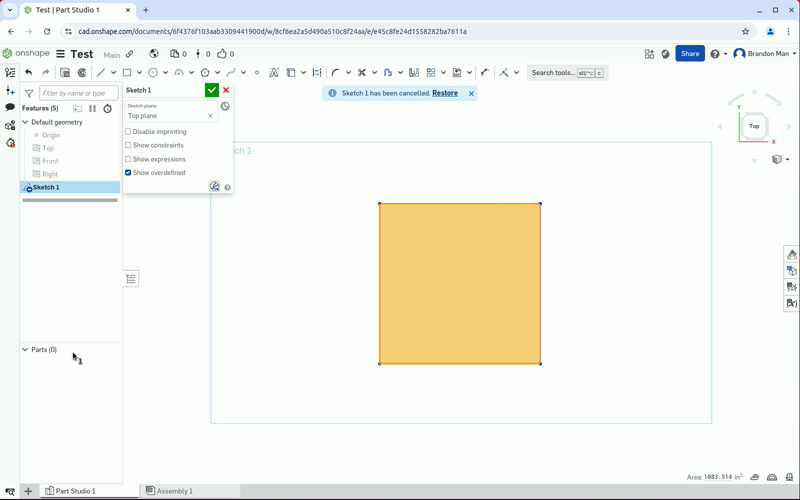
key(shift+e)
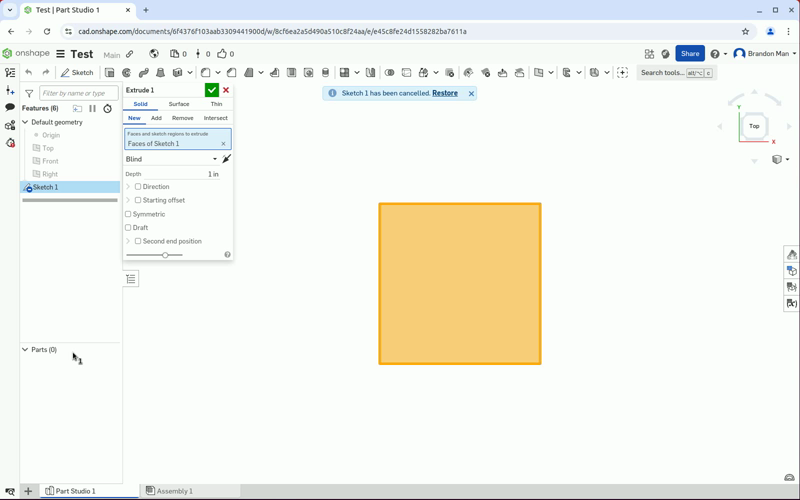
mouse_move(143, 106)
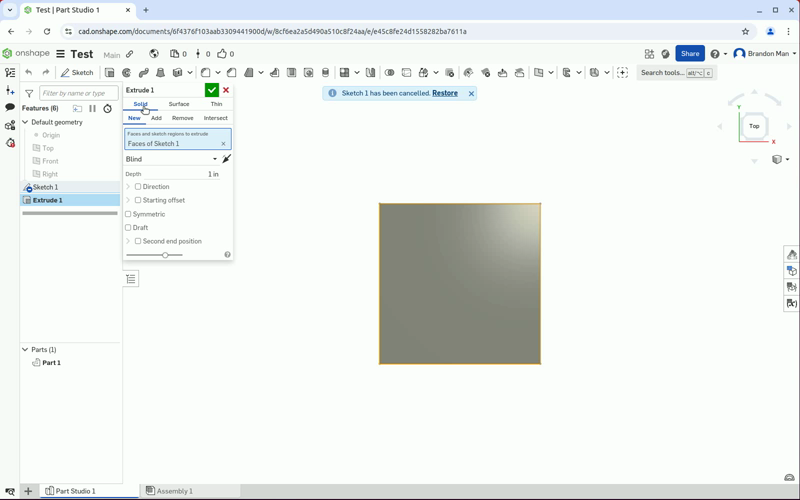
click(143, 106)
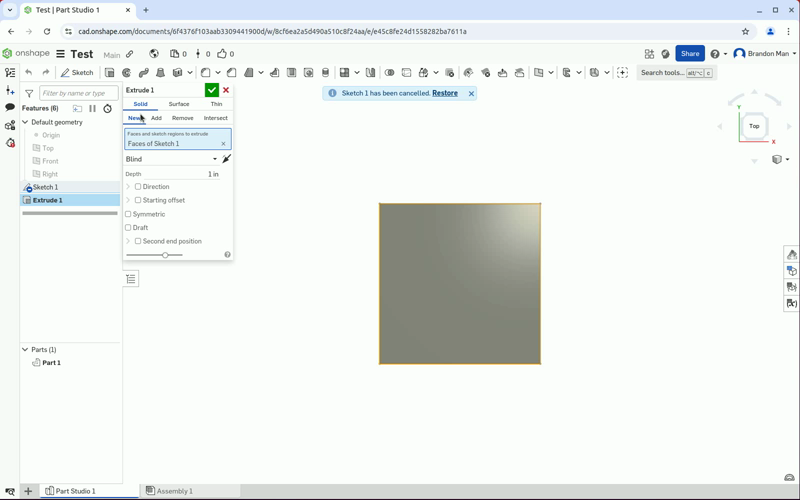
mouse_move(137, 120)
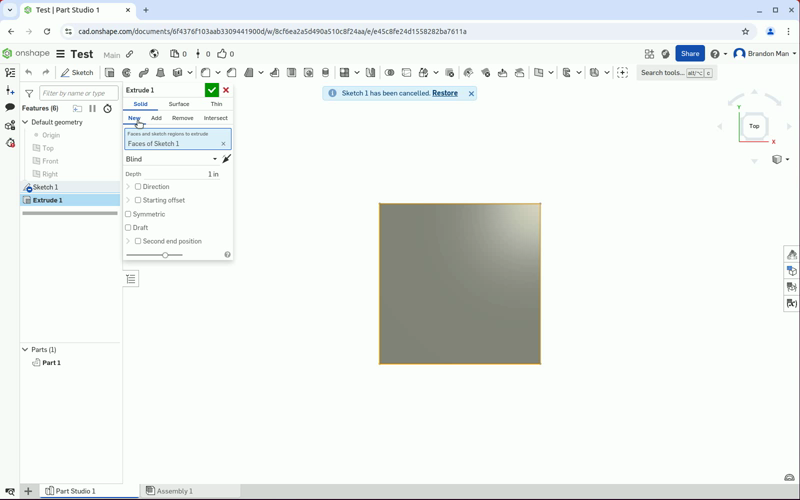
click(137, 120)
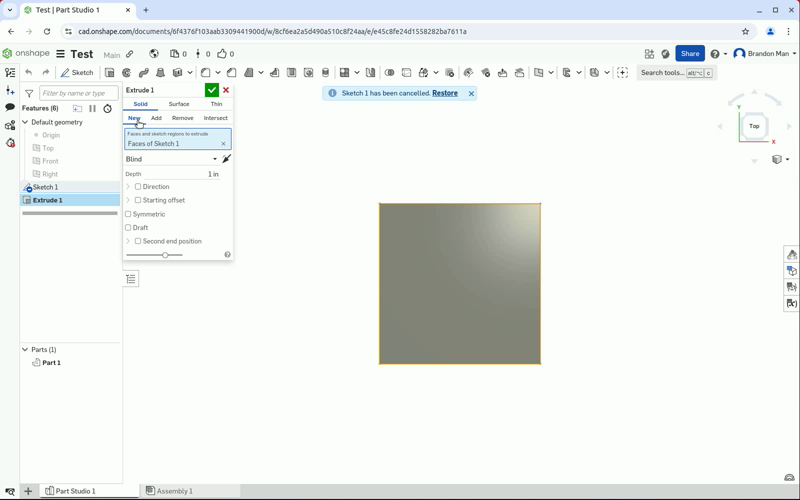
key(tab, 4)
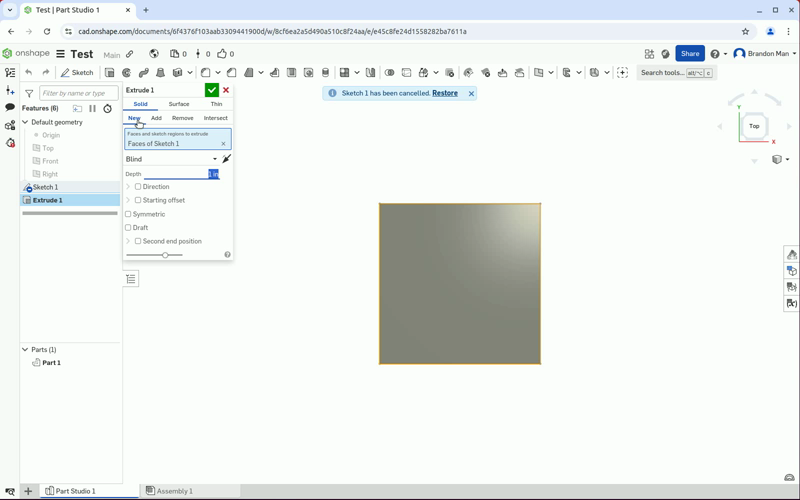
text(3.37)
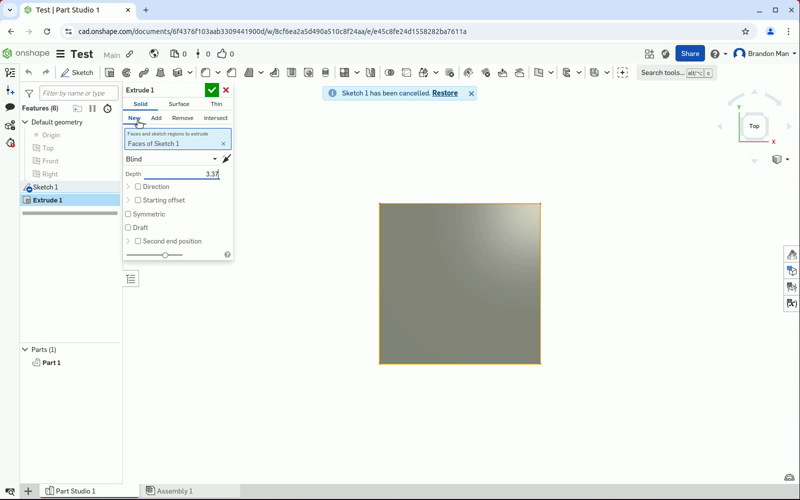
key(enter)
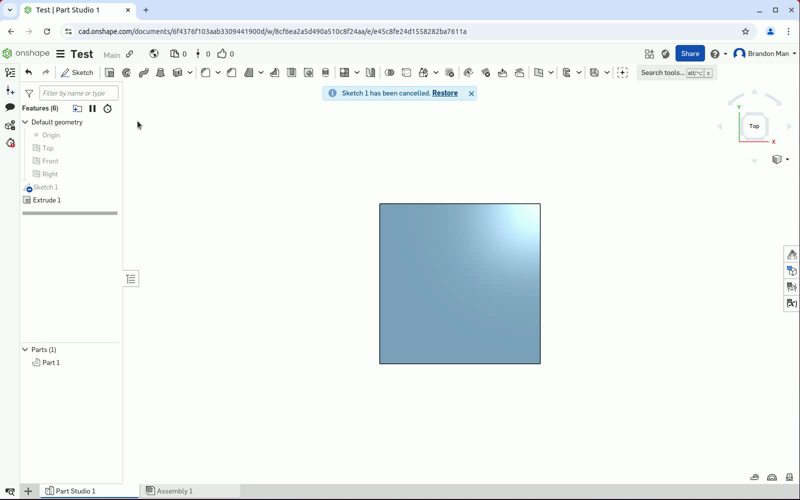
key(shift+h)
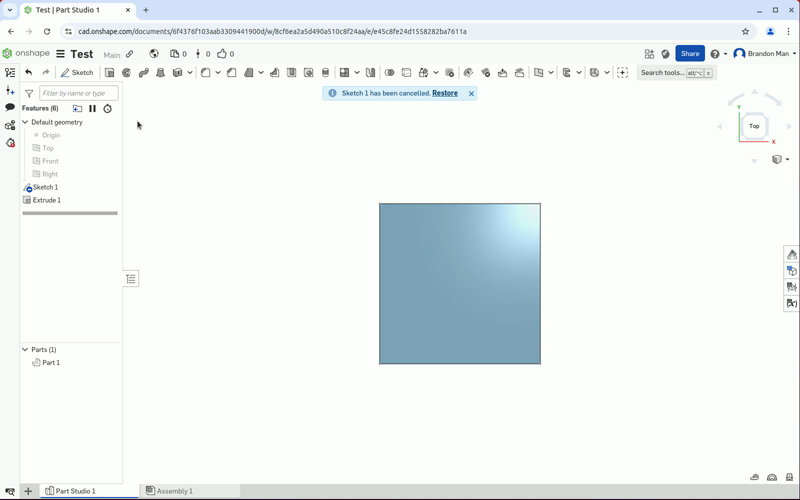
key(shift+h)
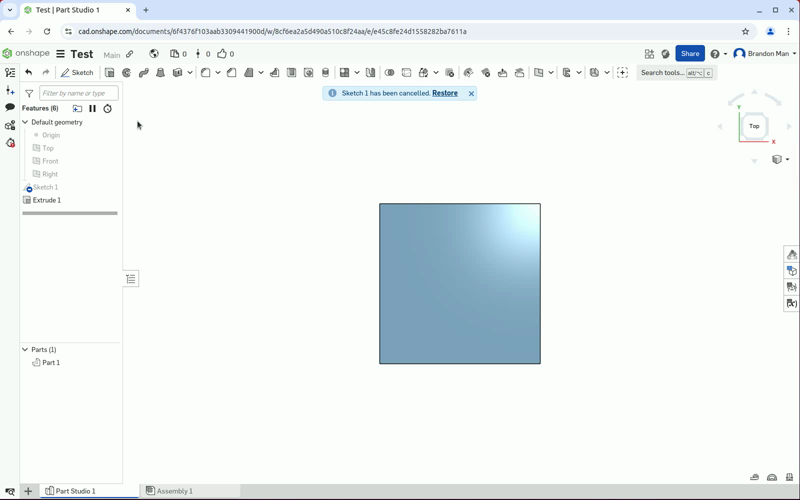
mouse_move(73, 189)
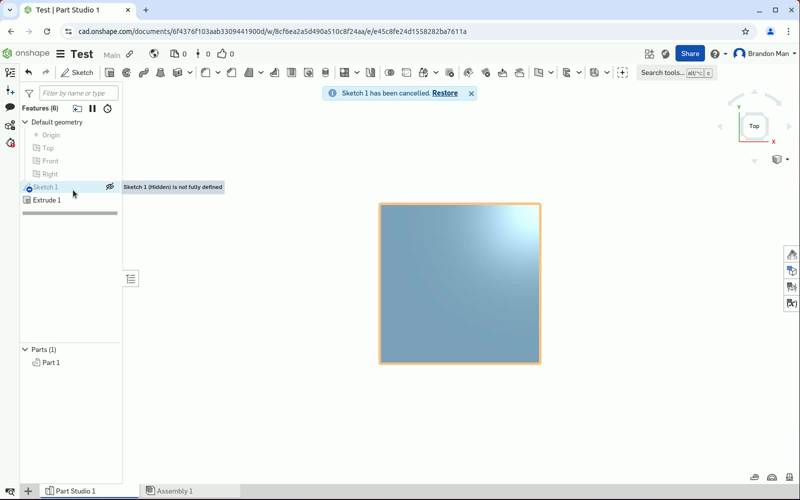
click(73, 189)
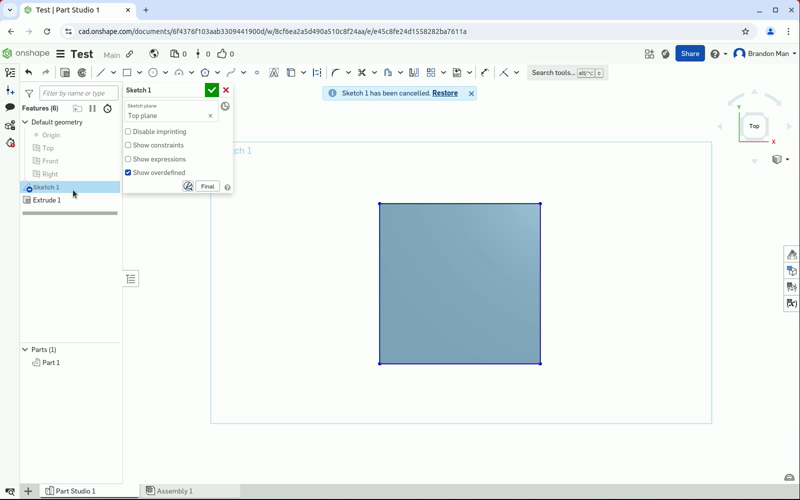
mouse_move(229, 92)
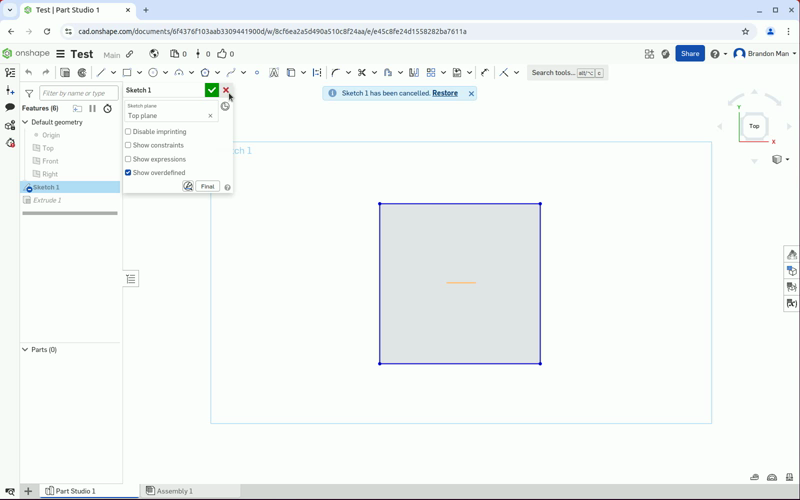
click(229, 92)
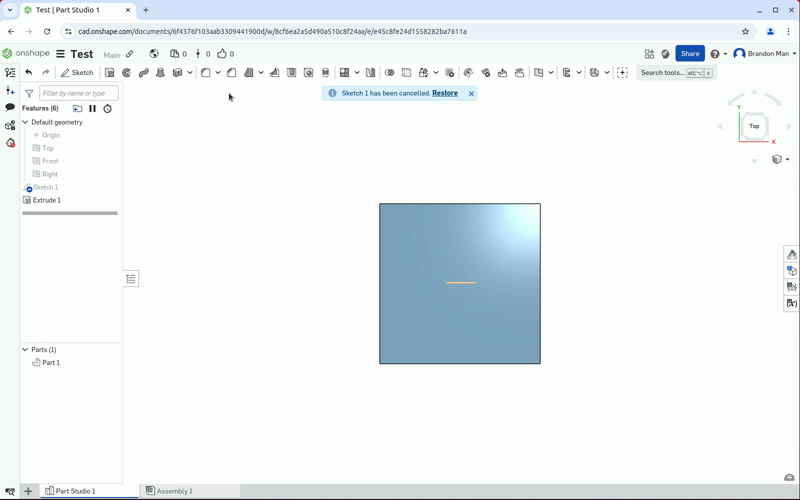
mouse_move(541, 75)
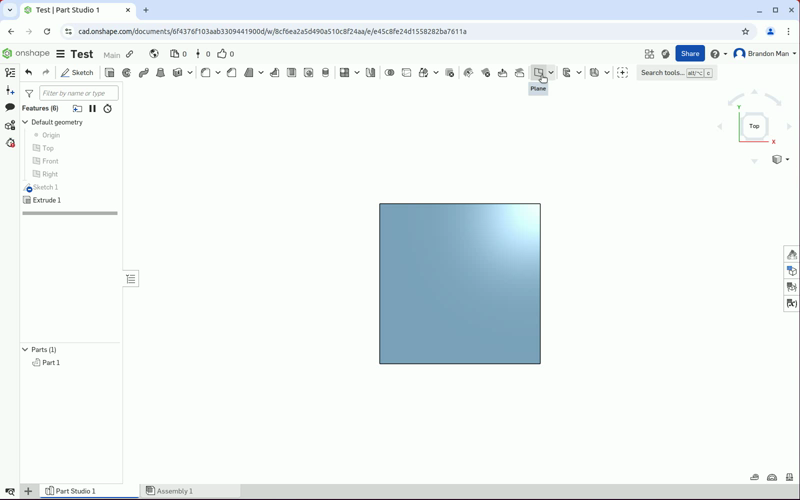
click(541, 75)
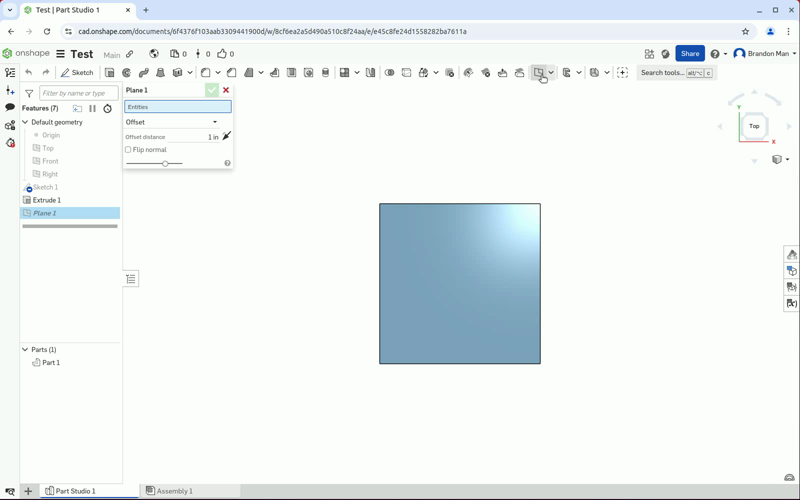
mouse_move(73, 150)
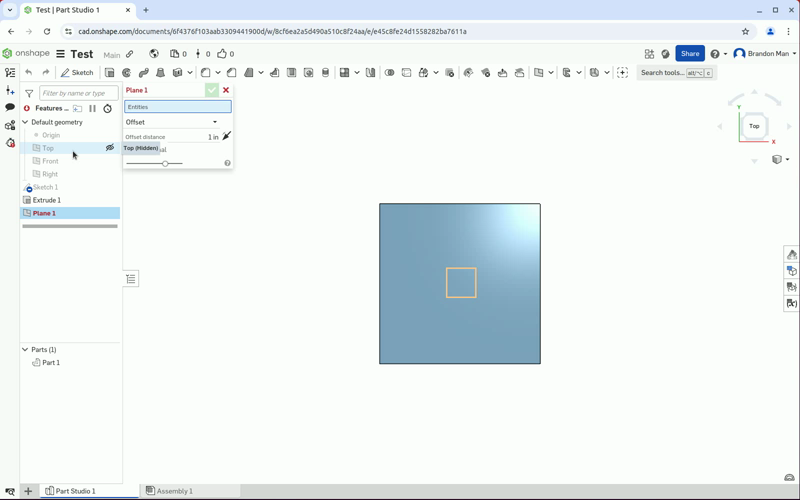
click(73, 150)
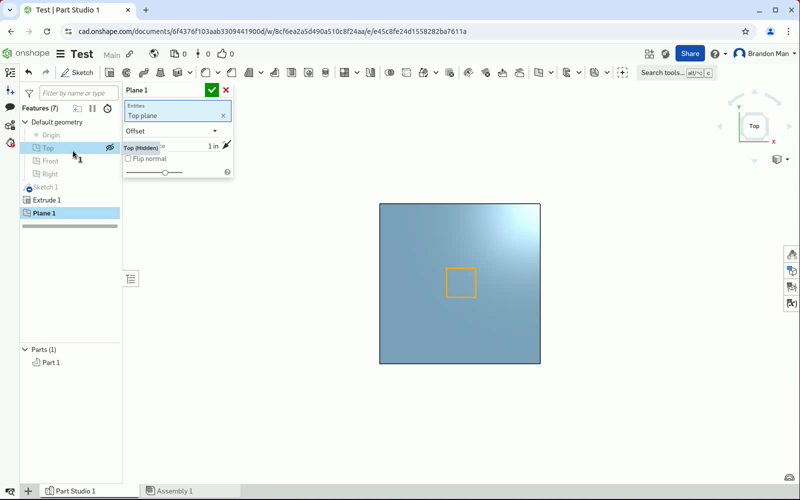
key(tab, 2)
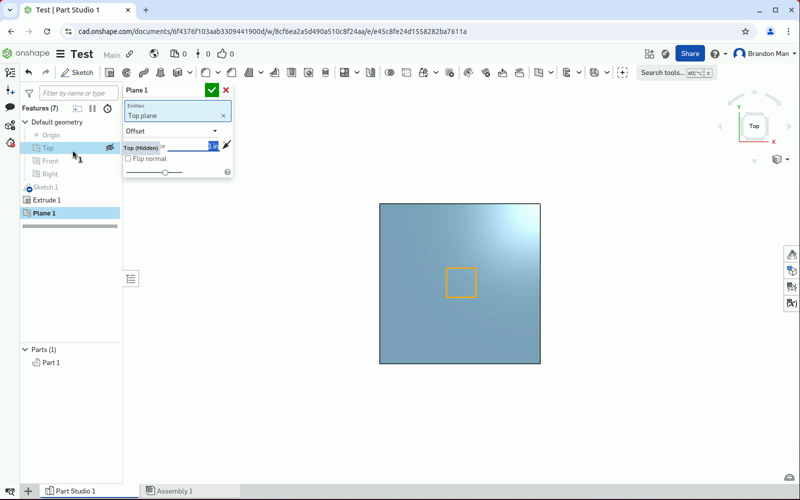
text(3.358)
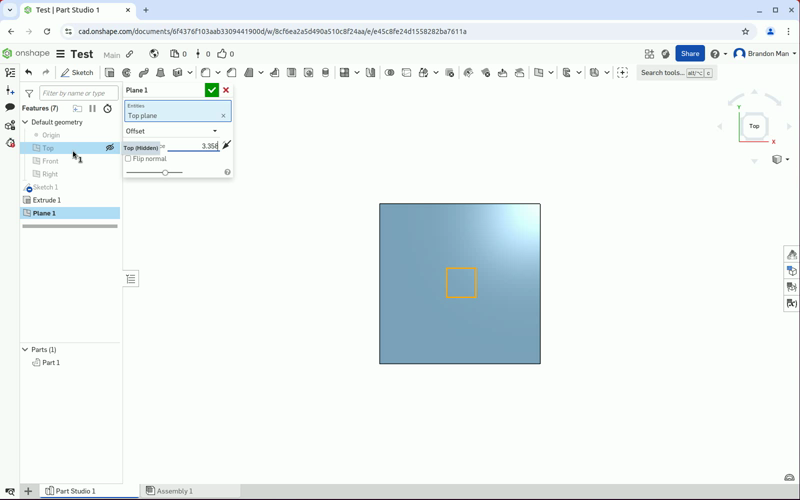
key(enter, 2)
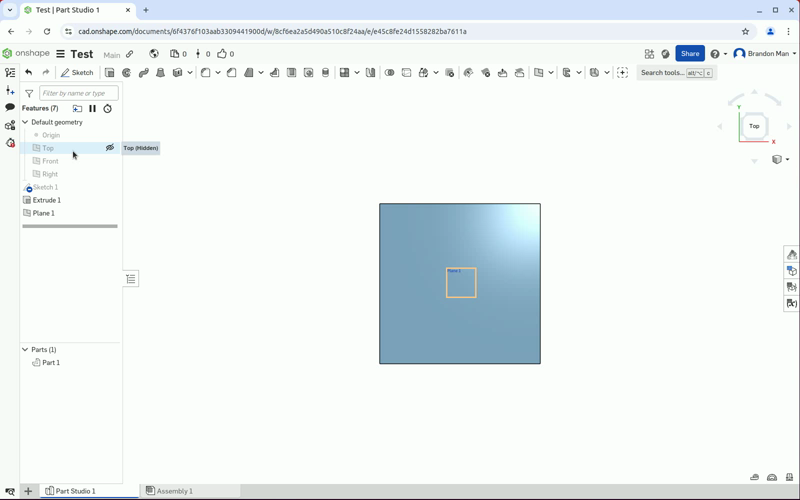
key(shift+s)
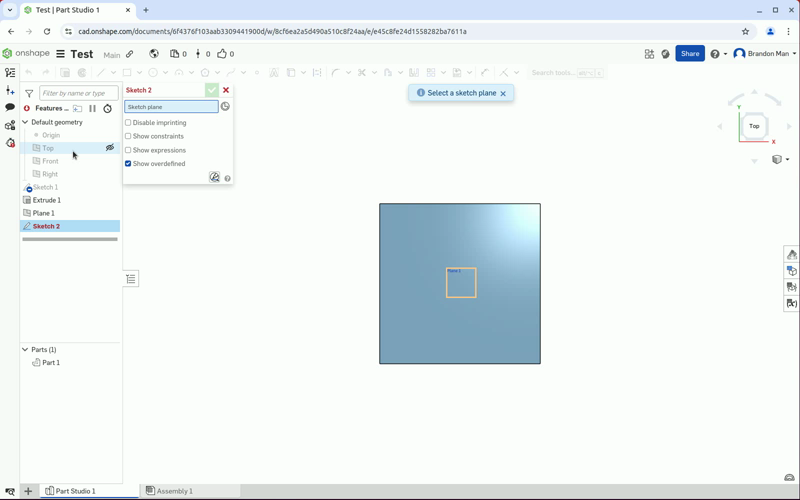
mouse_move(73, 215)
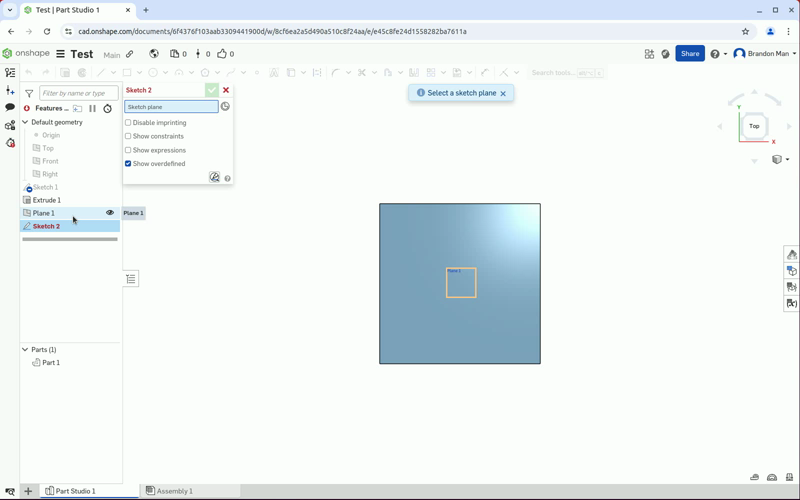
click(73, 215)
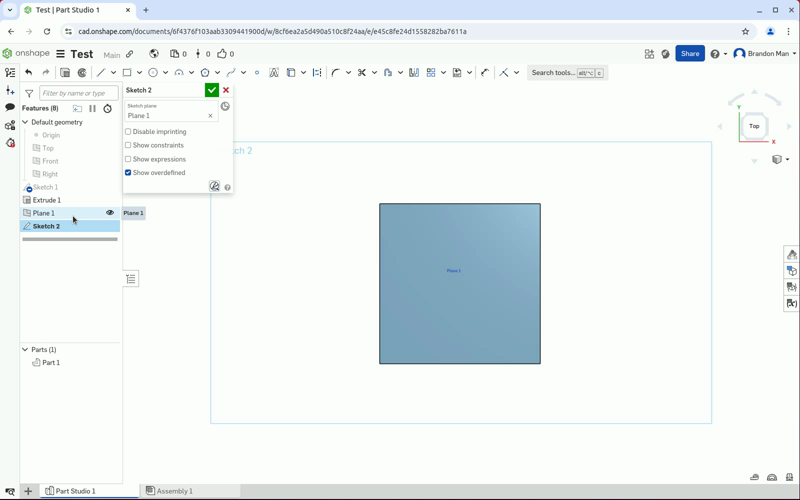
mouse_move(73, 352)
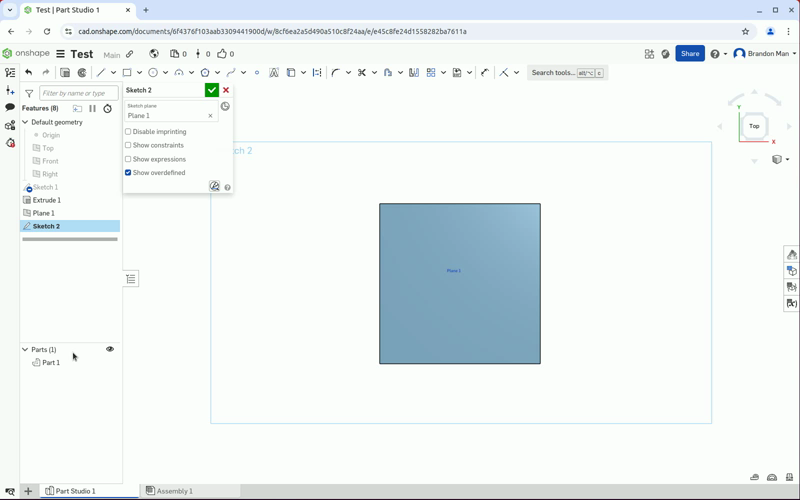
key(y)
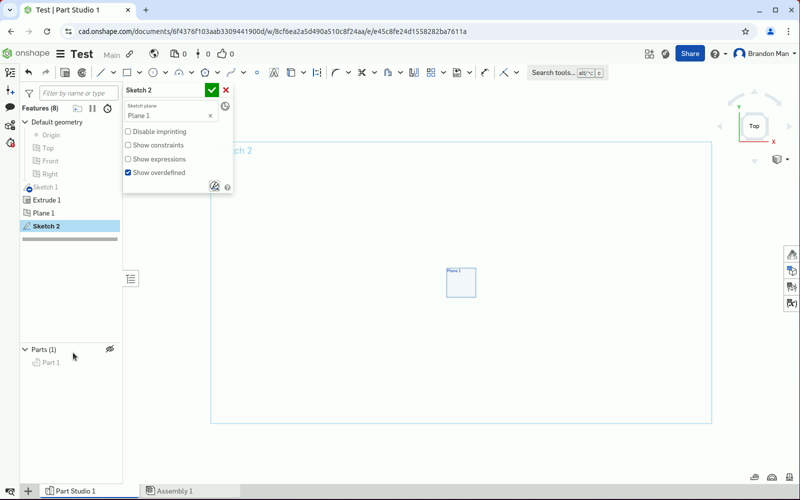
key(l)
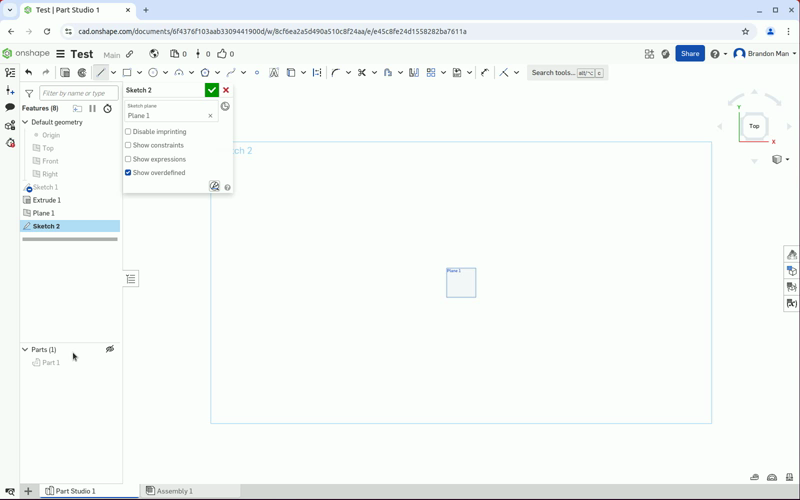
key_down(shift)
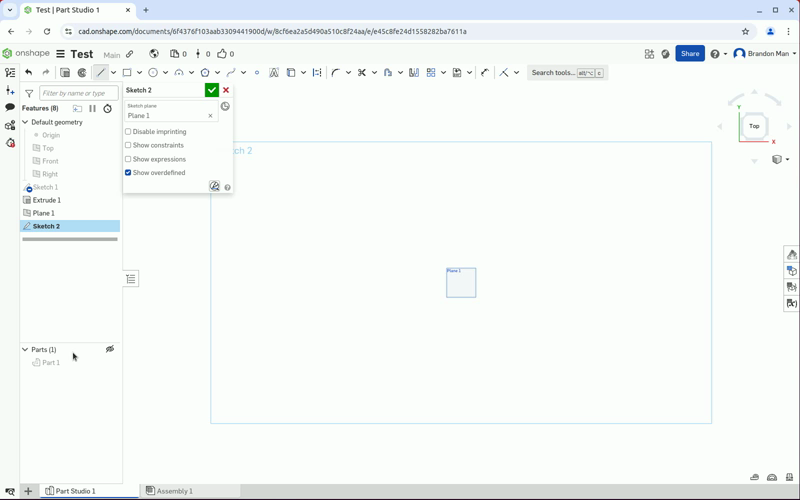
mouse_move(396, 251)
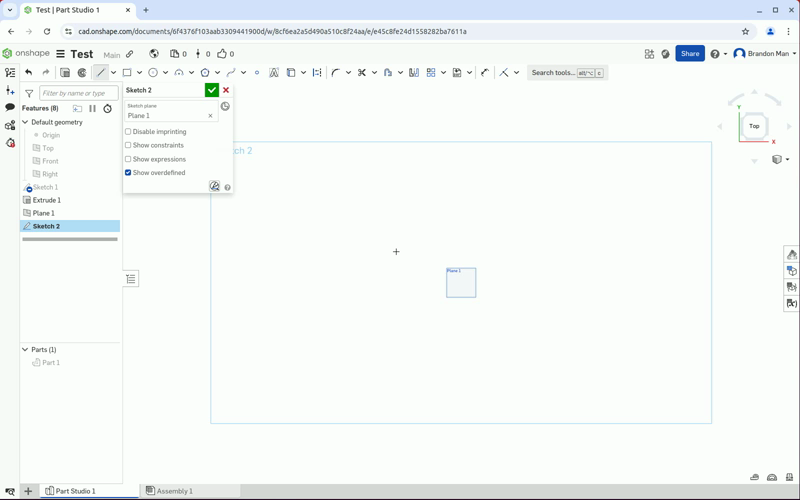
click(396, 251)
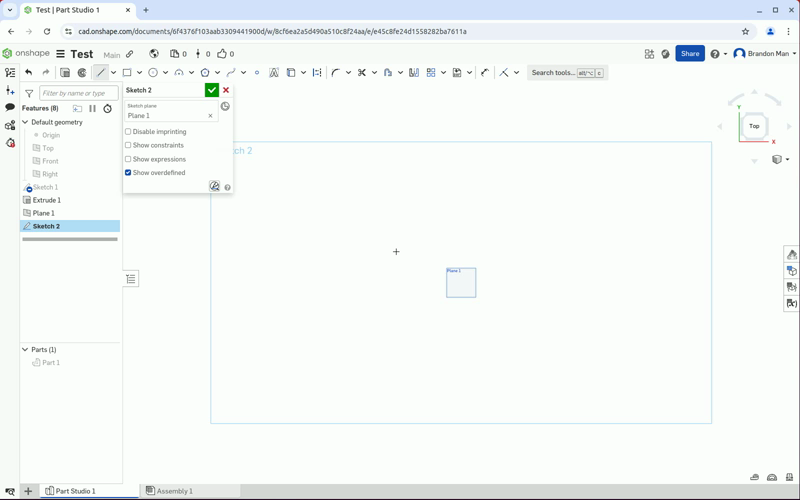
key_up(shift)
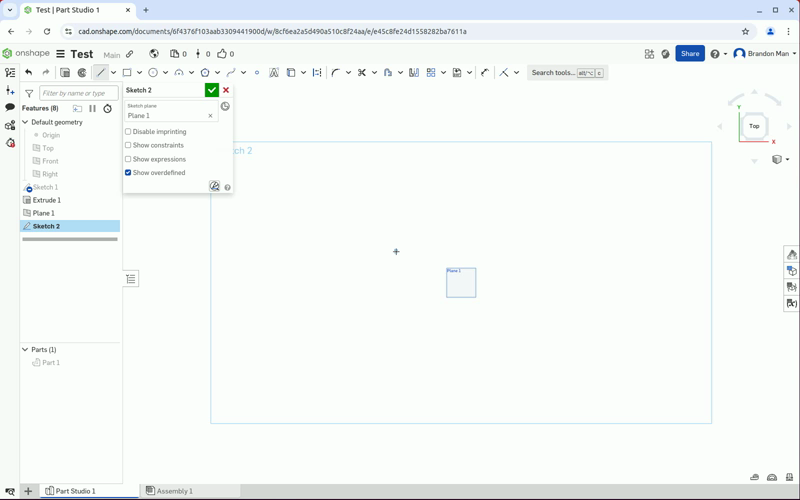
key_down(shift)
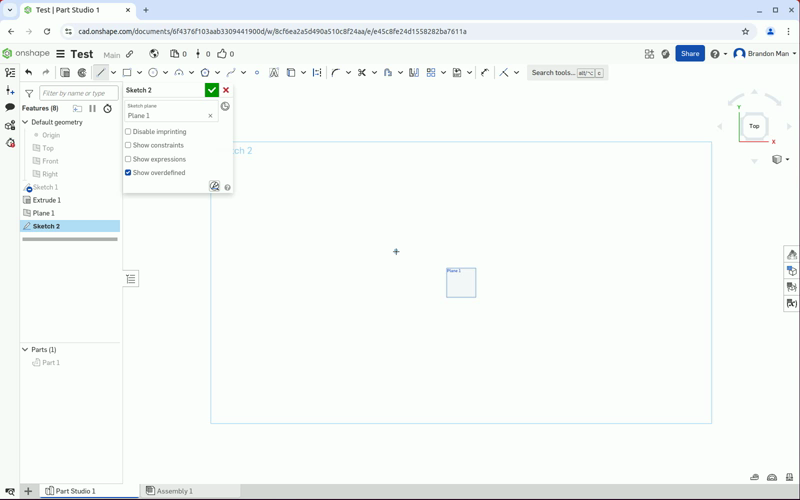
mouse_move(426, 251)
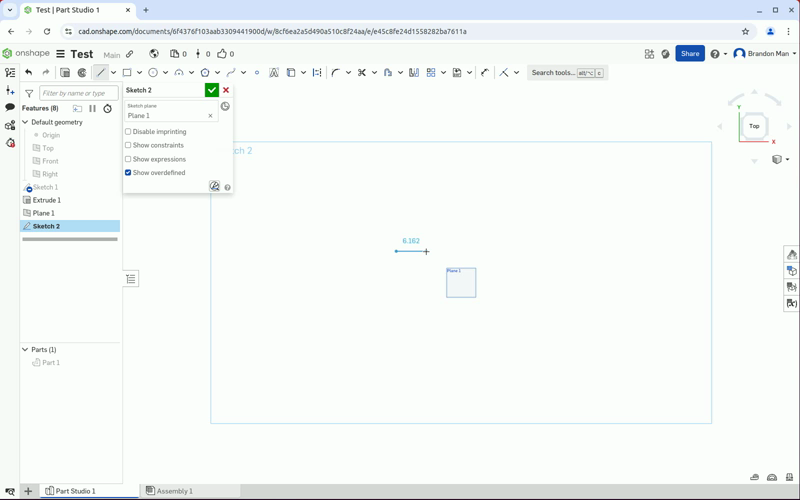
mouse_move(428, 251)
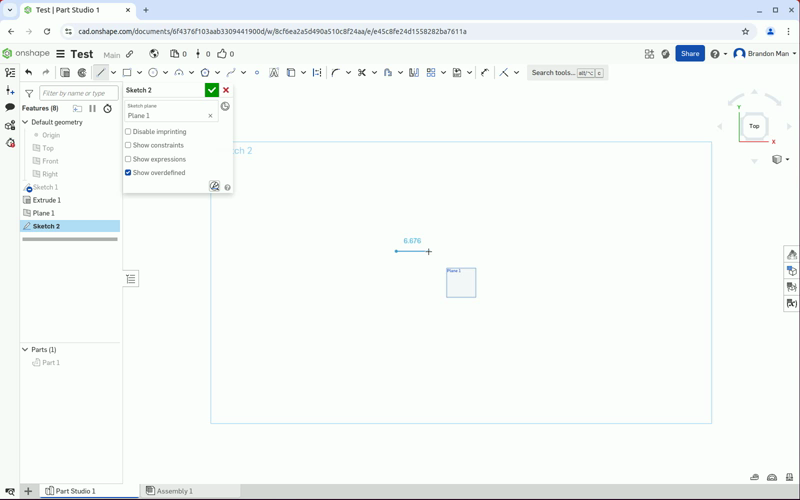
click(428, 251)
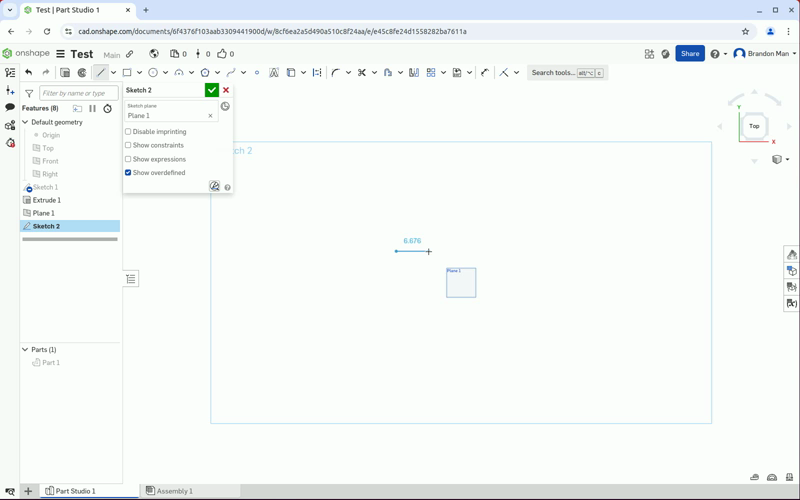
key_up(shift)
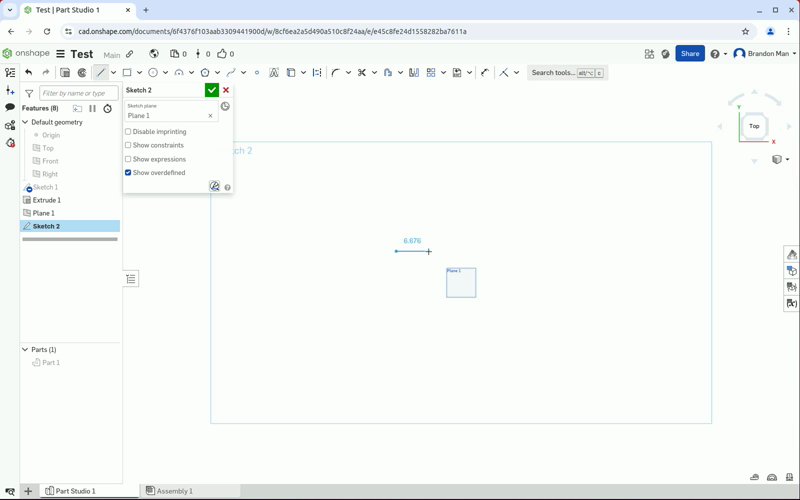
key_down(shift)
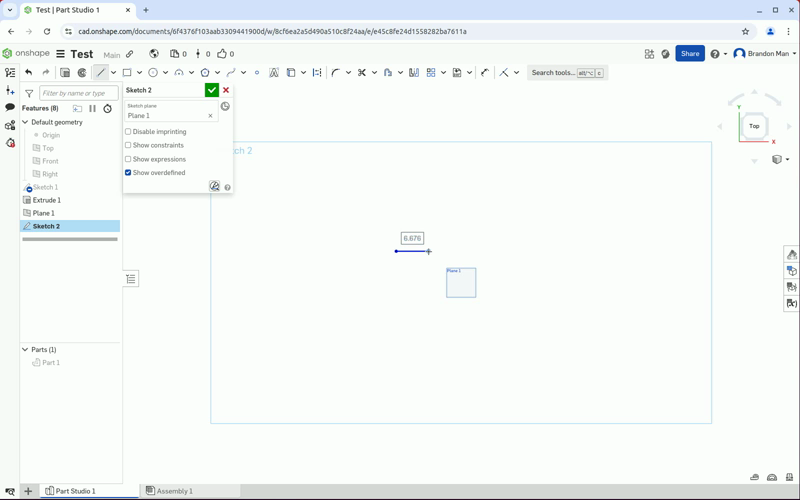
mouse_move(458, 251)
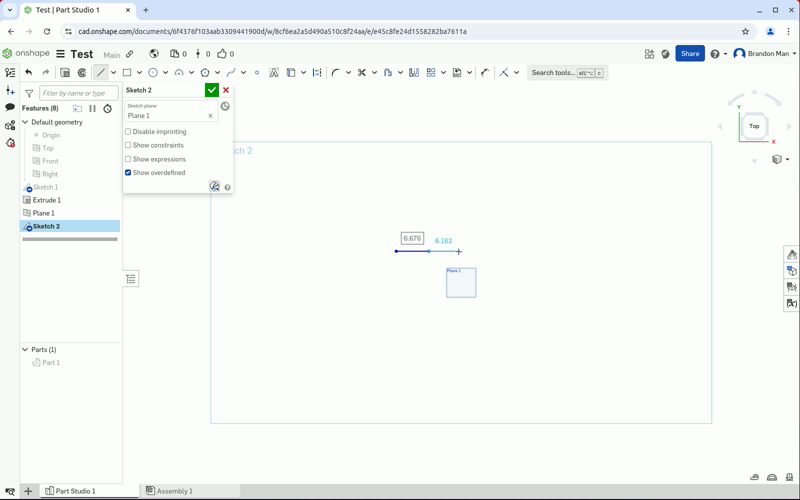
mouse_move(428, 218)
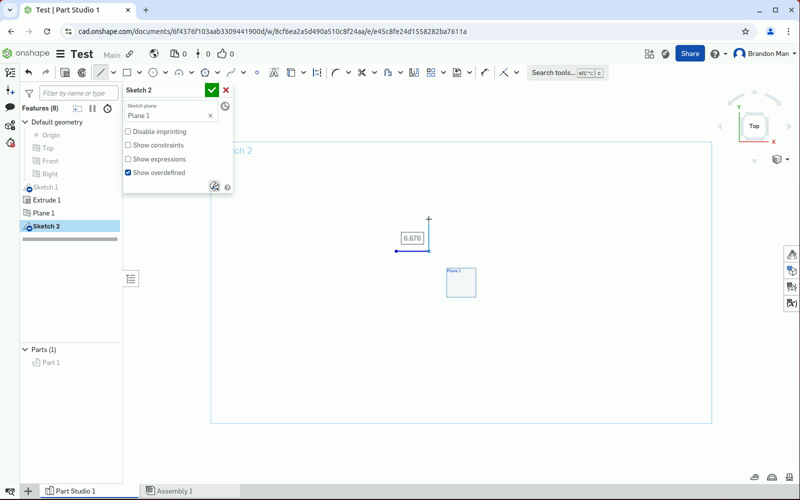
click(428, 218)
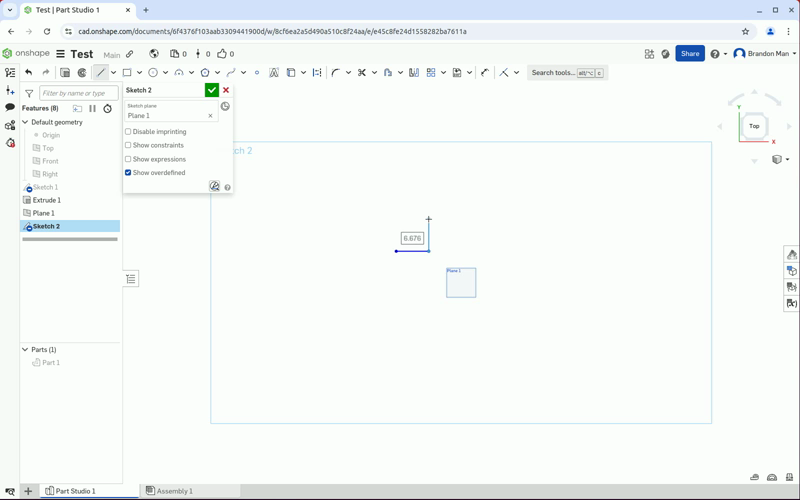
key_up(shift)
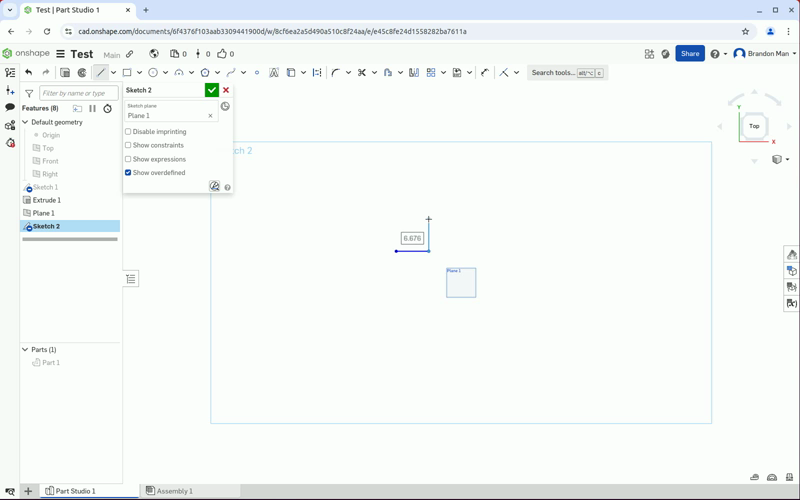
key_down(shift)
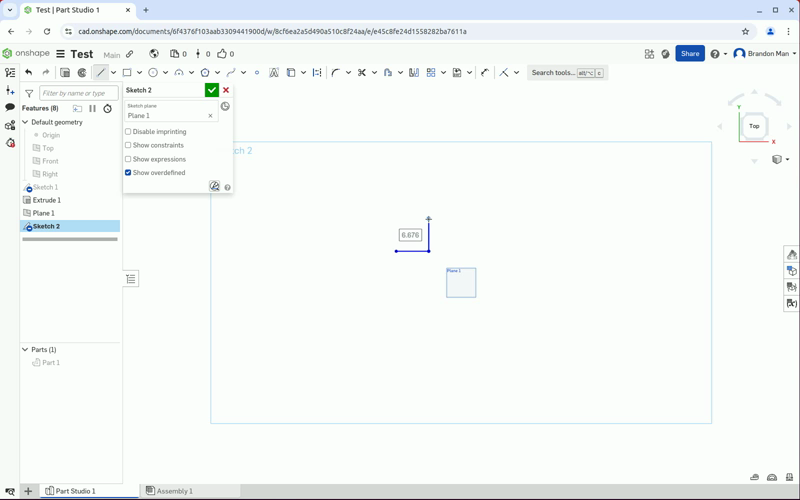
mouse_move(458, 218)
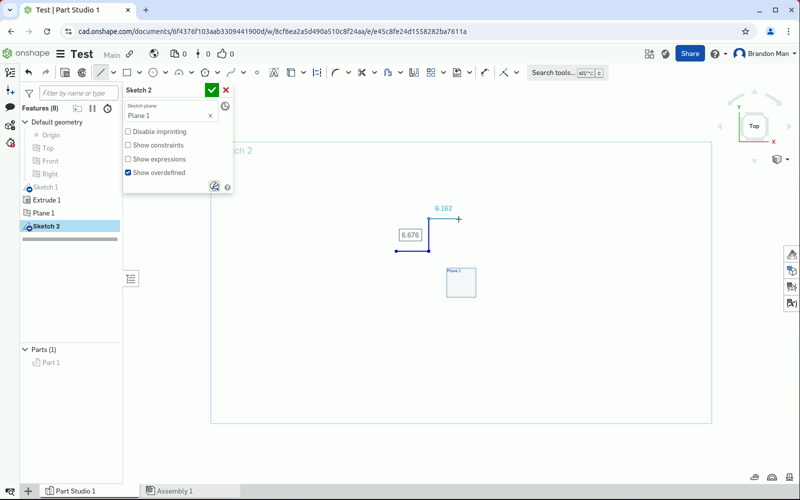
mouse_move(396, 218)
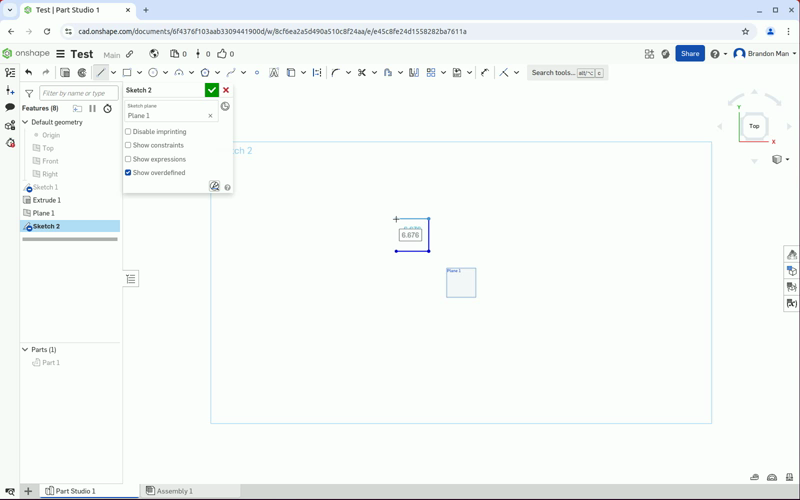
click(396, 218)
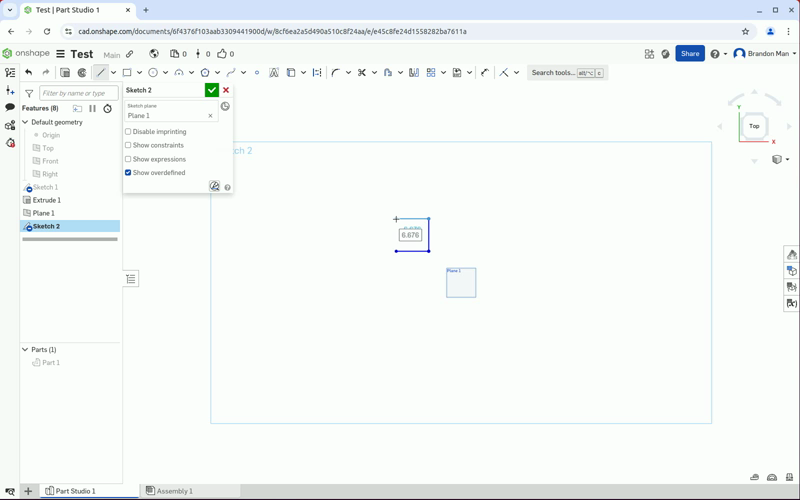
key_up(shift)
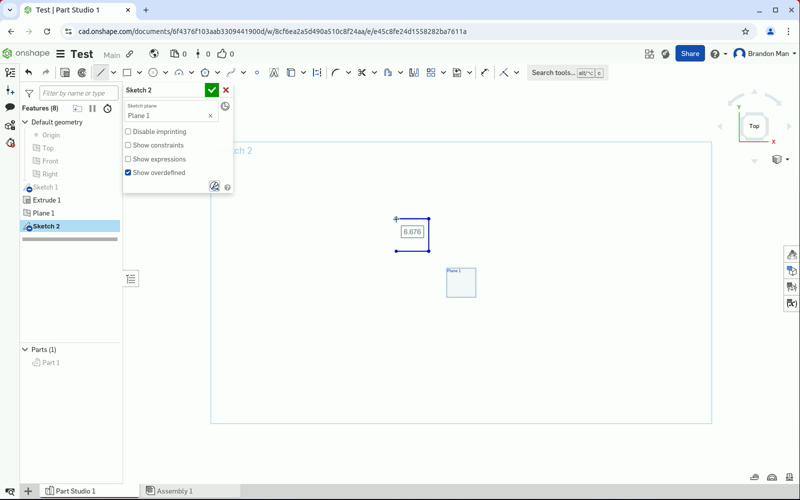
mouse_move(426, 218)
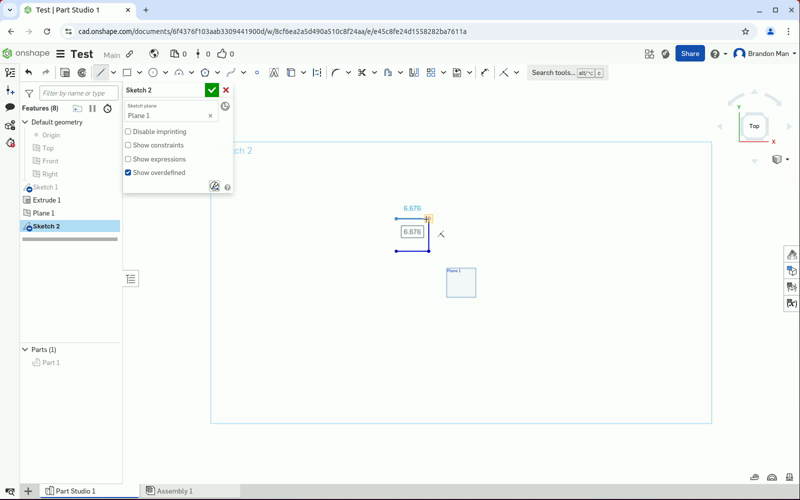
key_down(shift)
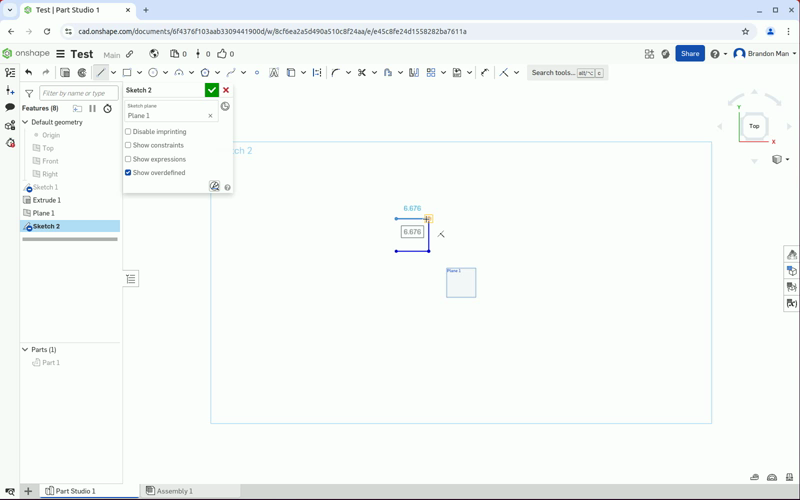
mouse_move(396, 251)
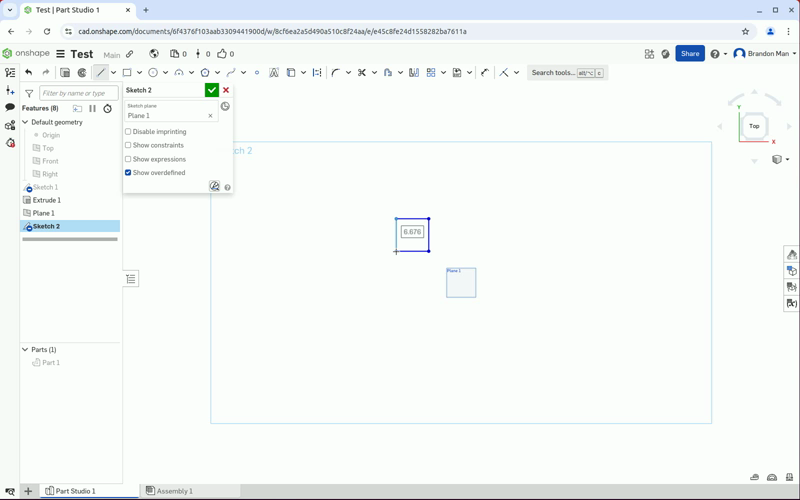
key_up(shift)
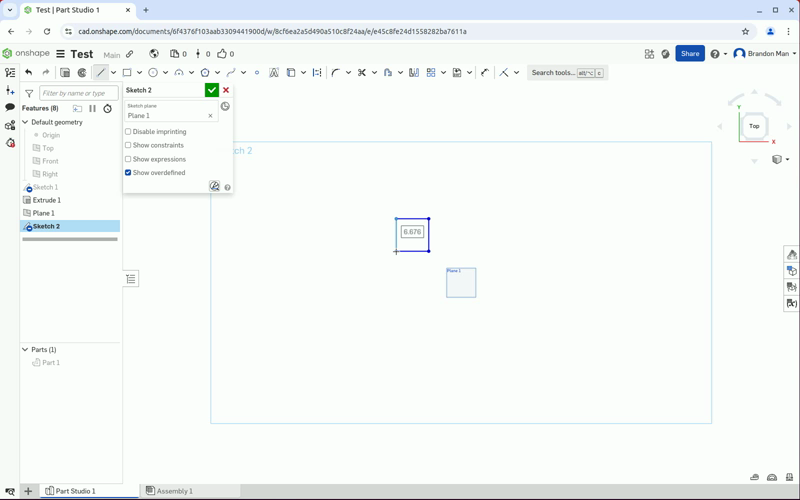
click(396, 251)
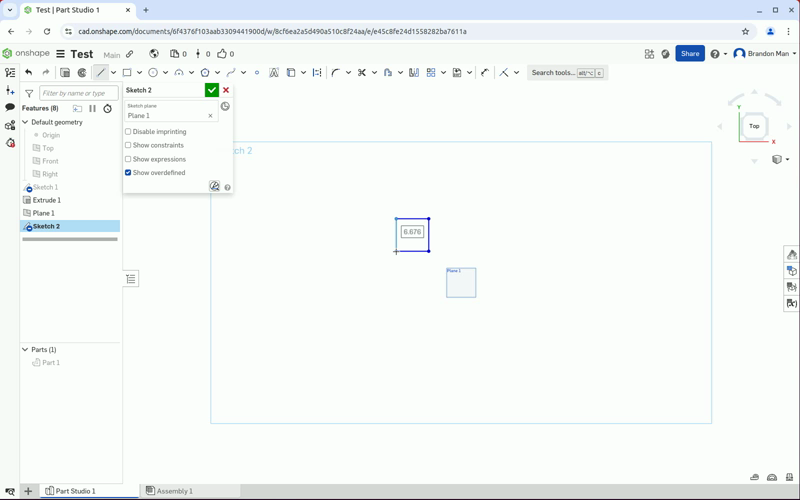
key(esc)
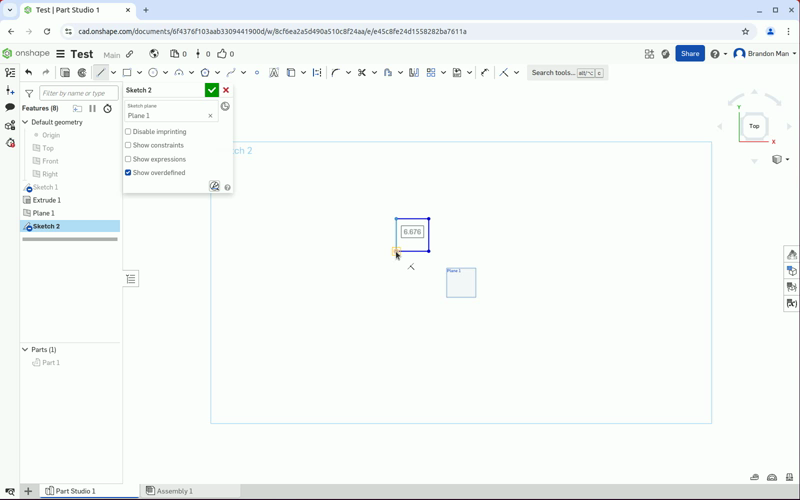
mouse_move(427, 221)
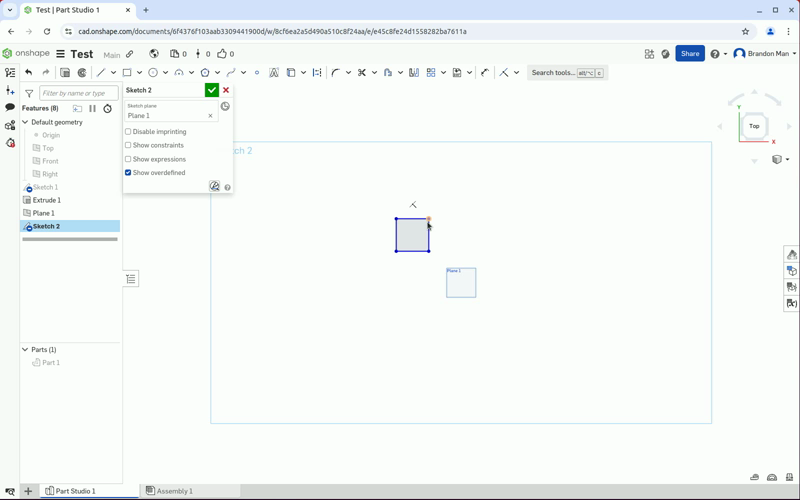
scroll(6)
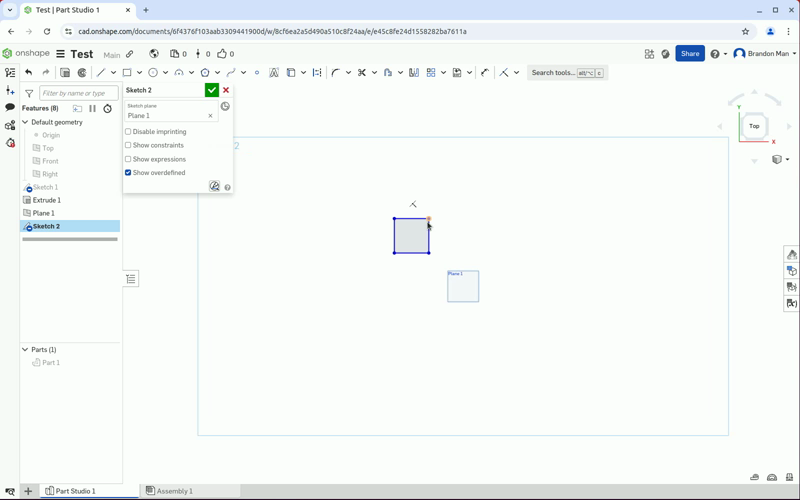
scroll(6)
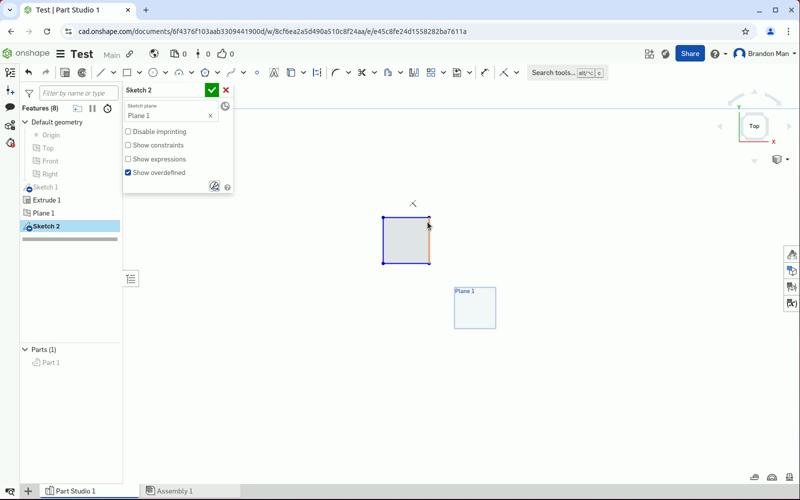
scroll(6)
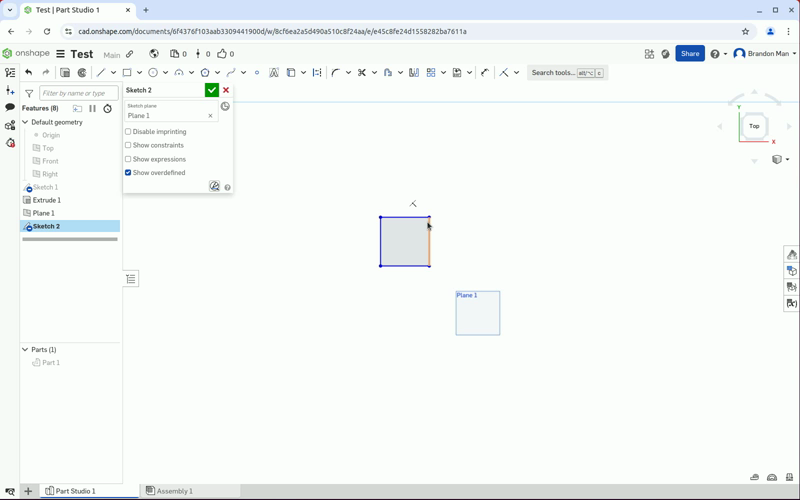
scroll(6)
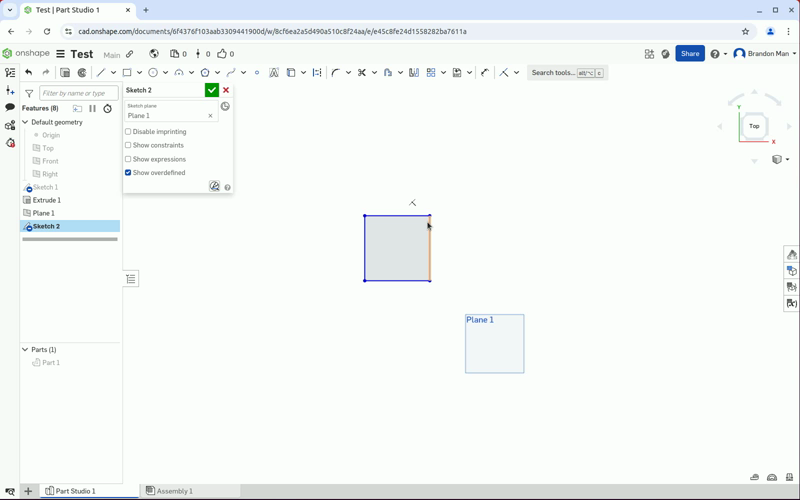
scroll(6)
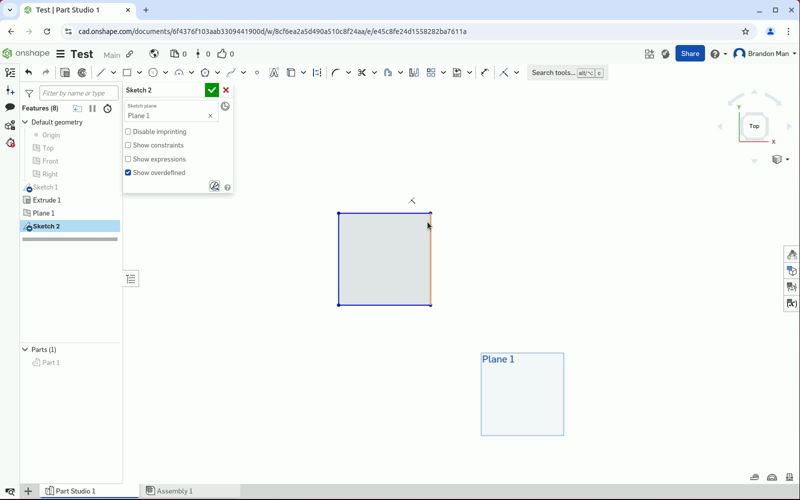
scroll(6)
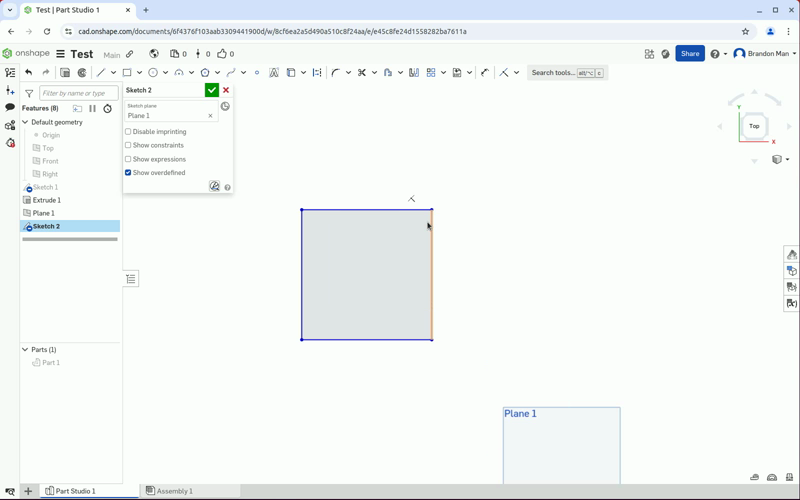
scroll(6)
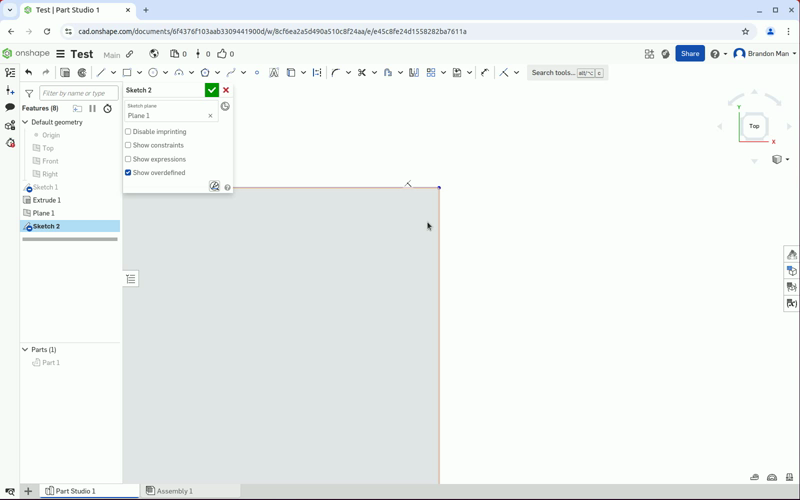
click(427, 221)
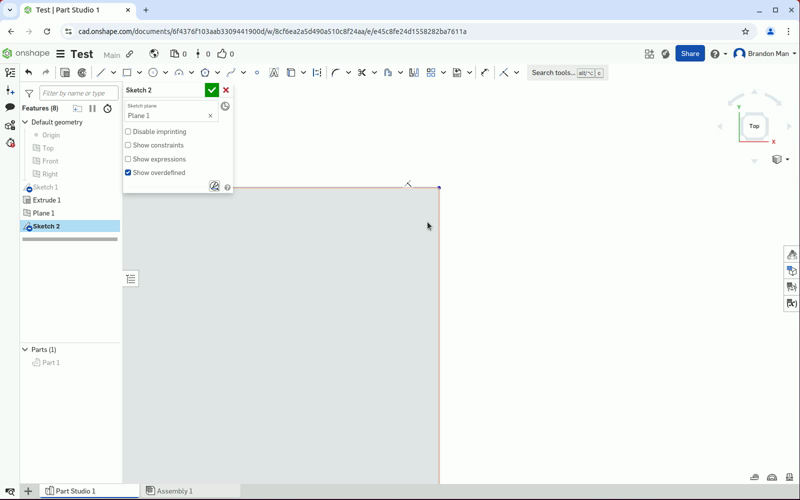
scroll(-6)
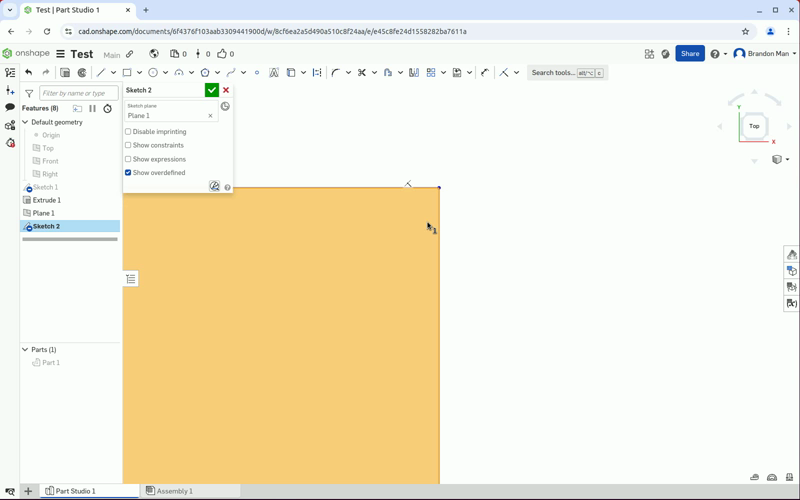
scroll(-6)
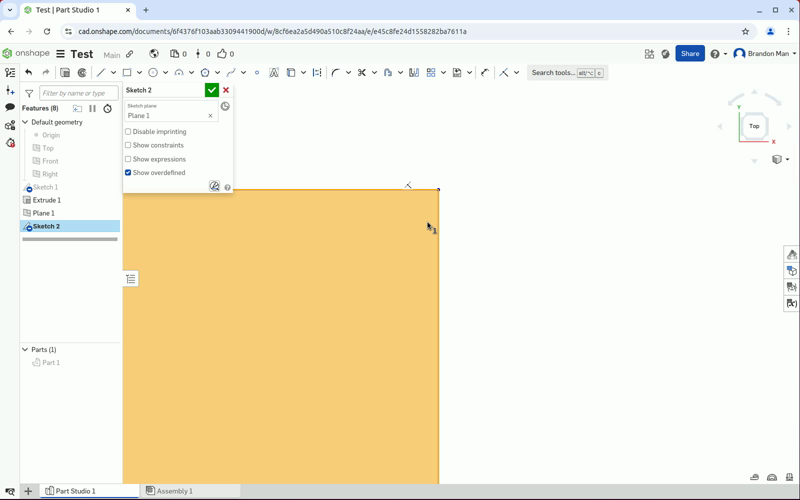
scroll(-6)
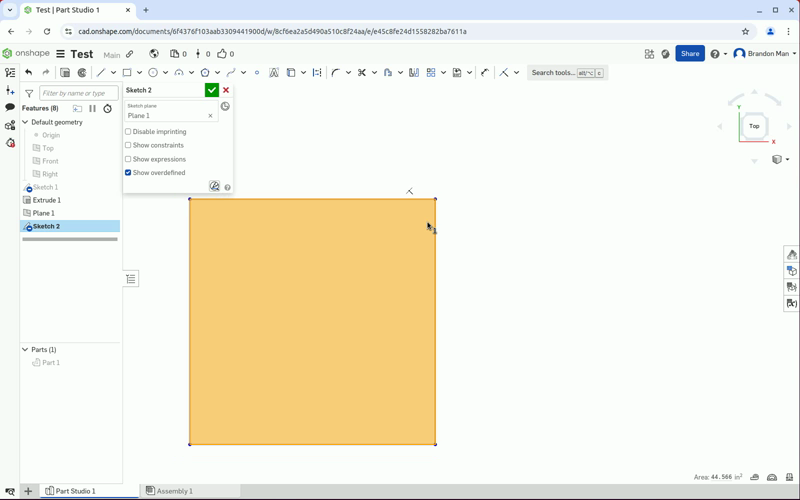
scroll(-6)
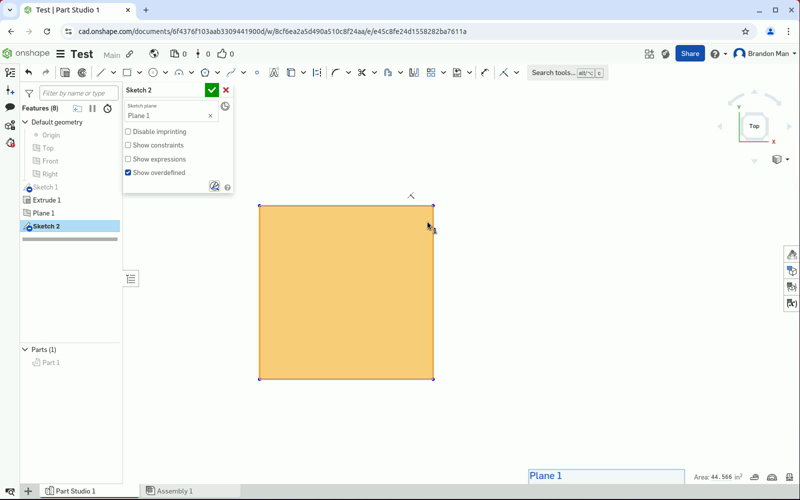
scroll(-6)
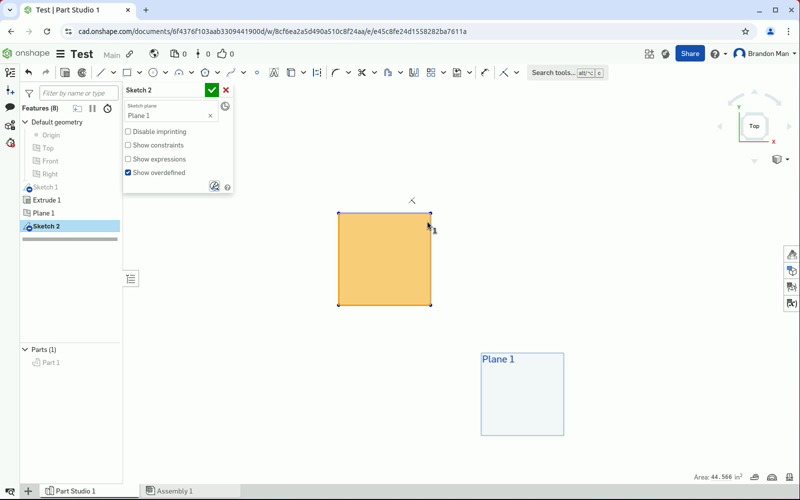
scroll(-6)
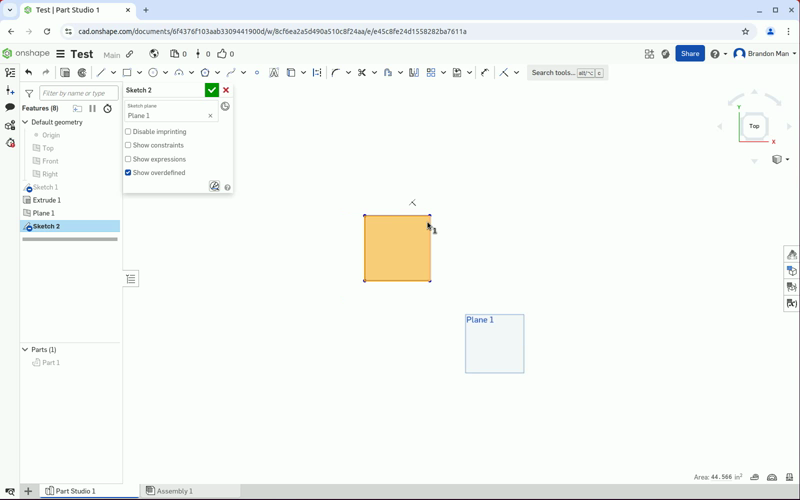
scroll(-6)
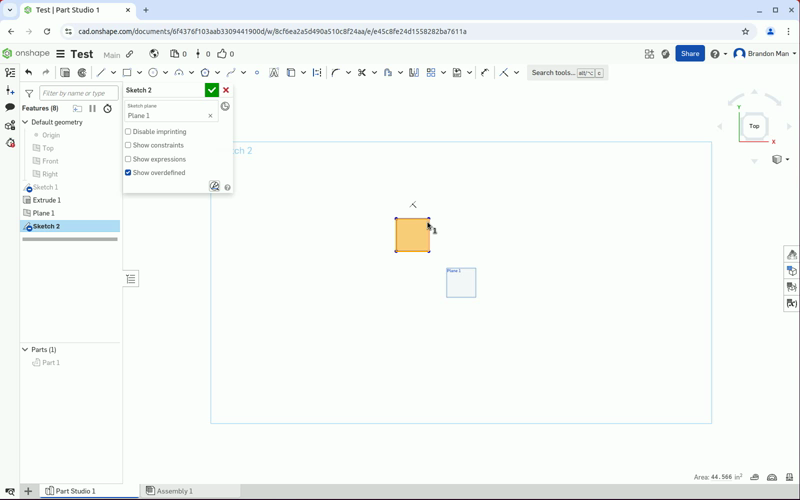
mouse_move(73, 352)
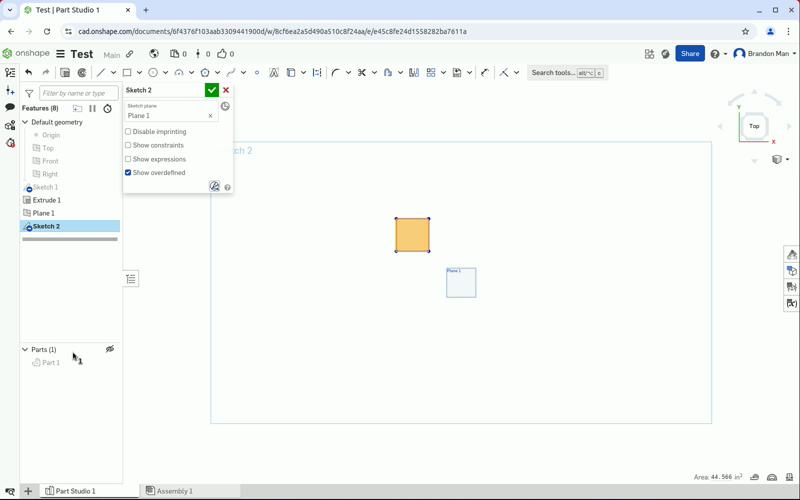
key(shift+y)
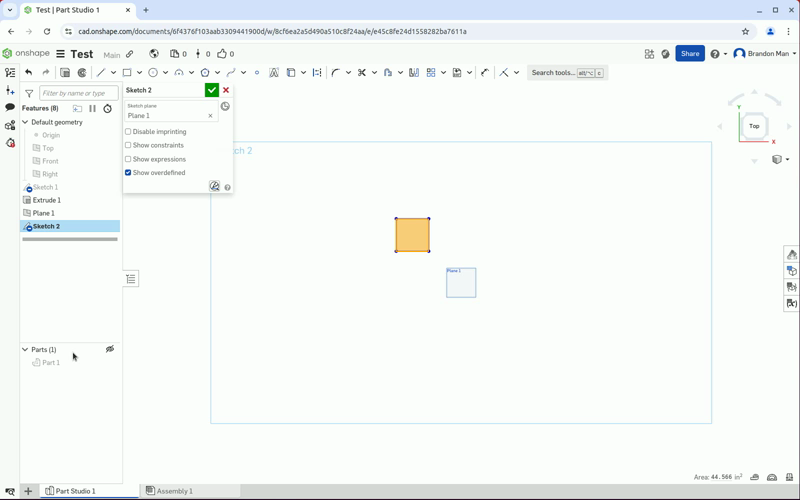
key(shift+e)
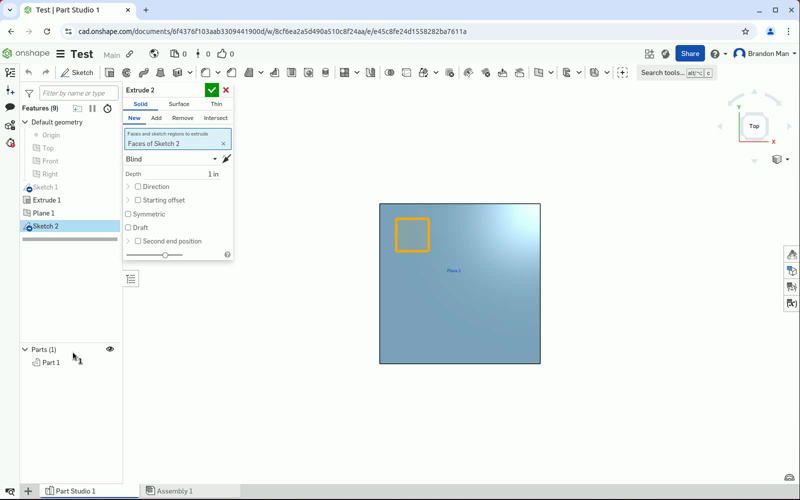
mouse_move(143, 106)
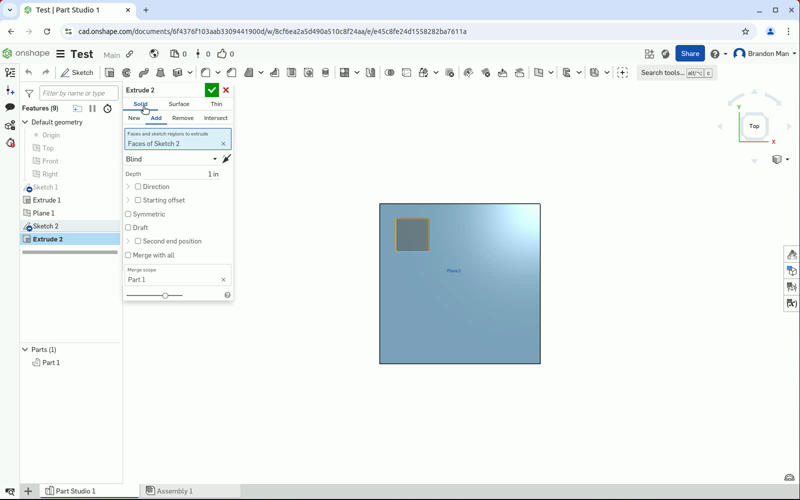
click(143, 106)
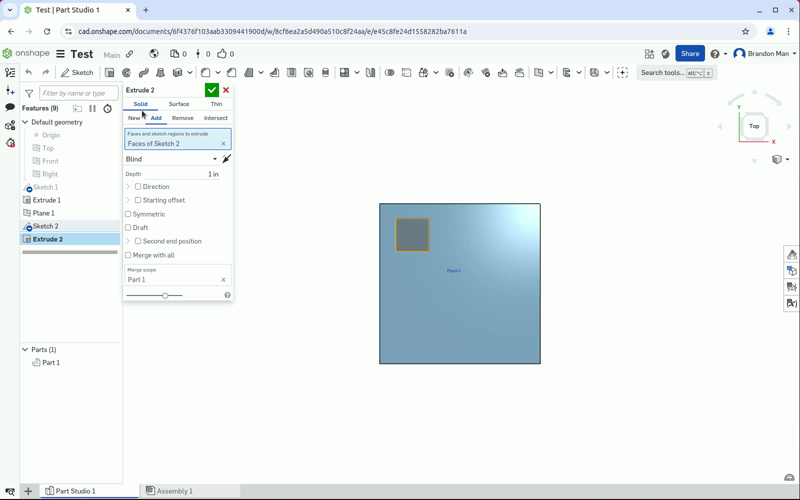
mouse_move(137, 120)
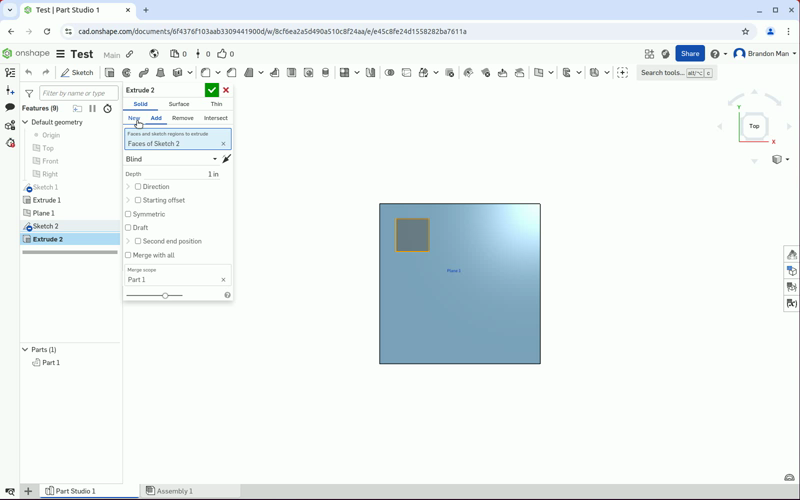
click(137, 120)
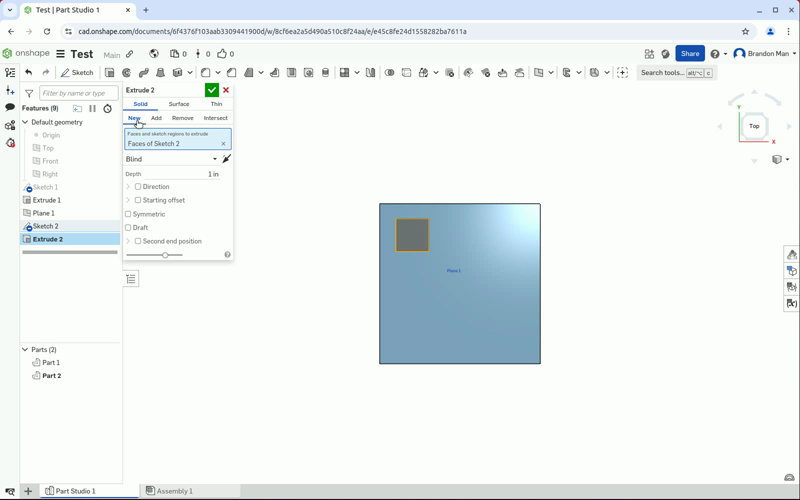
key(tab, 4)
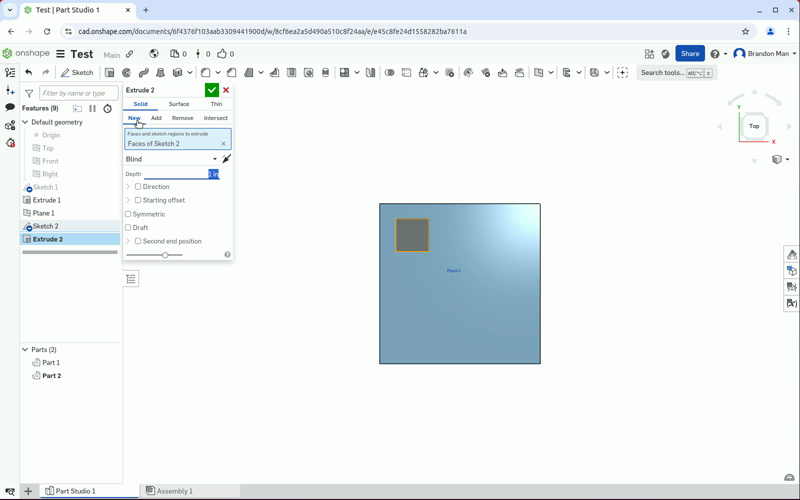
text(19.738)
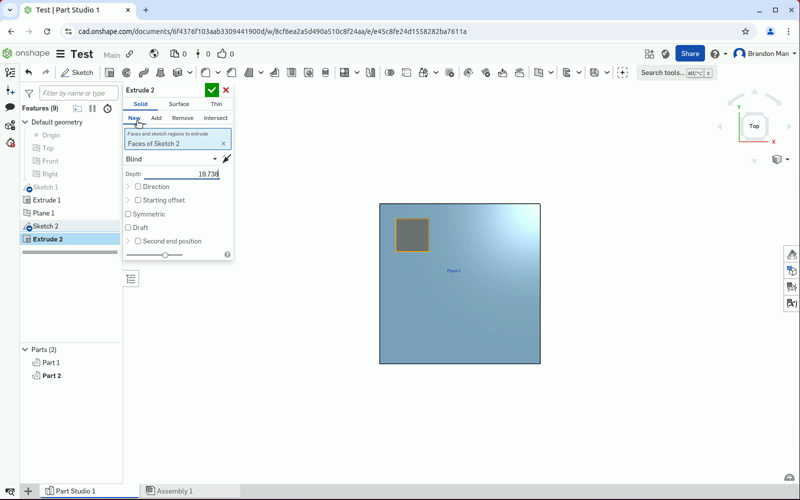
key(enter)
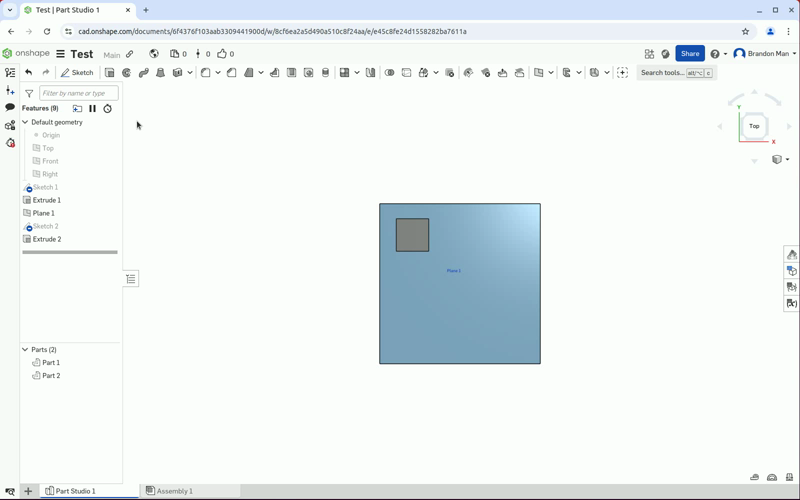
key(shift+h)
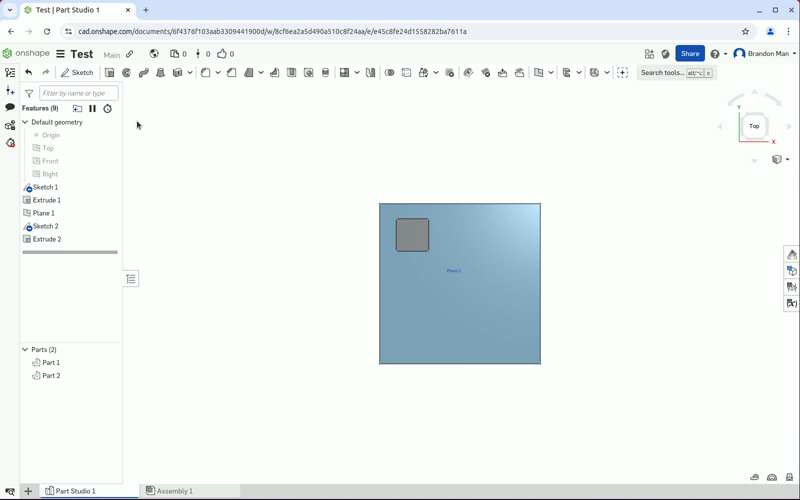
key(shift+h)
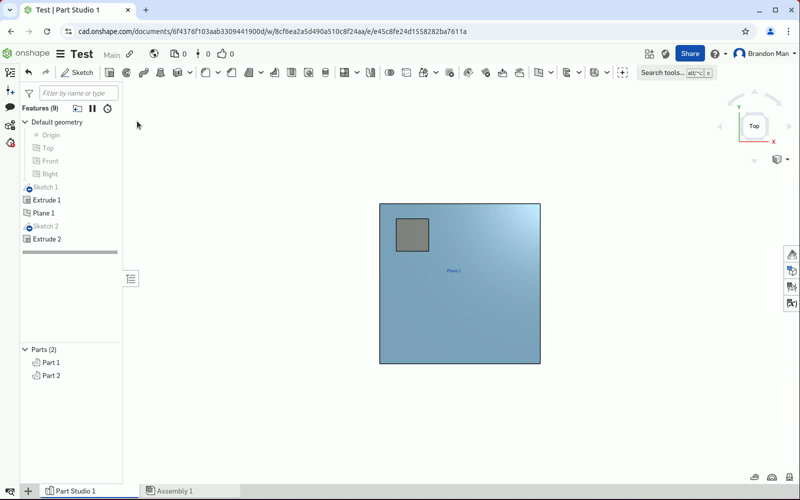
mouse_move(73, 189)
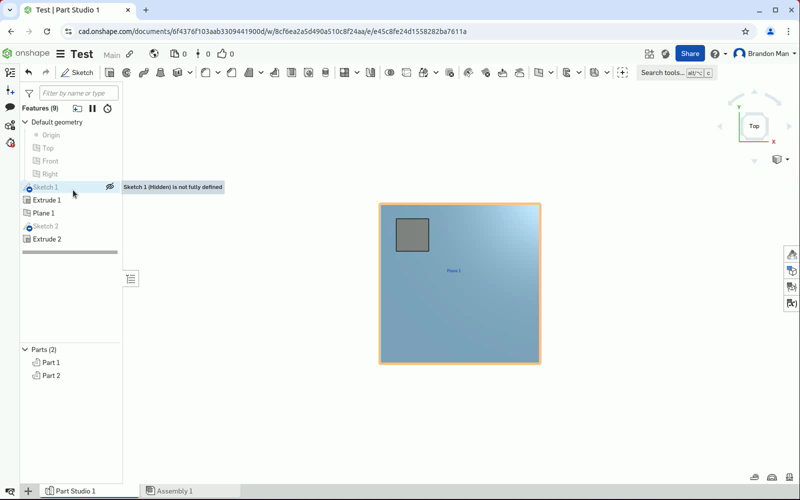
click(73, 189)
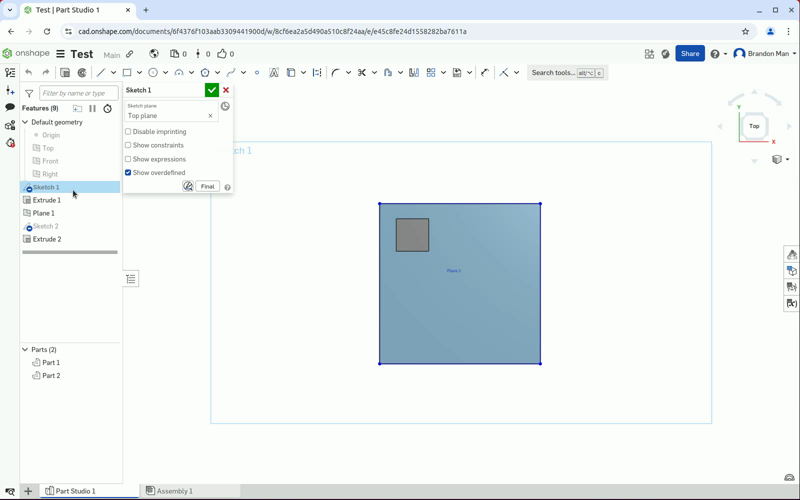
mouse_move(229, 92)
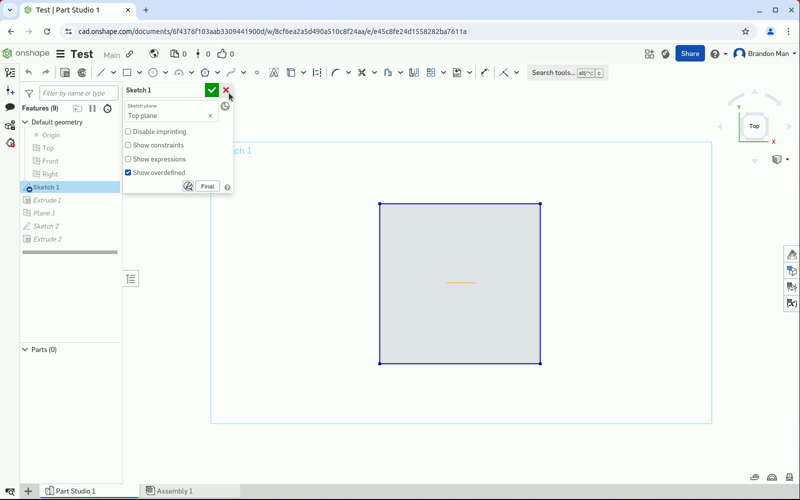
click(229, 92)
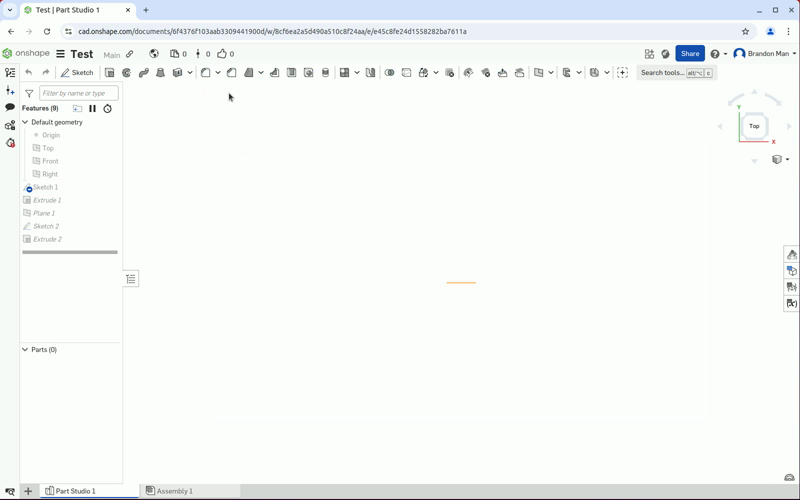
key(shift+s)
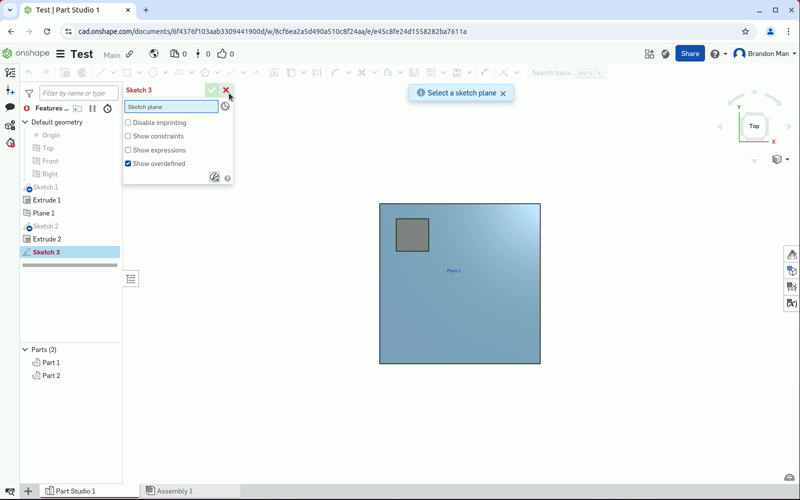
mouse_move(73, 215)
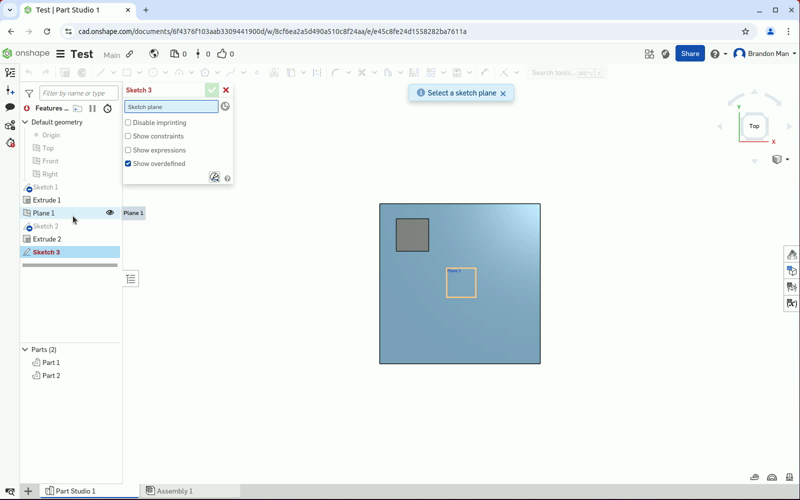
click(73, 215)
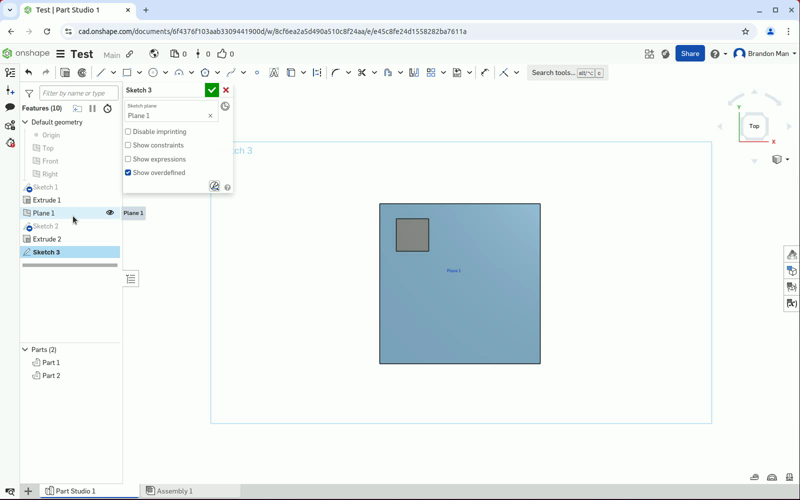
mouse_move(73, 352)
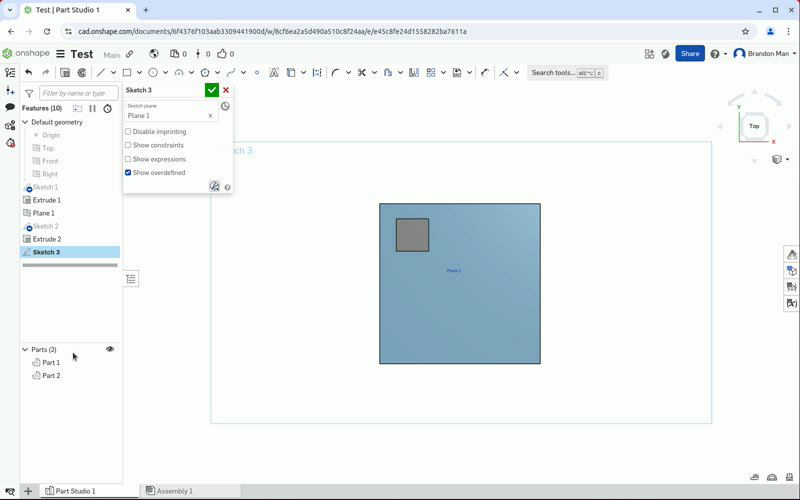
key(y)
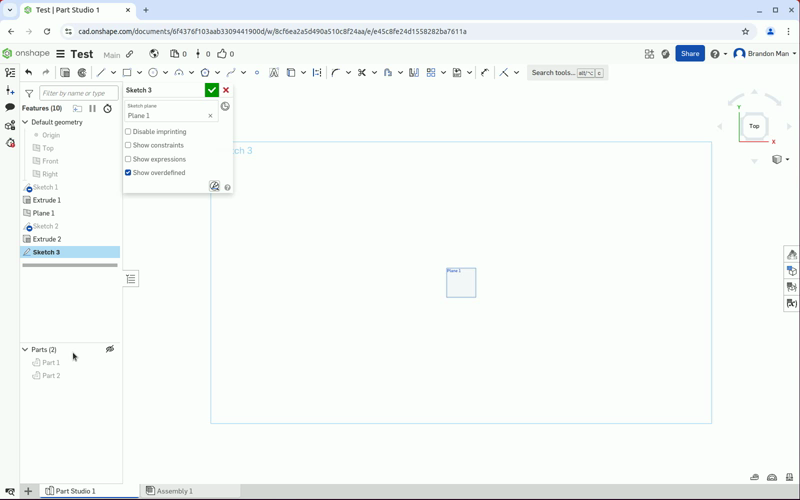
key(l)
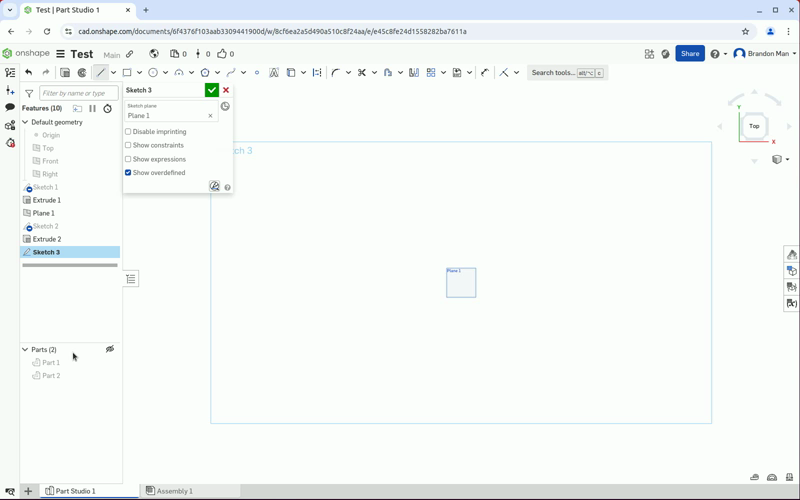
key_down(shift)
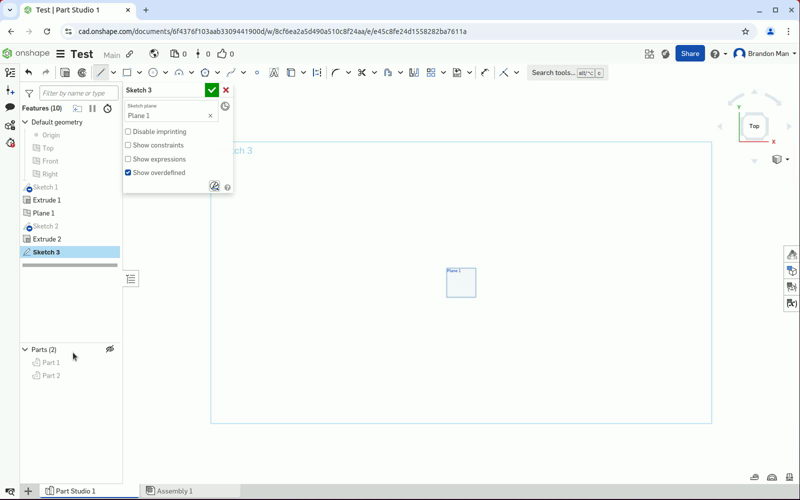
mouse_move(396, 347)
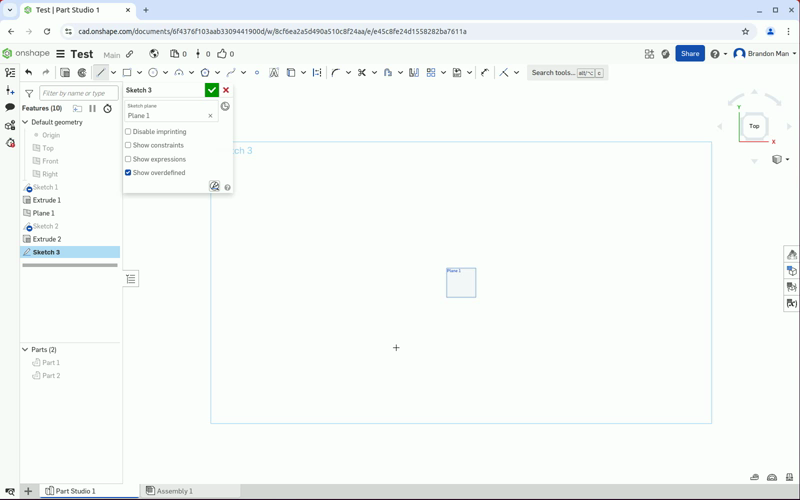
click(396, 347)
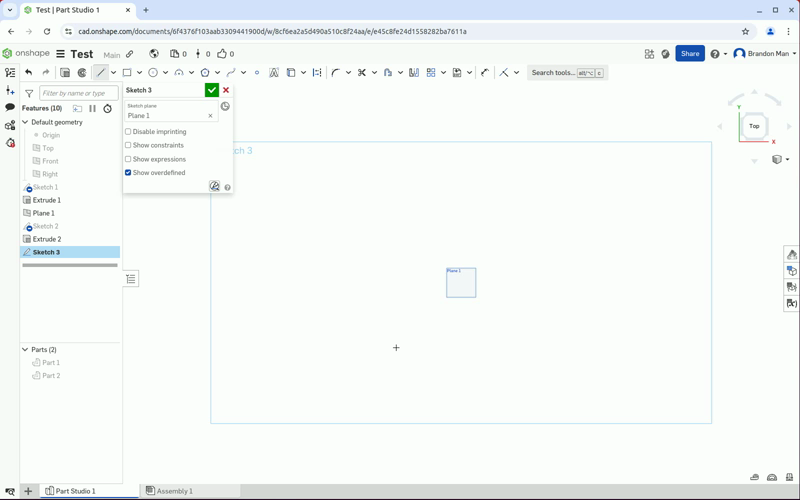
key_up(shift)
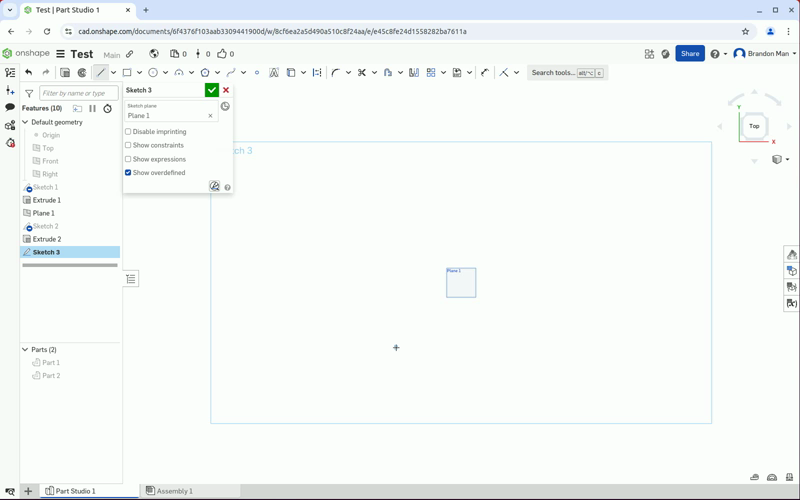
key_down(shift)
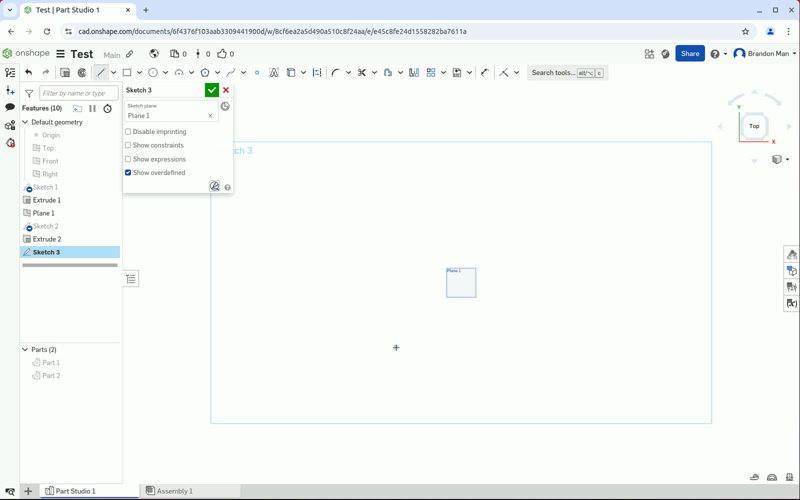
mouse_move(426, 347)
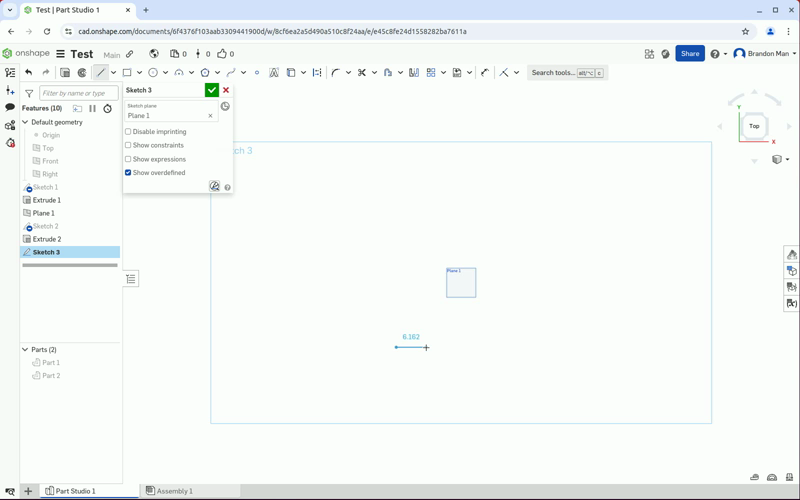
mouse_move(428, 347)
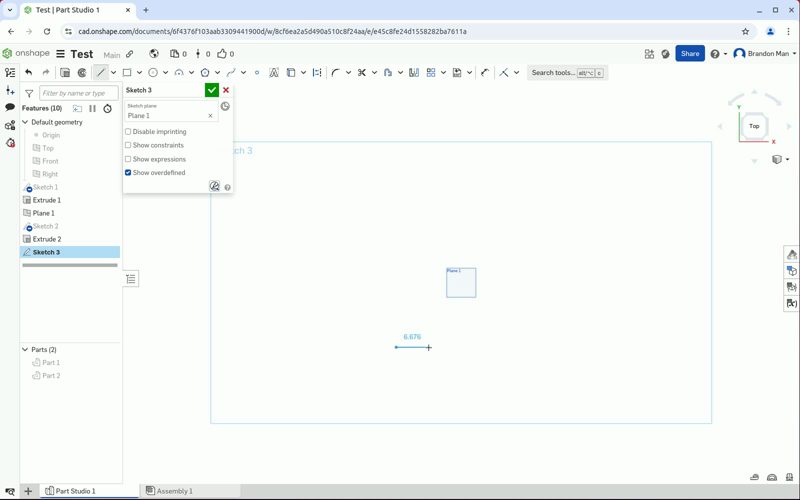
click(428, 347)
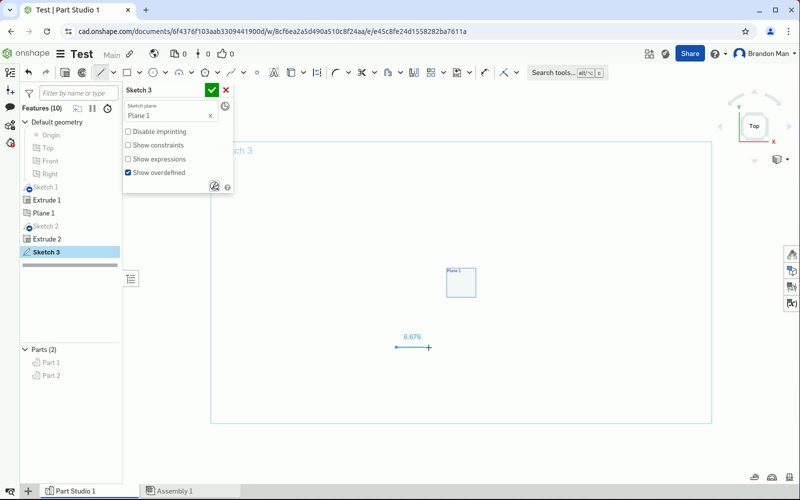
key_up(shift)
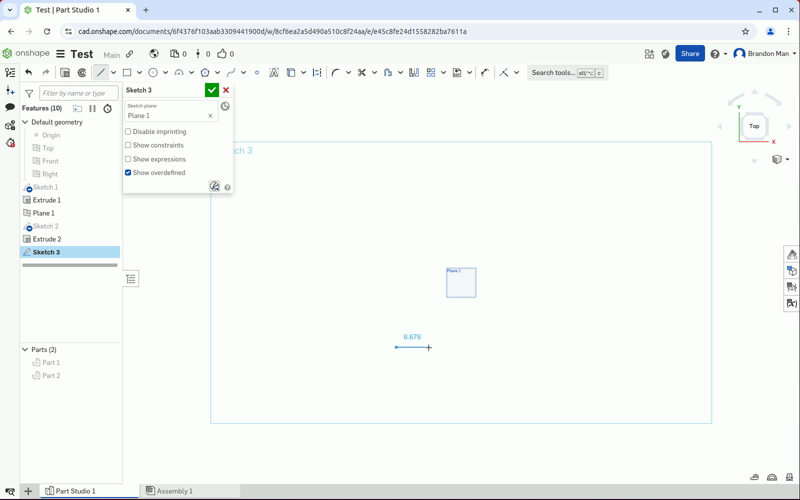
key_down(shift)
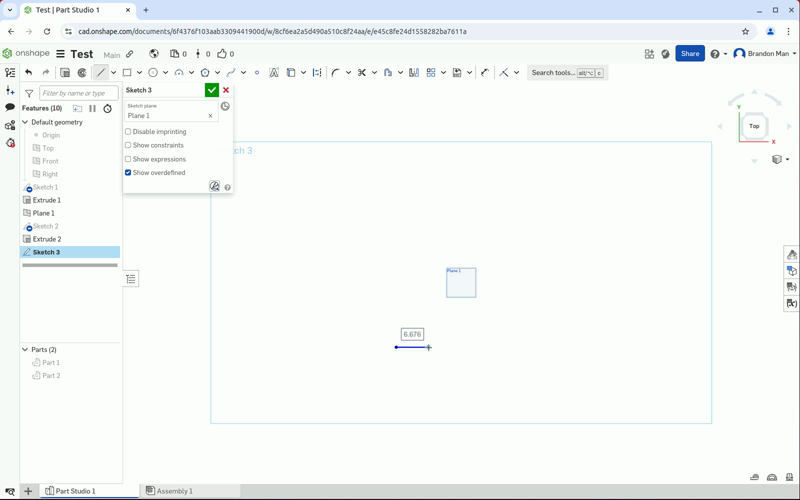
mouse_move(458, 347)
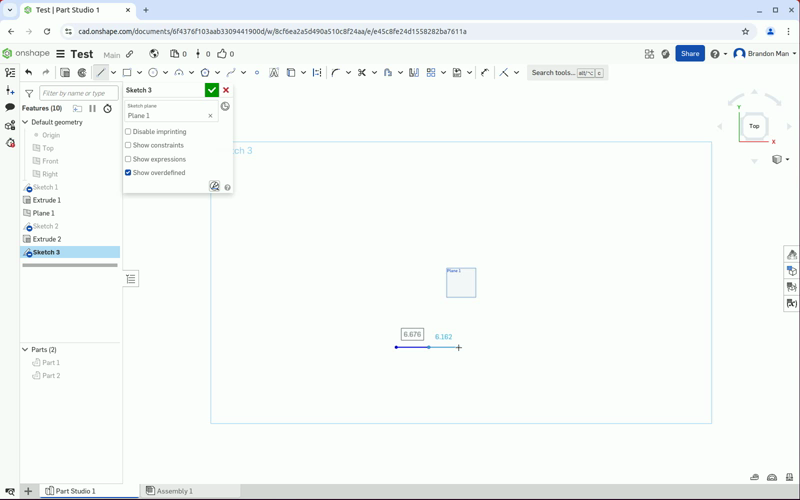
mouse_move(428, 315)
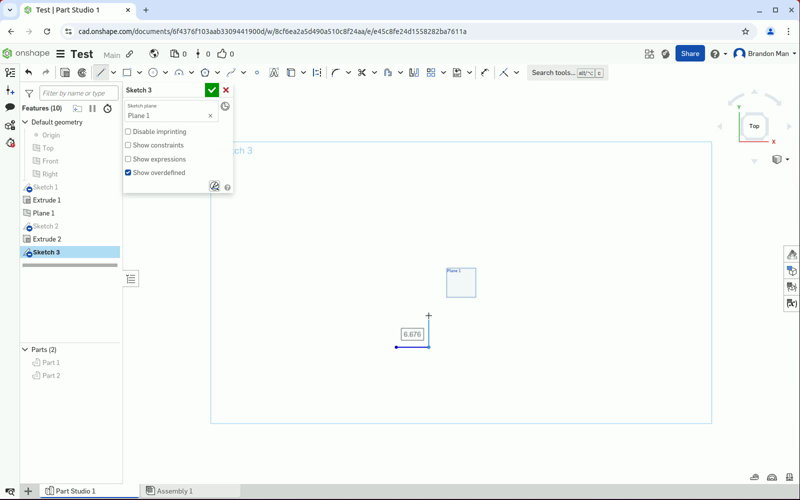
click(428, 315)
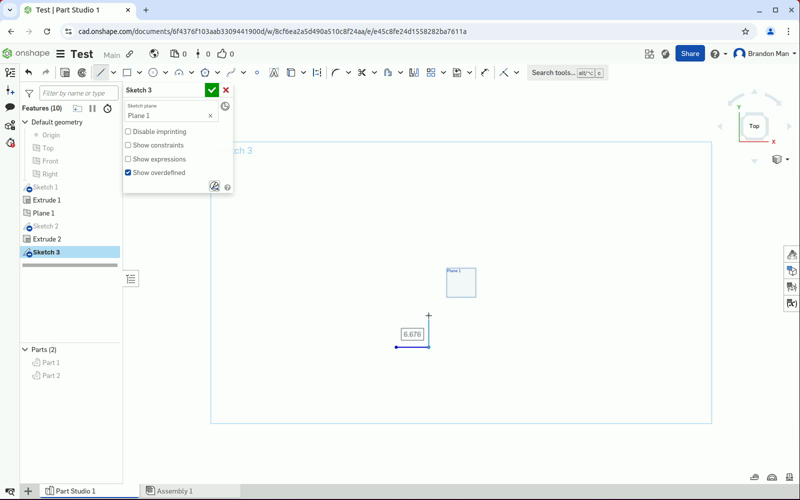
key_up(shift)
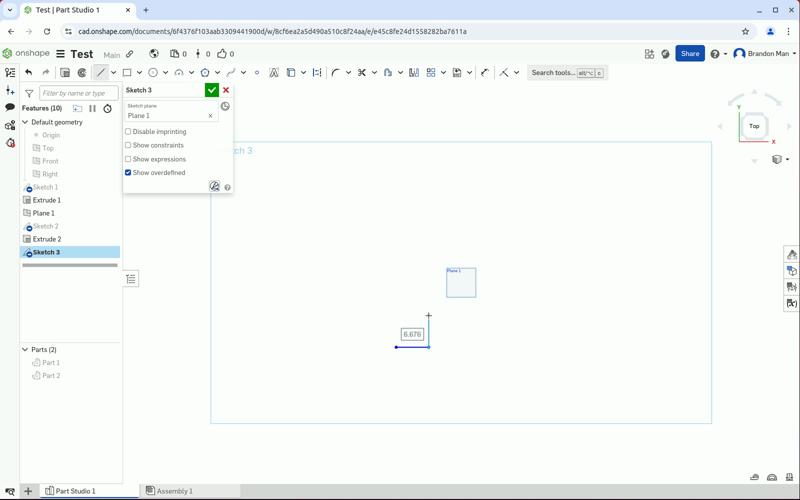
key_down(shift)
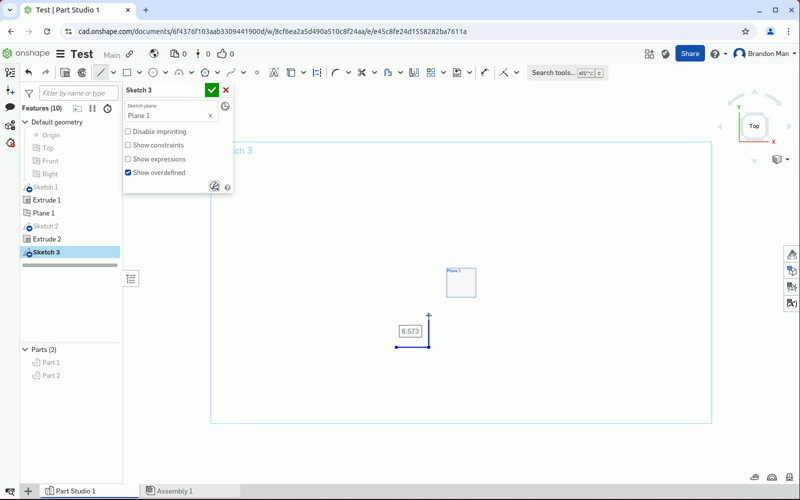
mouse_move(458, 315)
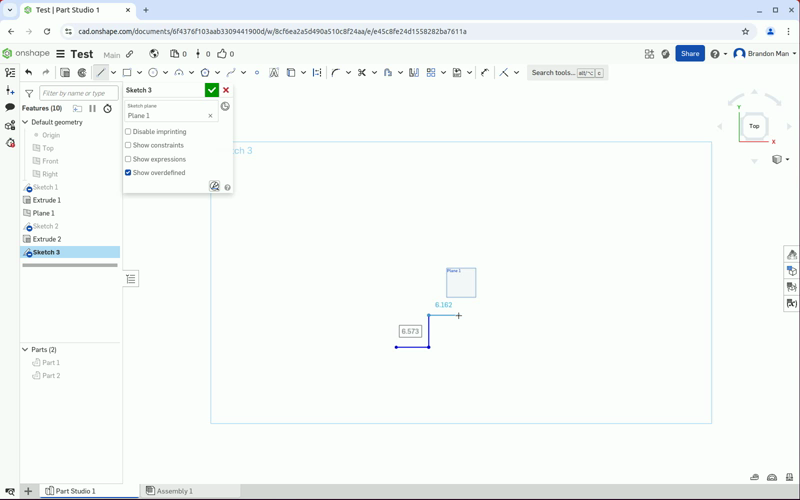
mouse_move(396, 315)
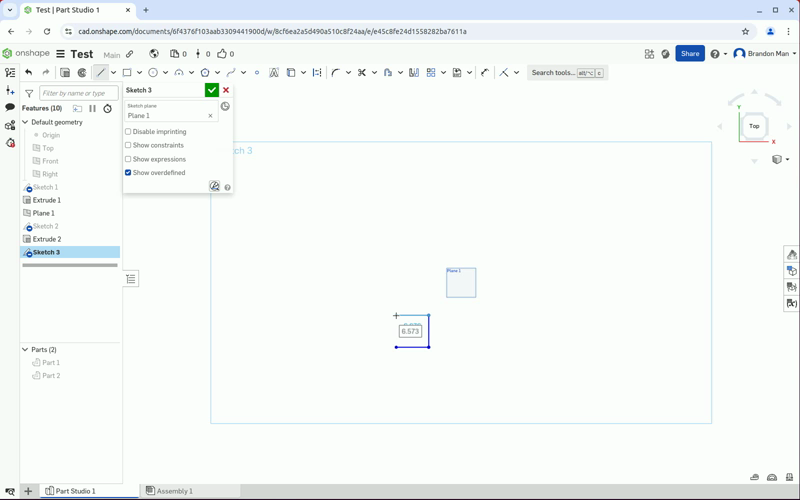
click(396, 315)
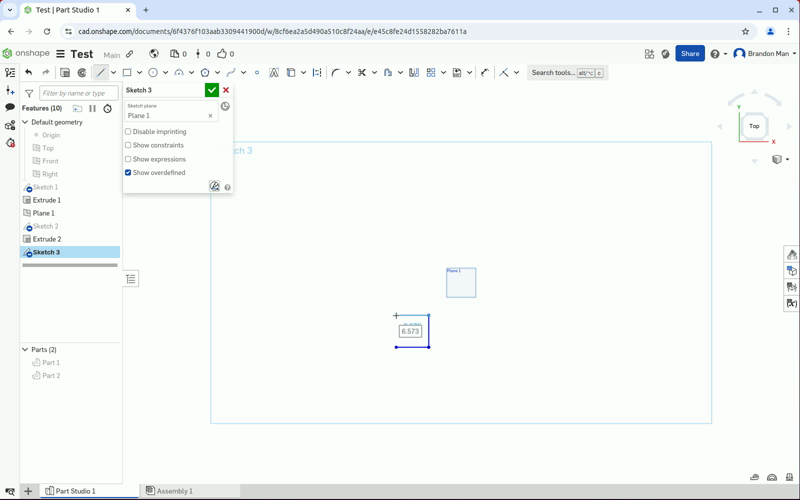
key_up(shift)
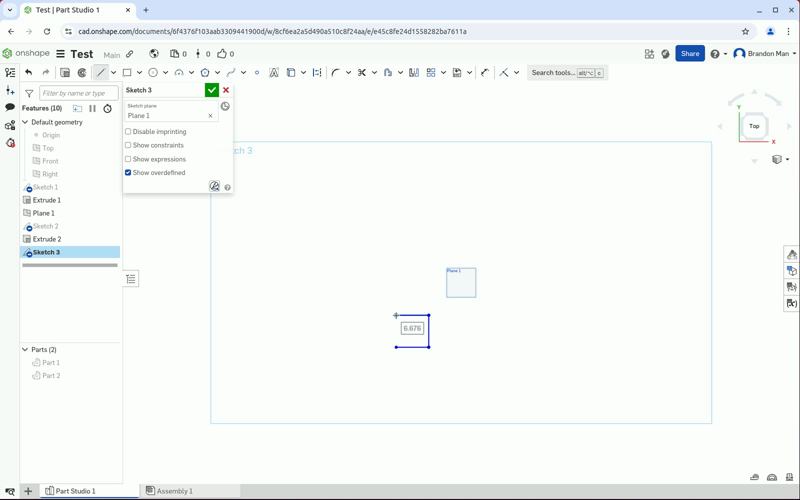
mouse_move(426, 315)
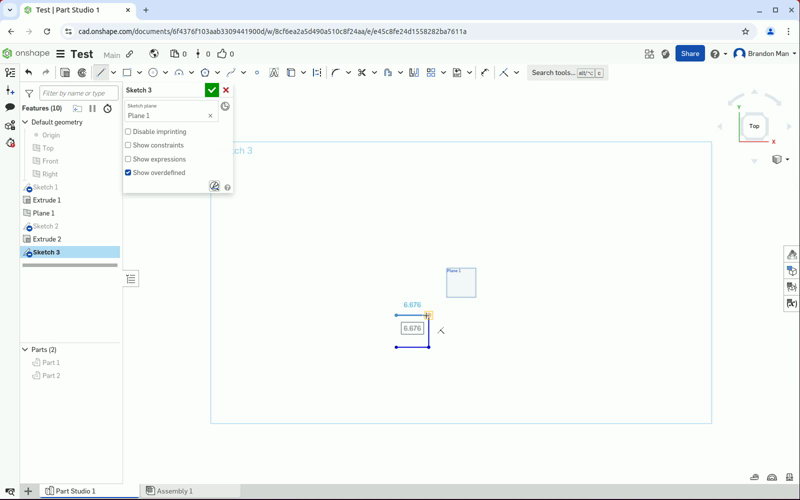
key_down(shift)
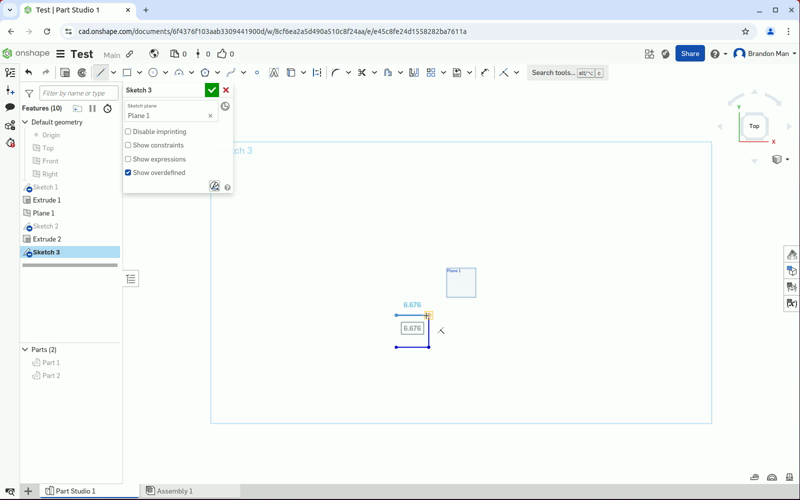
mouse_move(396, 347)
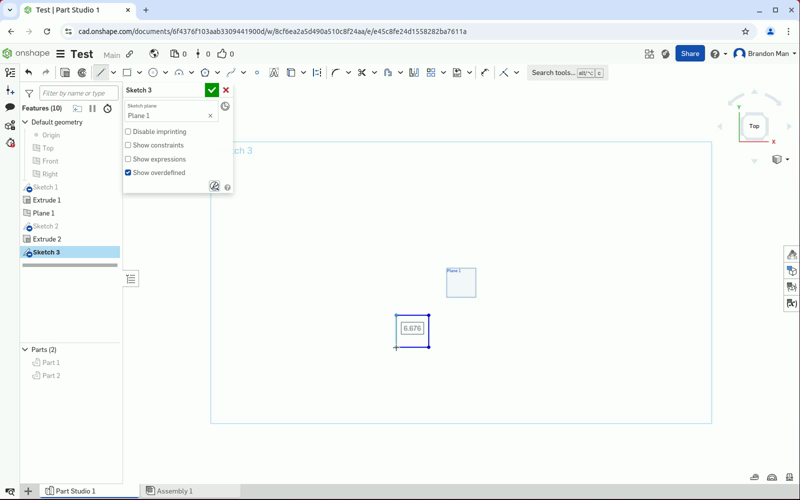
key_up(shift)
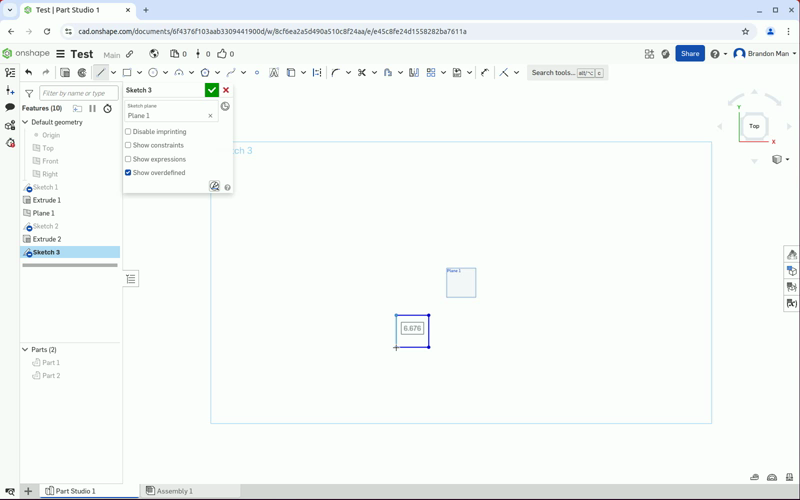
click(396, 347)
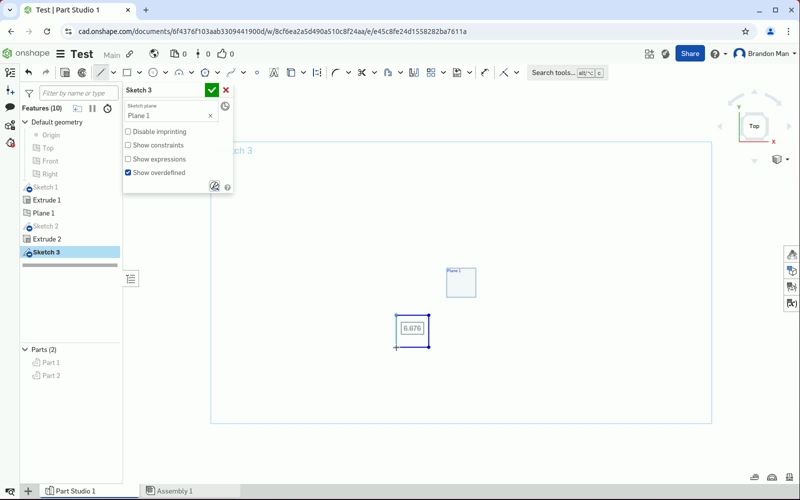
key(esc)
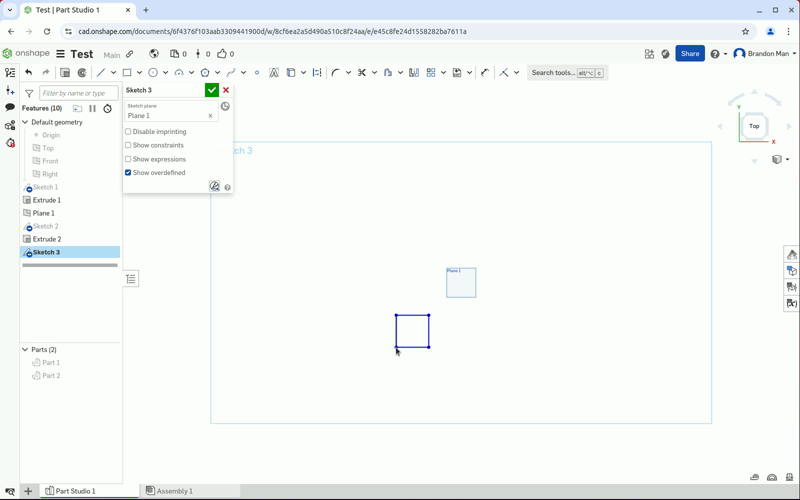
mouse_move(415, 339)
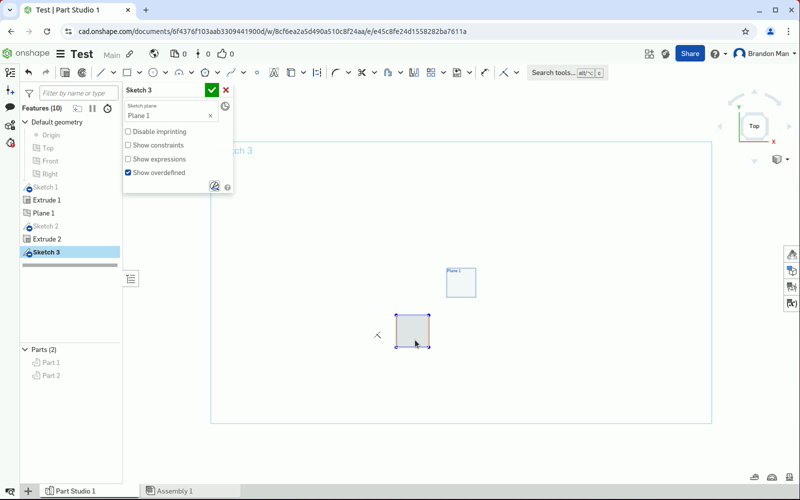
scroll(6)
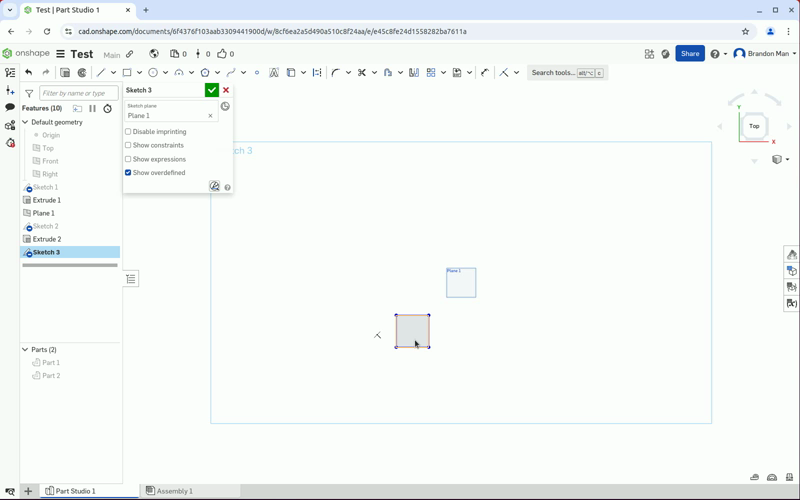
scroll(6)
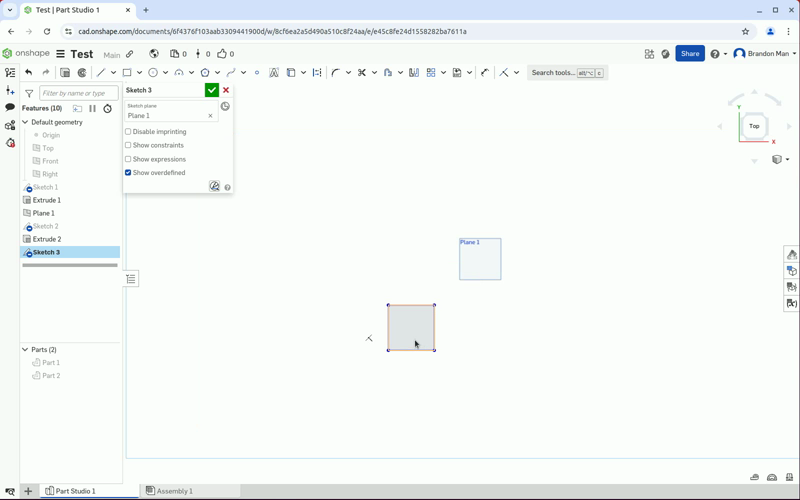
scroll(6)
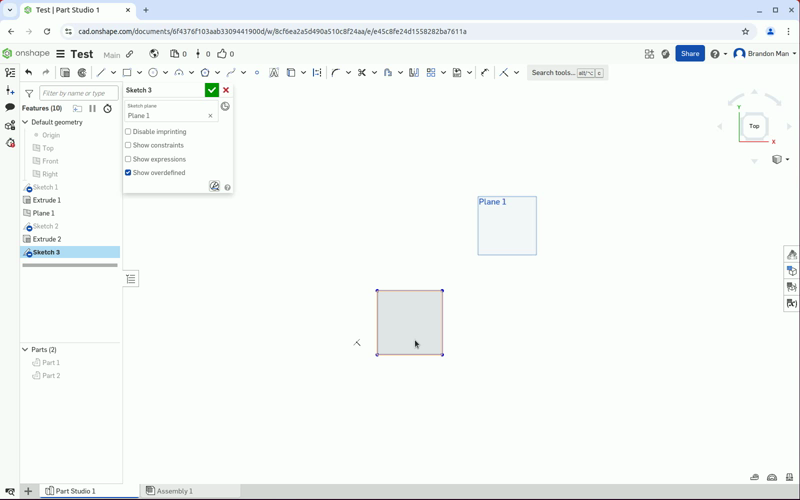
scroll(6)
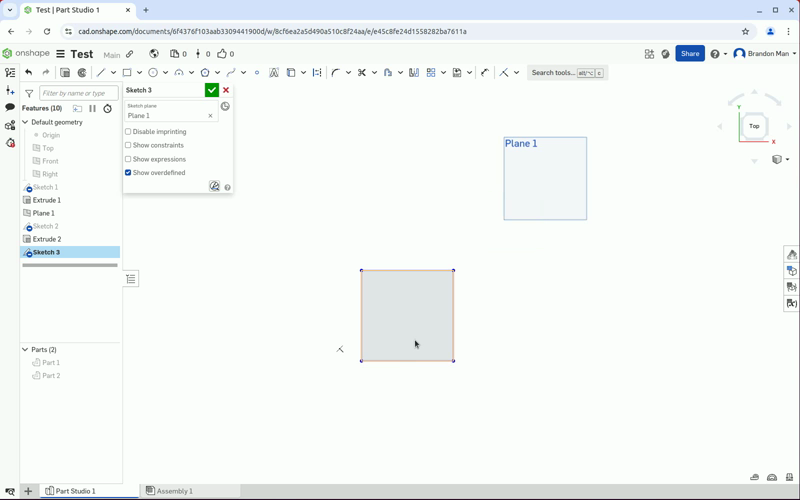
scroll(6)
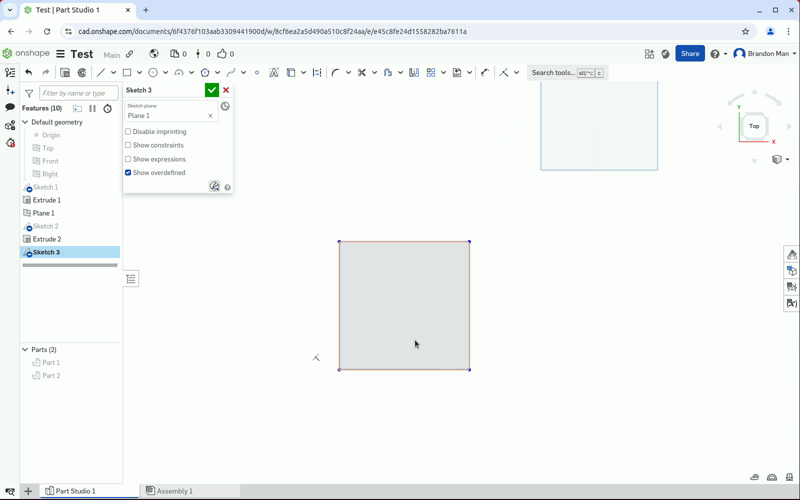
scroll(6)
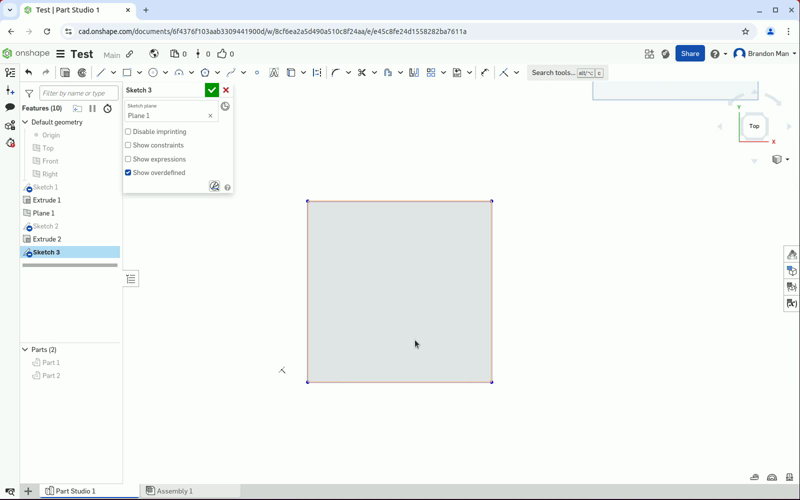
scroll(6)
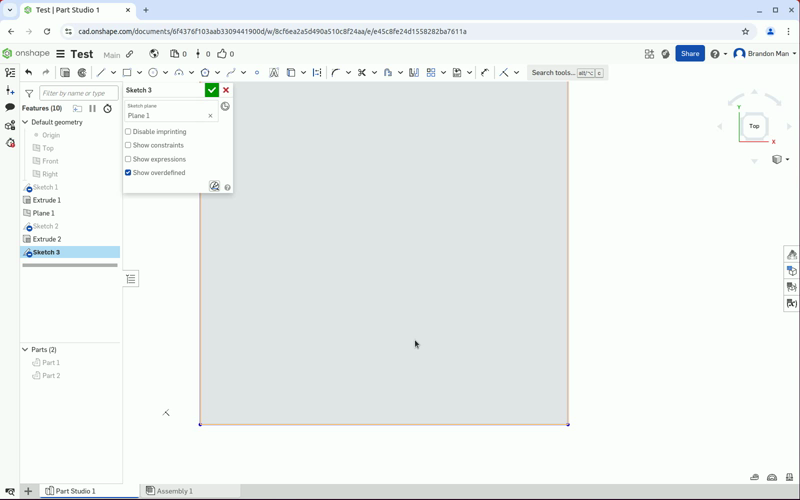
click(415, 339)
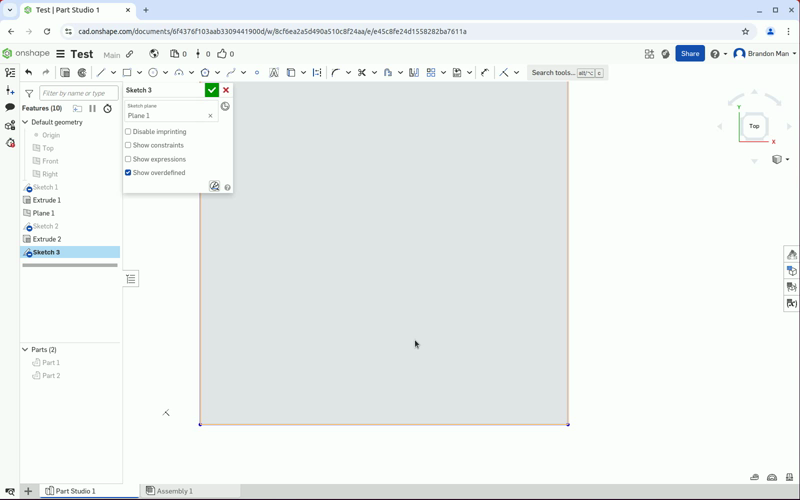
scroll(-6)
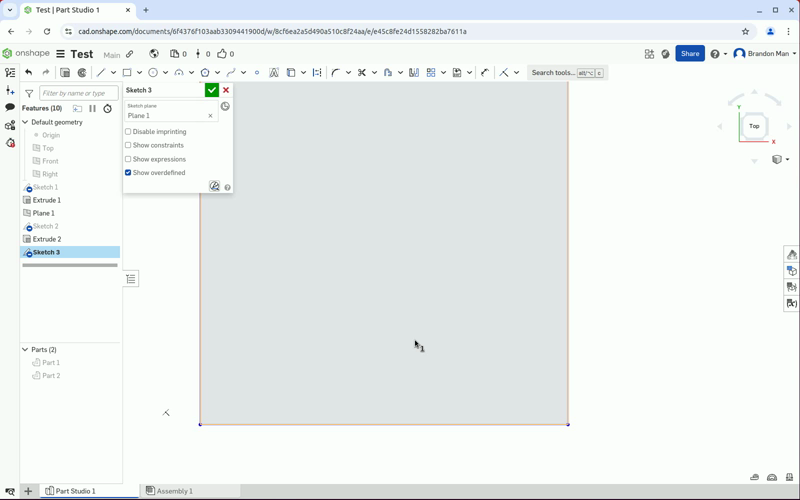
scroll(-6)
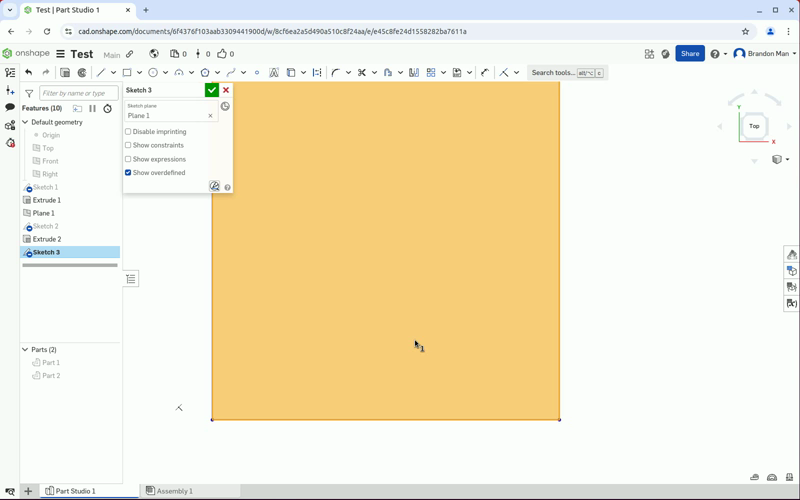
scroll(-6)
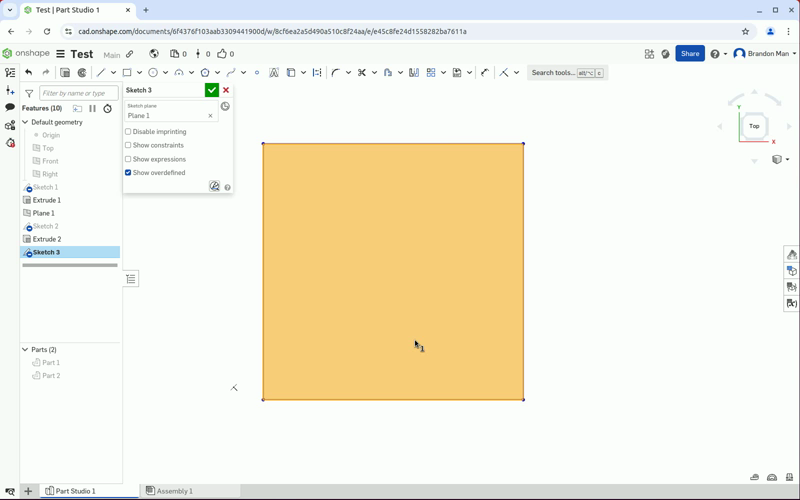
scroll(-6)
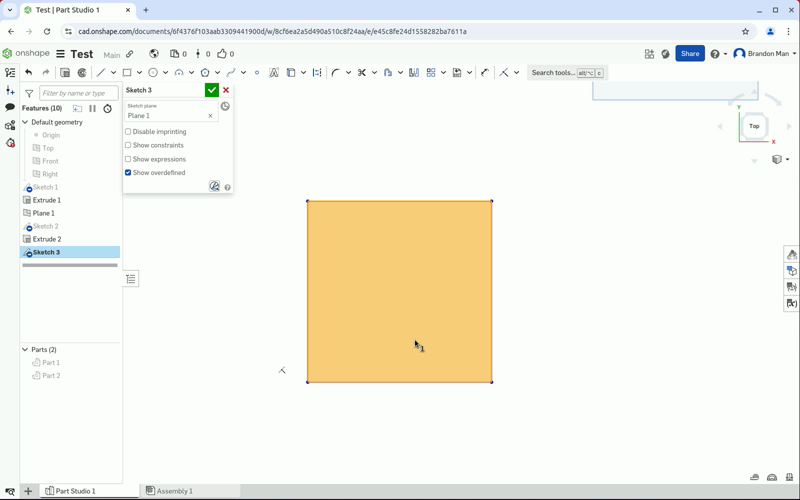
scroll(-6)
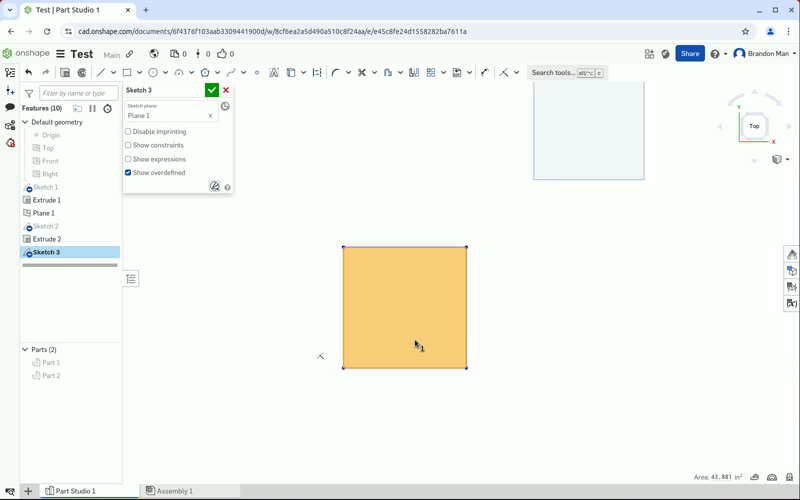
scroll(-6)
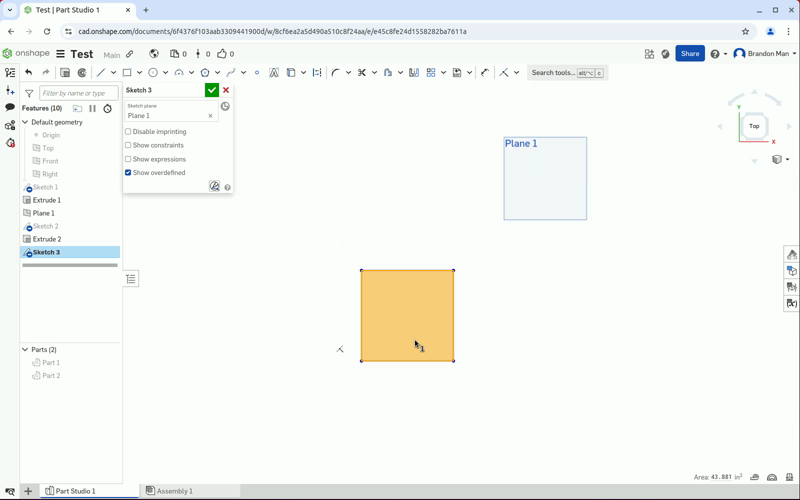
scroll(-6)
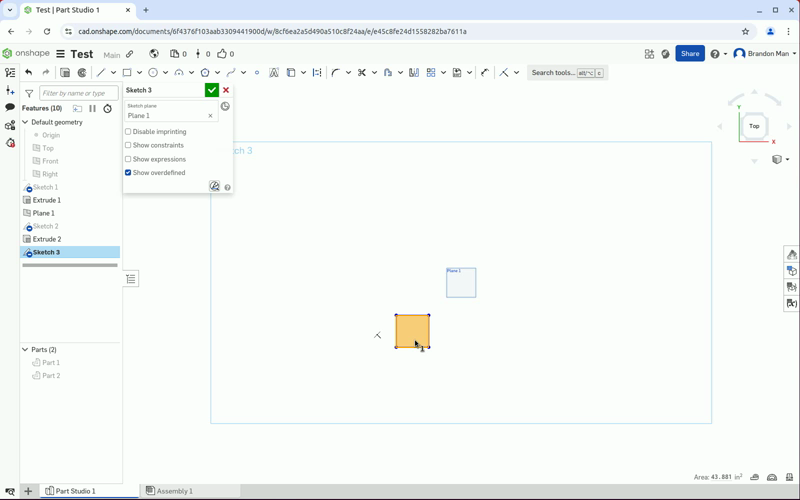
mouse_move(73, 352)
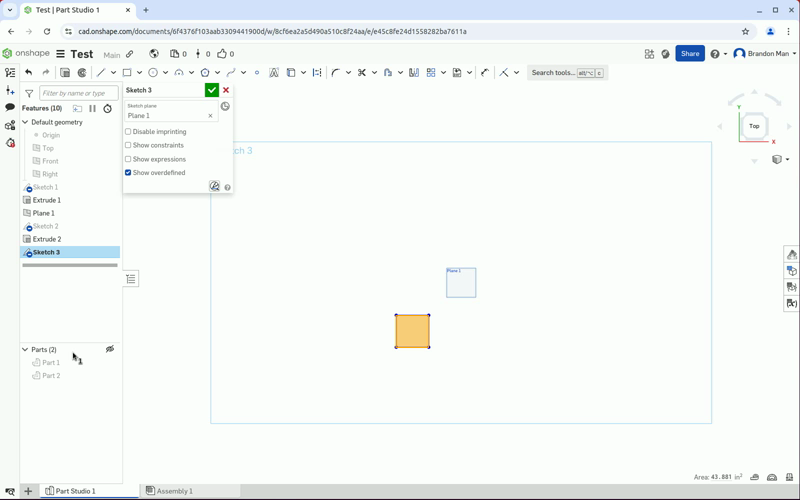
key(shift+y)
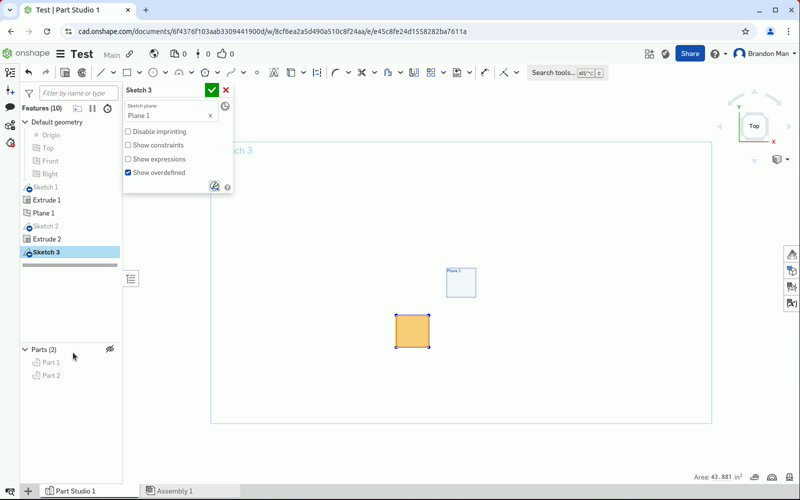
key(shift+e)
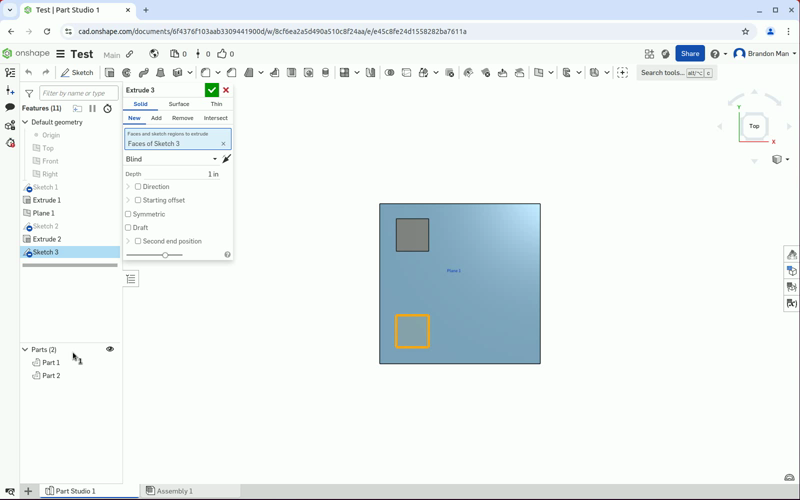
mouse_move(143, 106)
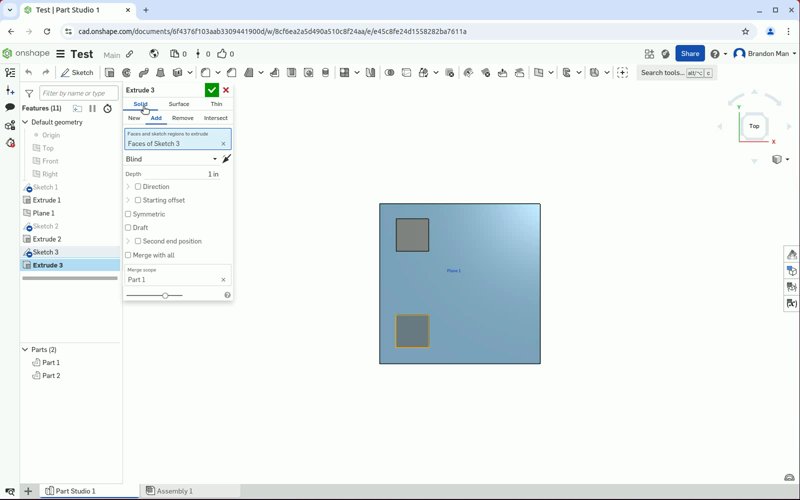
click(143, 106)
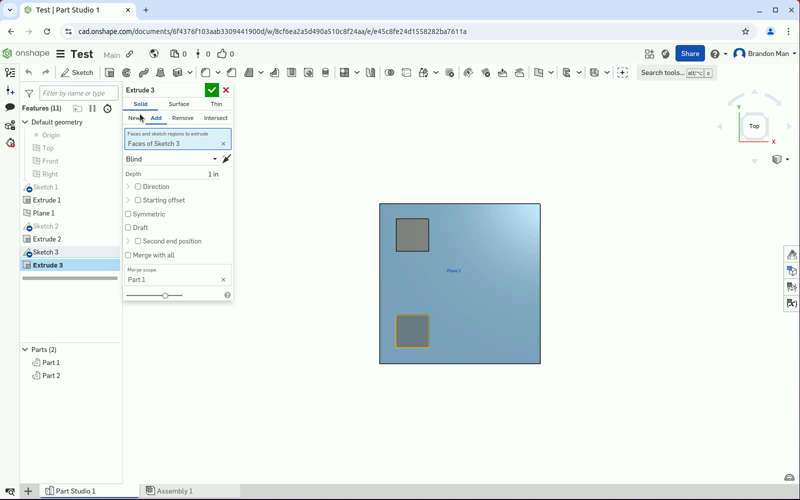
mouse_move(137, 120)
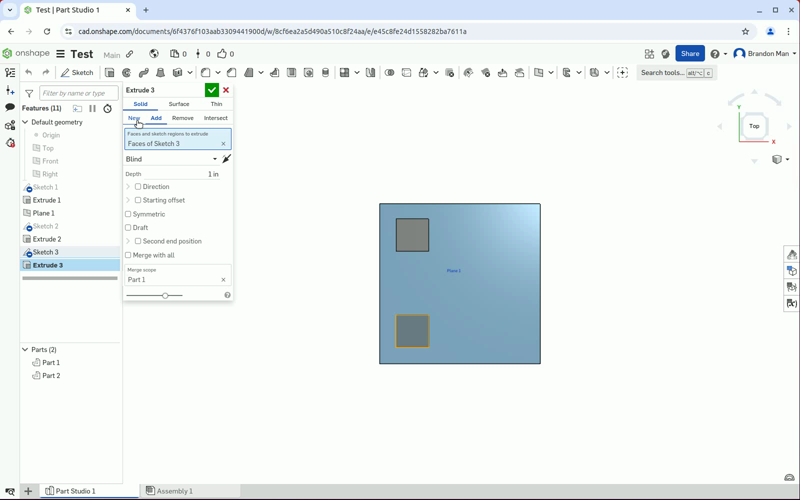
click(137, 120)
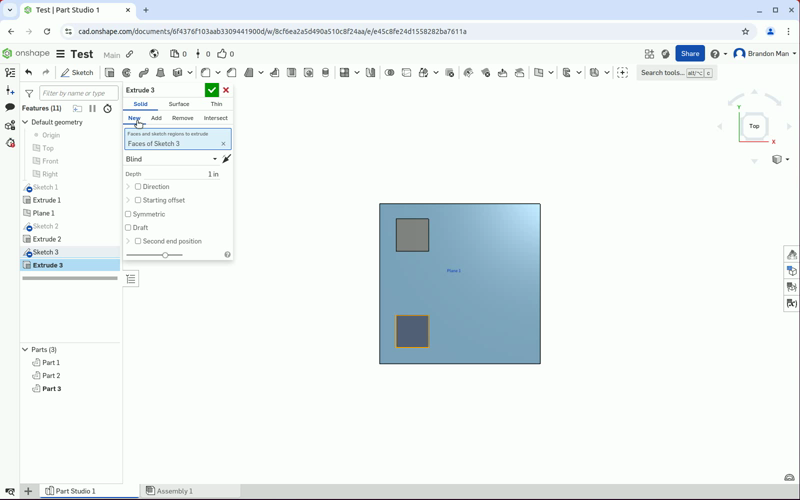
key(tab, 4)
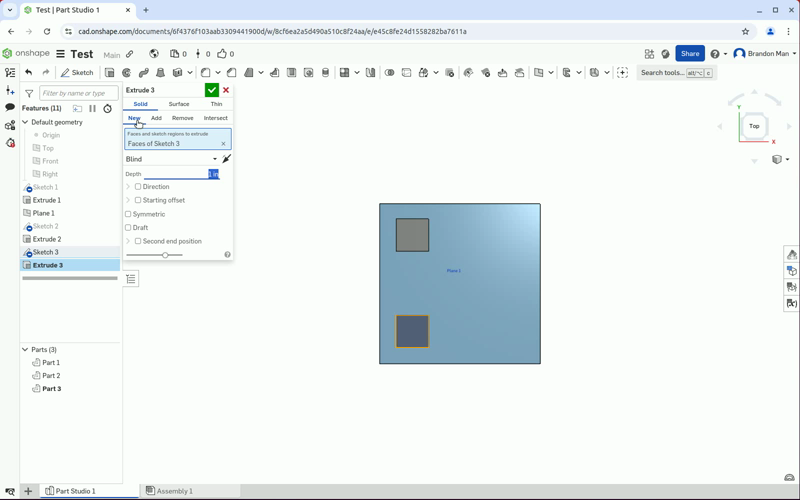
text(19.738)
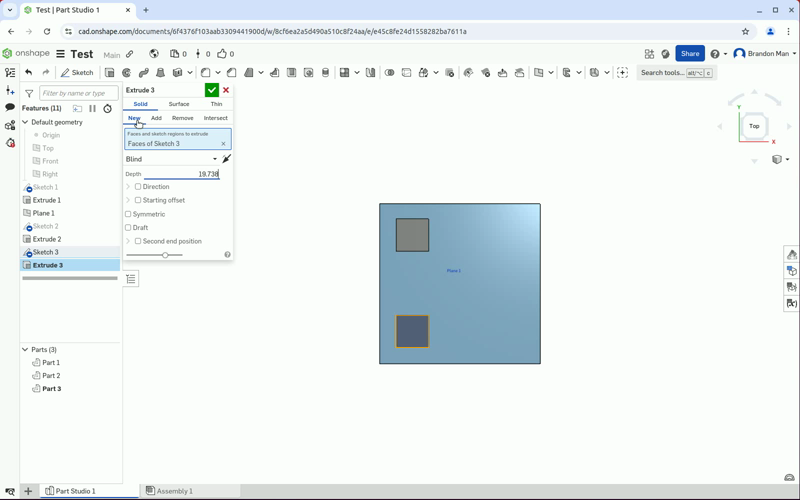
key(enter)
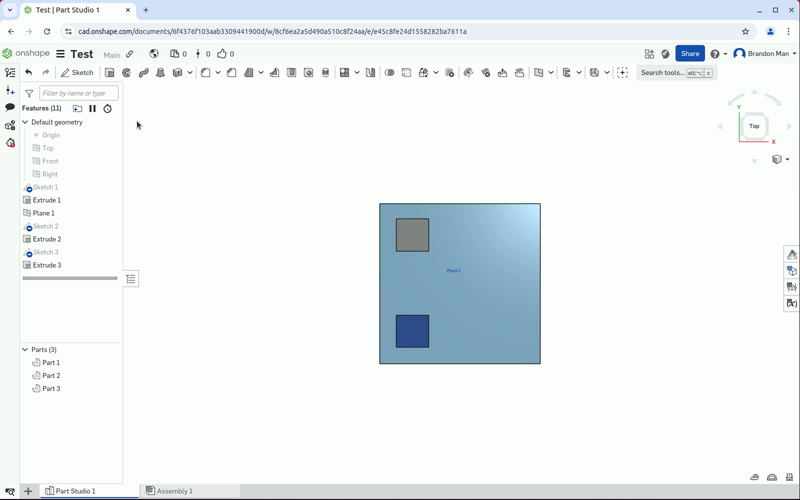
key(shift+h)
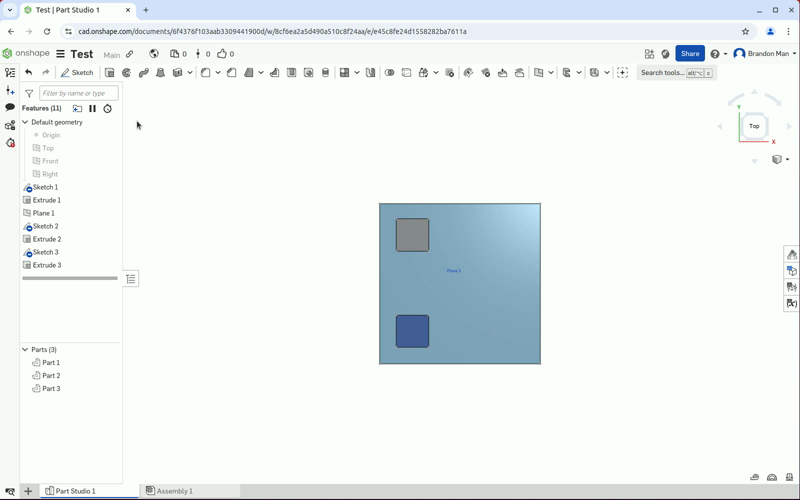
key(shift+h)
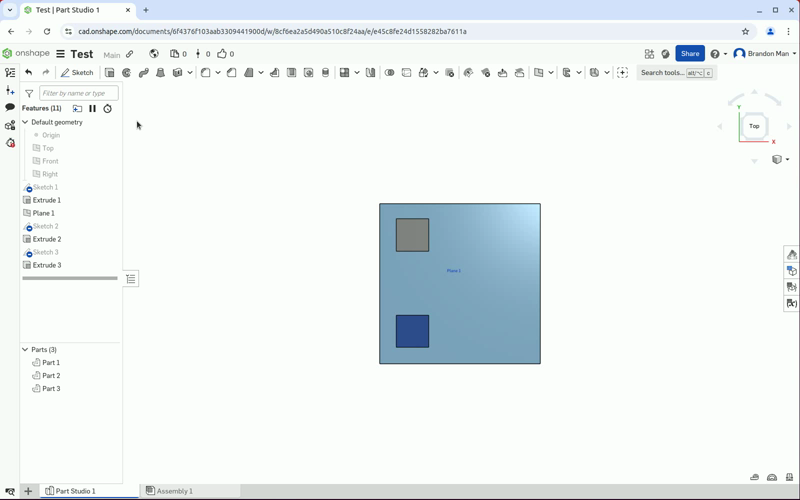
mouse_move(73, 189)
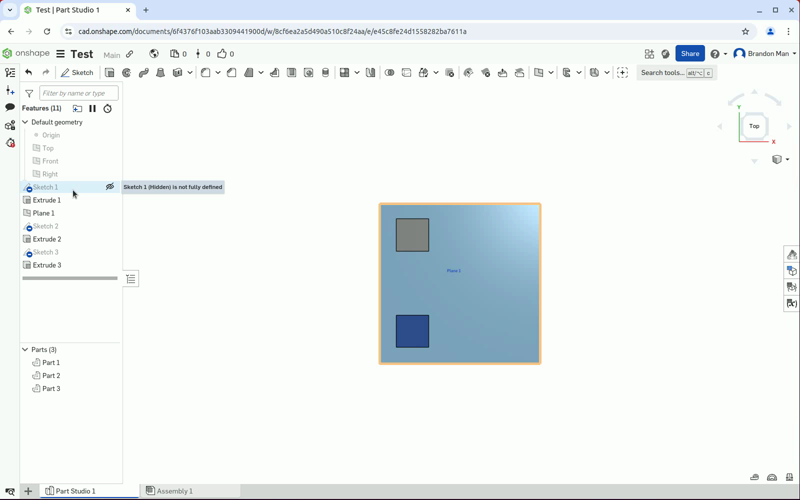
click(73, 189)
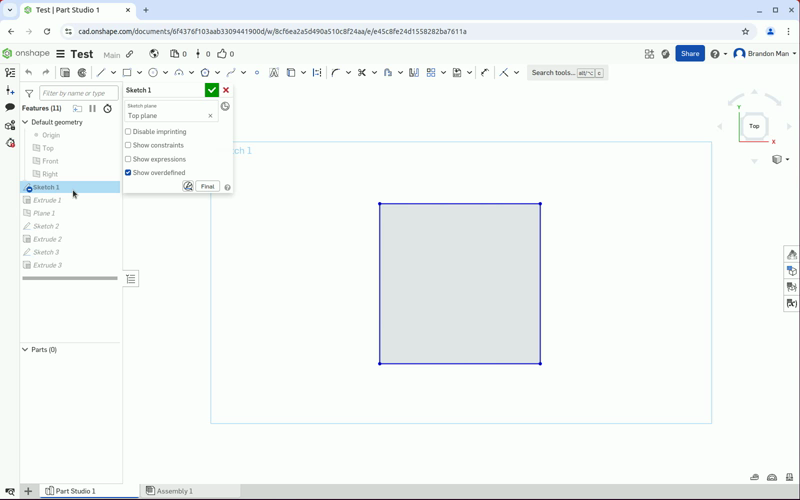
mouse_move(229, 92)
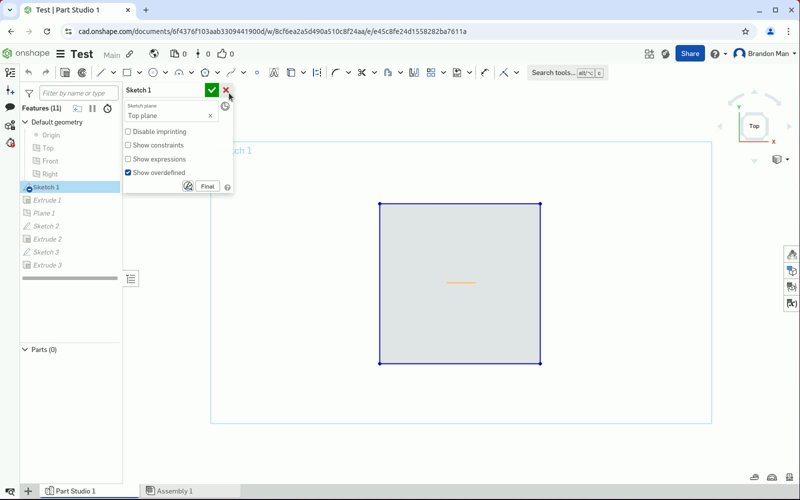
click(229, 92)
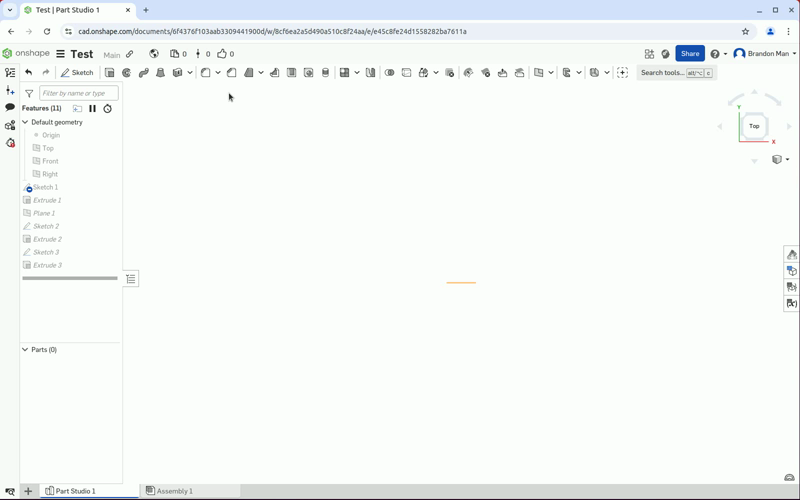
key(shift+s)
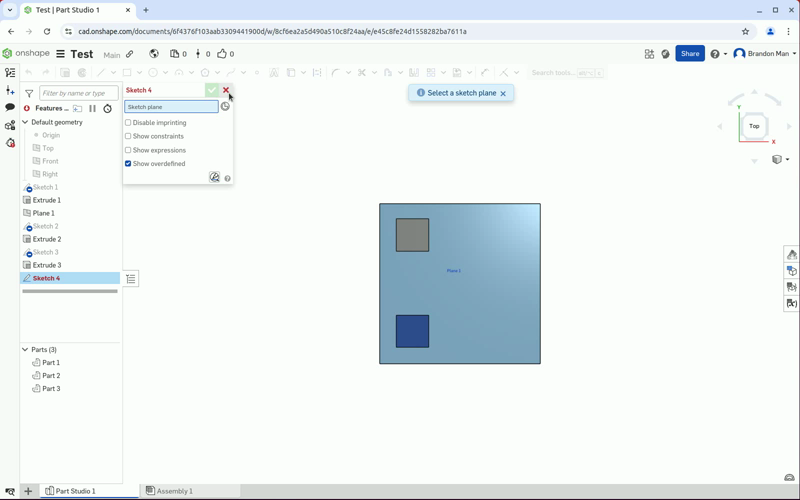
mouse_move(73, 215)
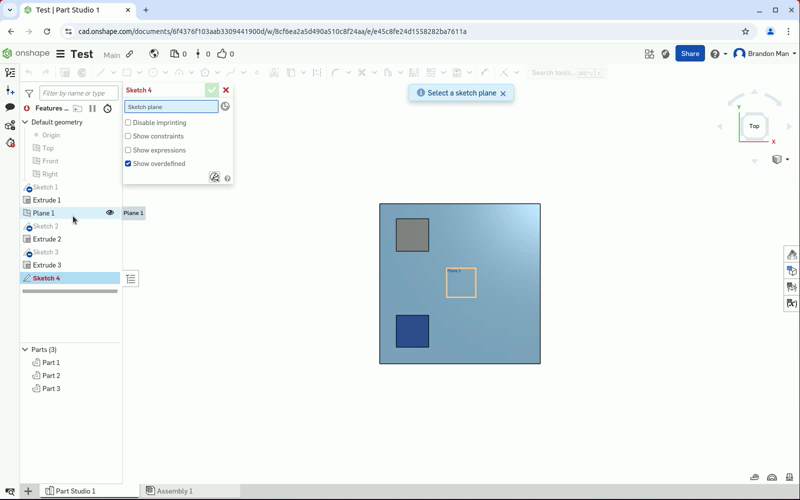
click(73, 215)
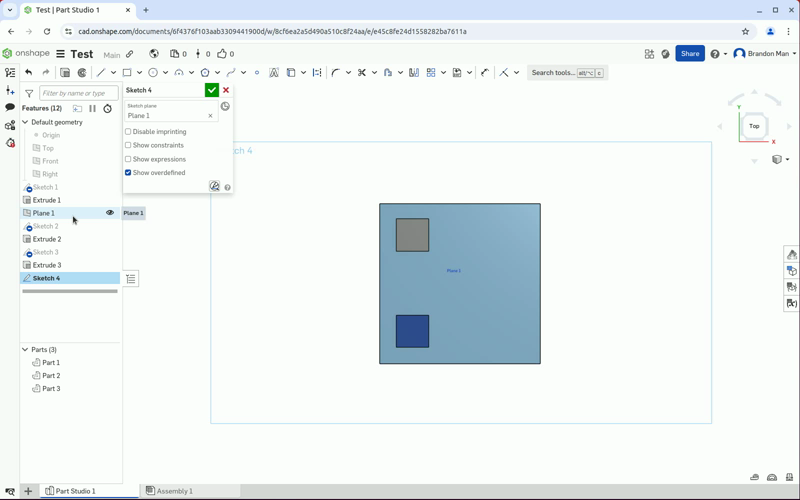
mouse_move(73, 352)
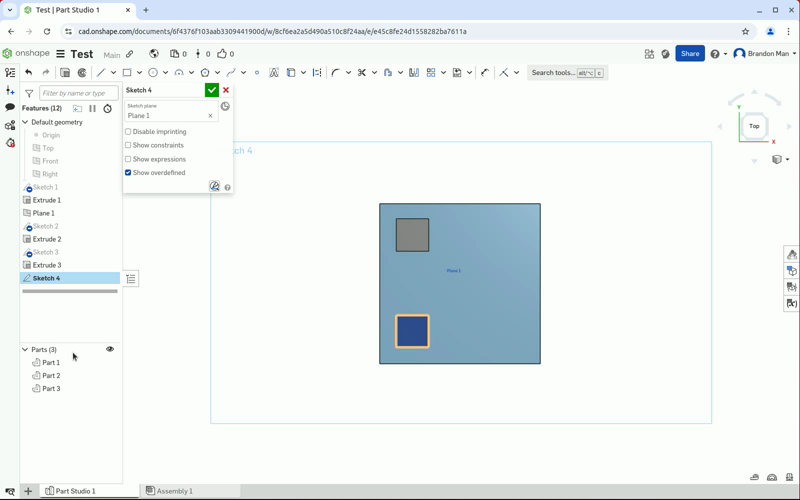
key(y)
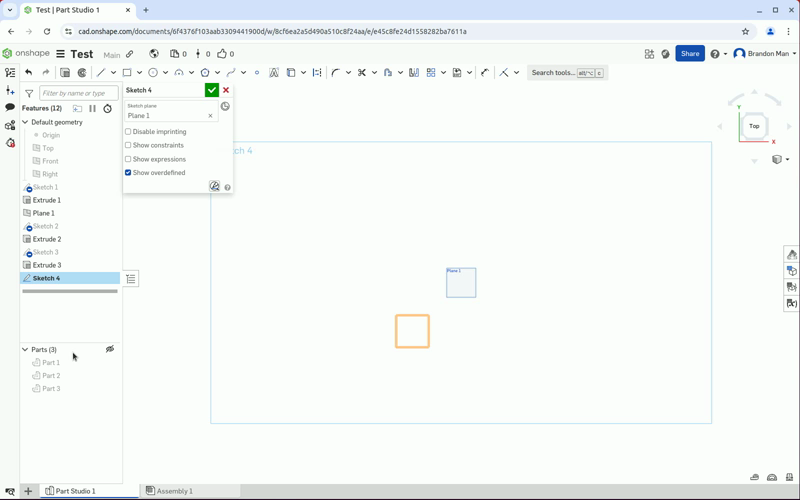
key(l)
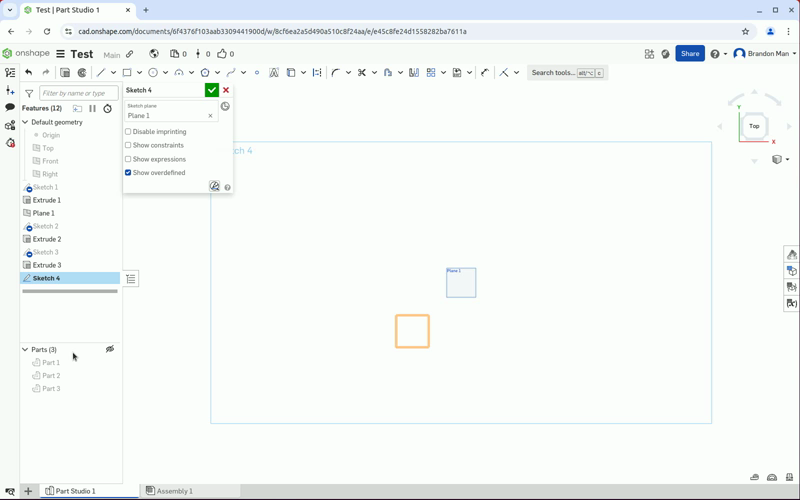
key_down(shift)
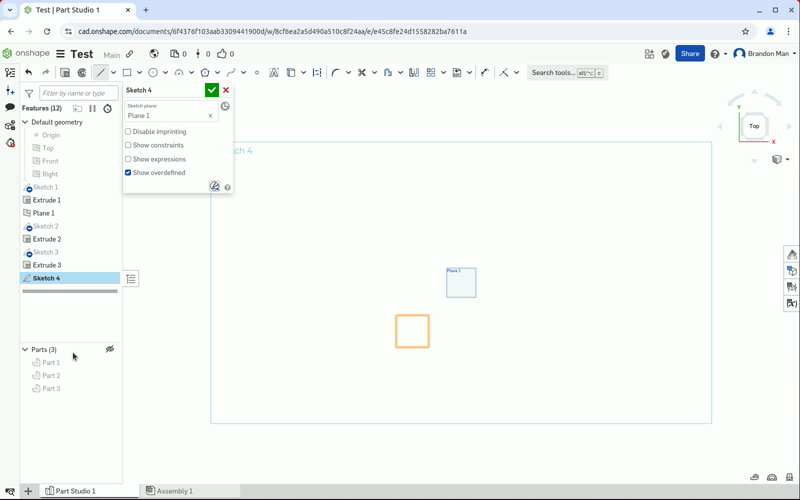
mouse_move(492, 251)
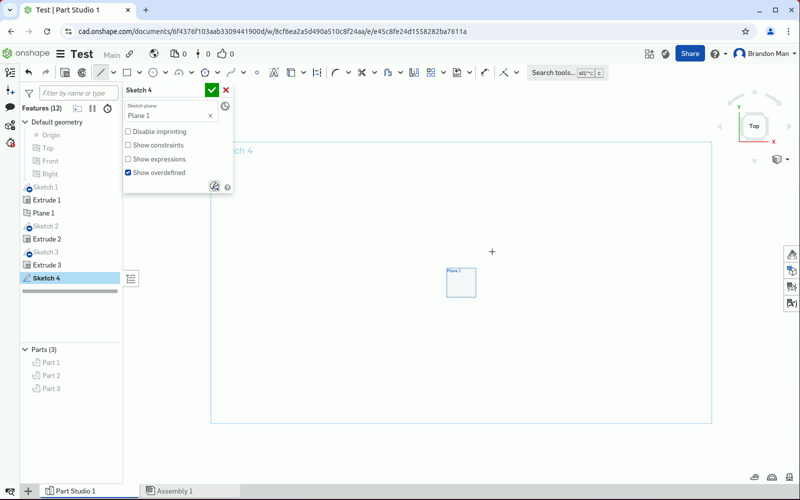
click(492, 251)
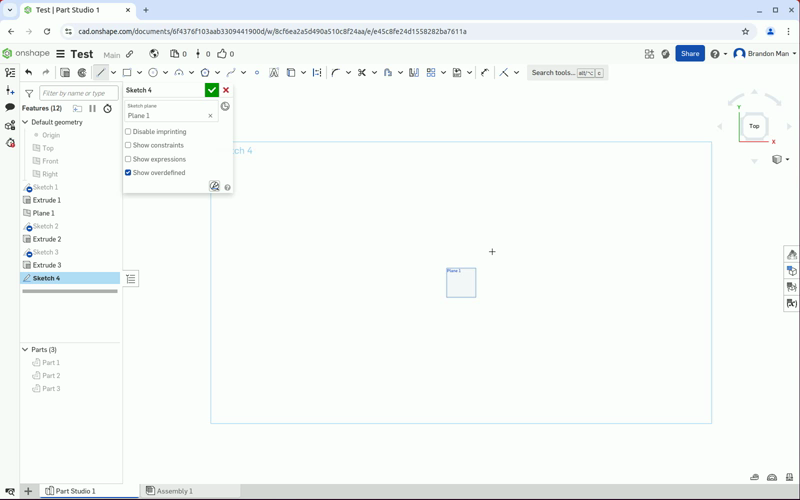
key_up(shift)
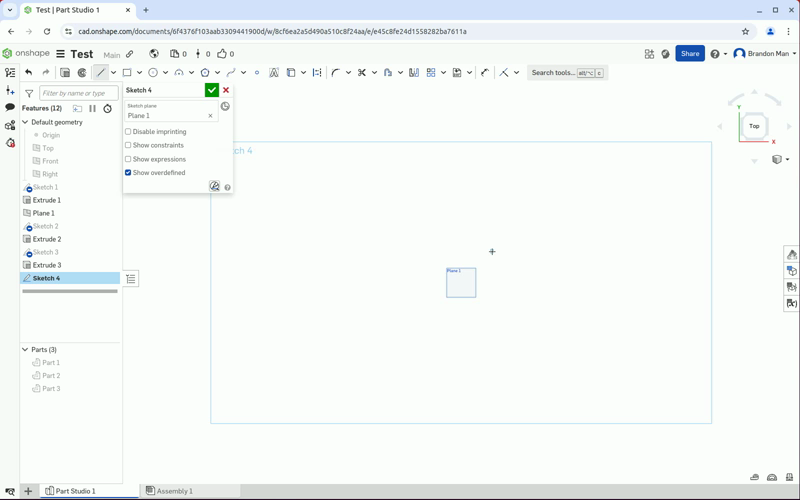
key_down(shift)
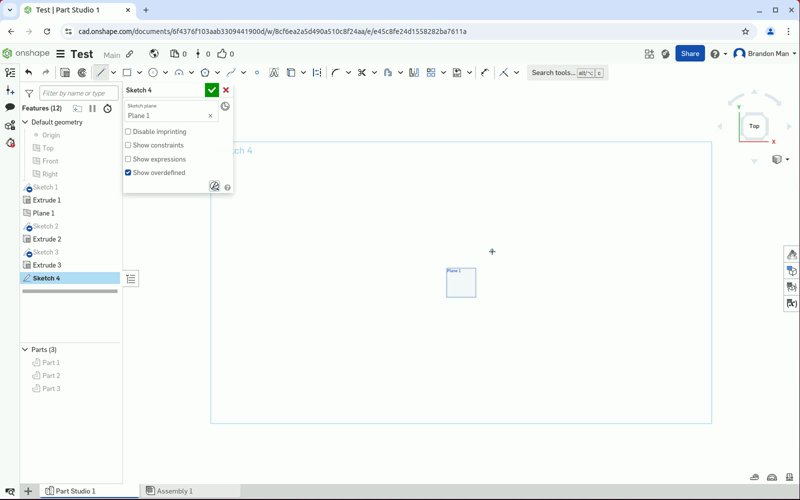
mouse_move(522, 251)
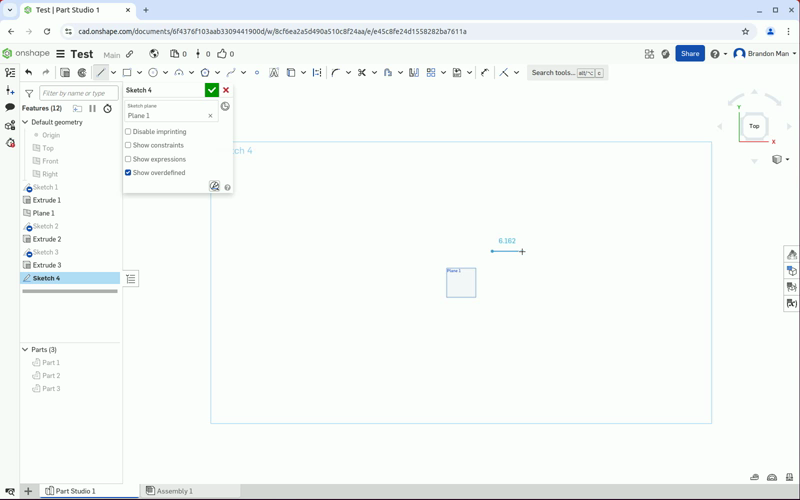
mouse_move(525, 251)
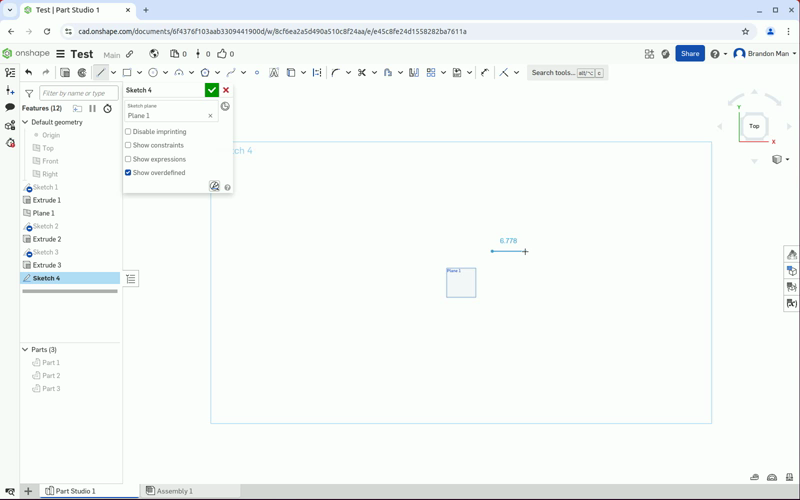
click(525, 251)
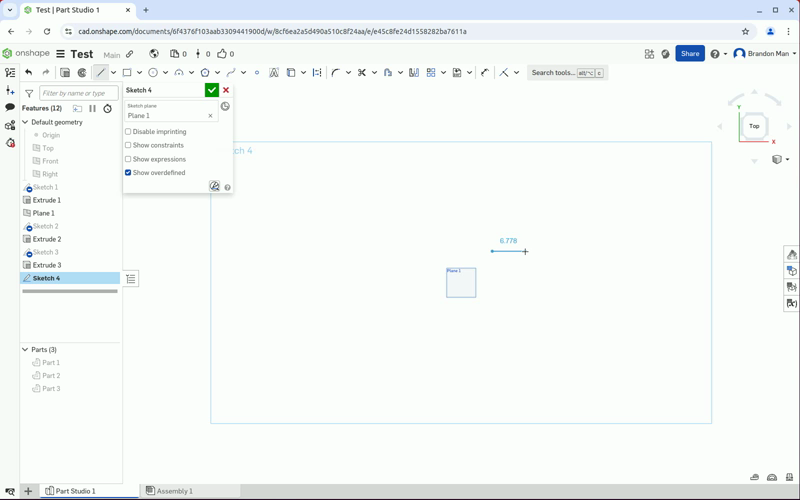
key_up(shift)
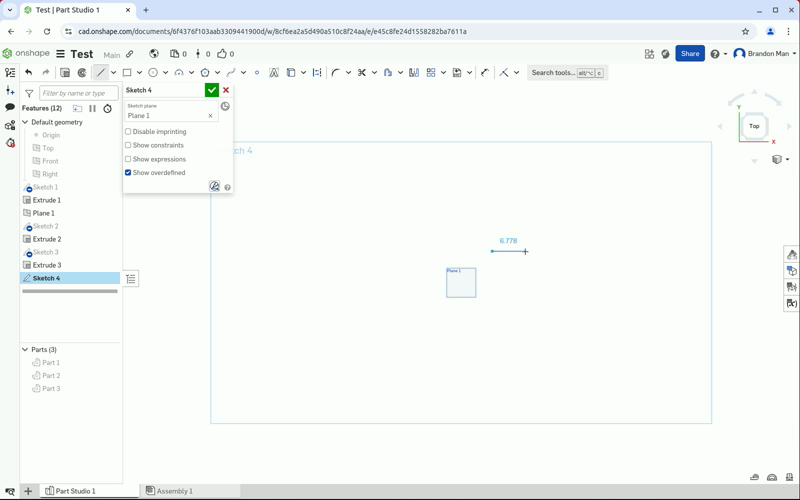
key_down(shift)
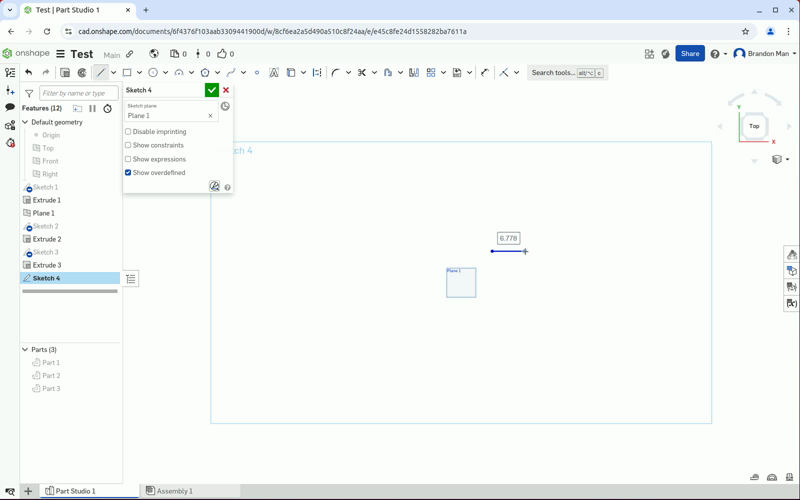
mouse_move(555, 251)
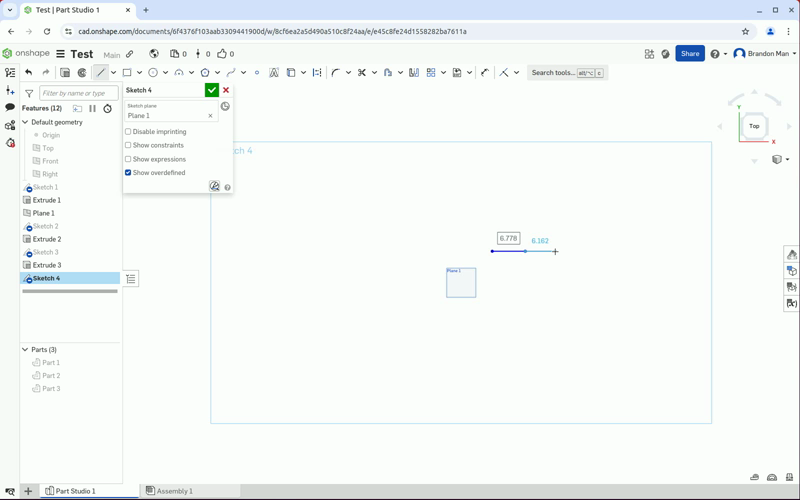
mouse_move(525, 218)
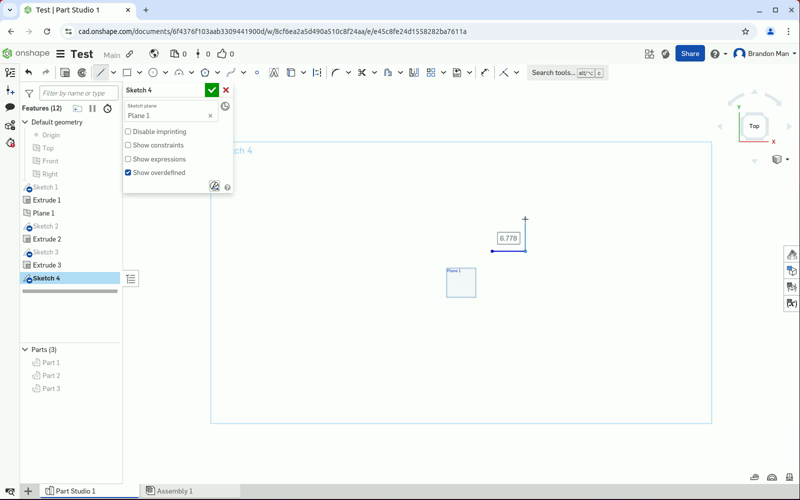
click(525, 218)
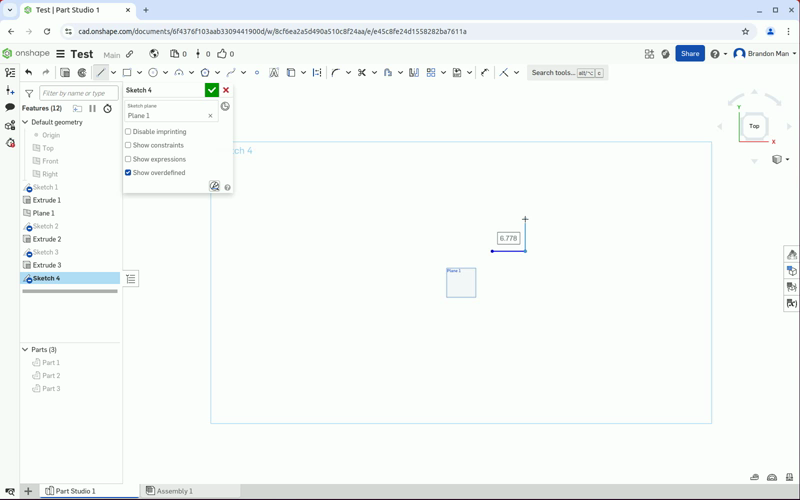
key_up(shift)
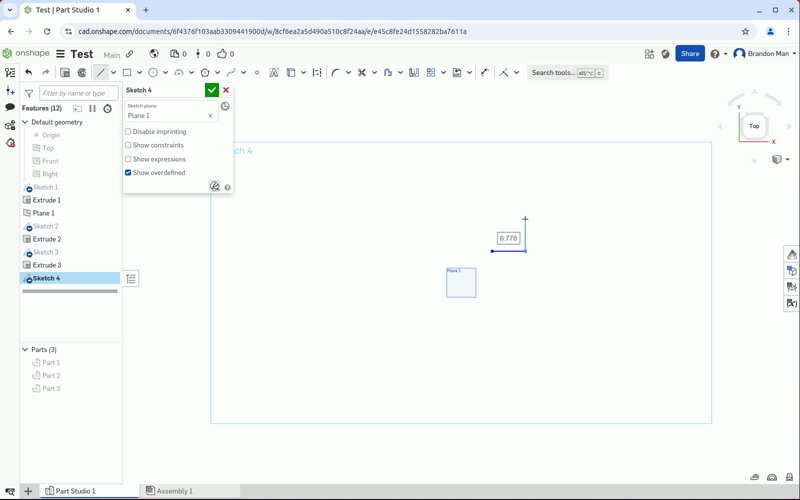
key_down(shift)
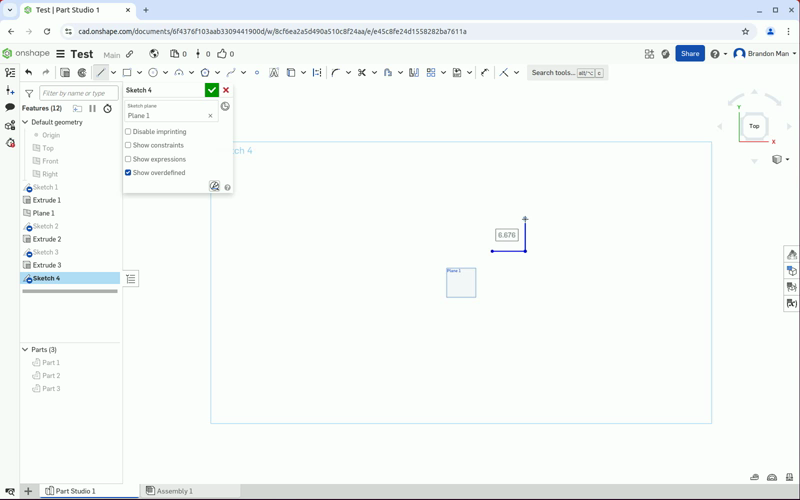
mouse_move(555, 218)
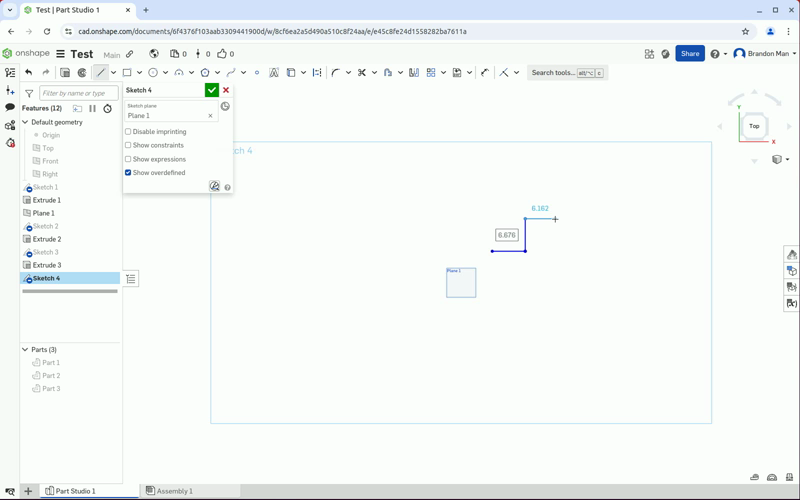
mouse_move(492, 218)
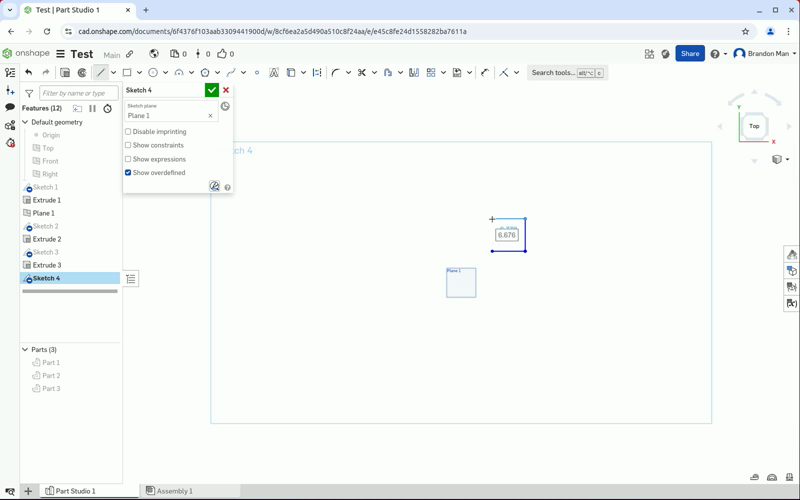
click(492, 218)
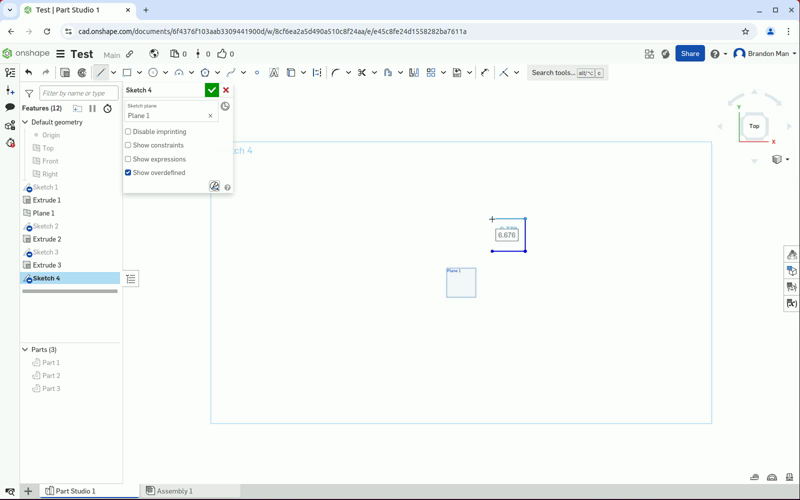
key_up(shift)
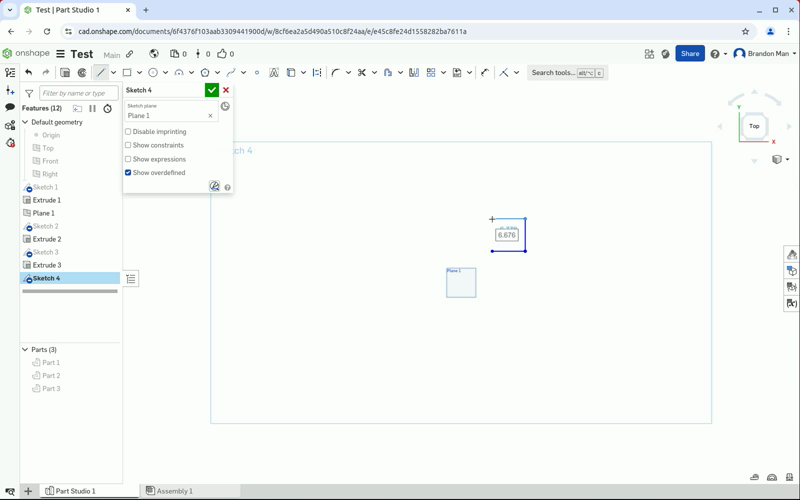
mouse_move(522, 218)
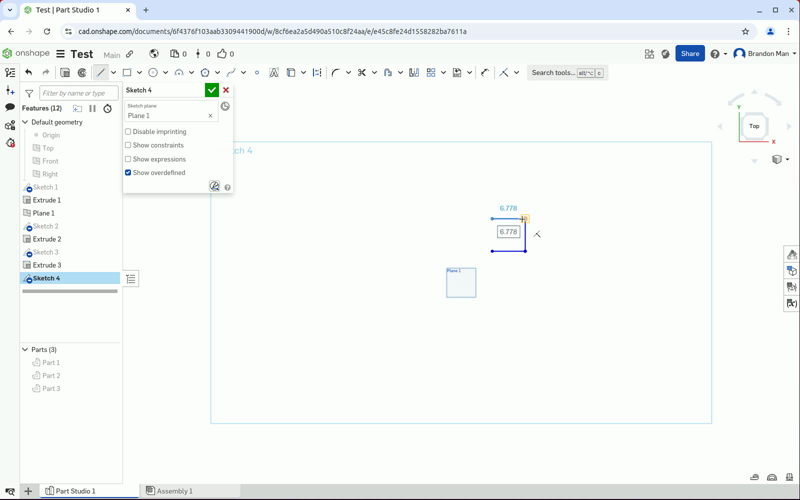
key_down(shift)
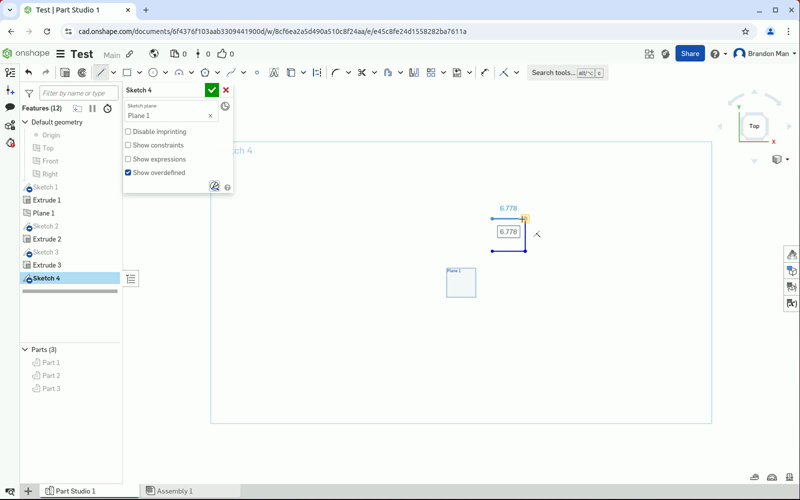
mouse_move(492, 251)
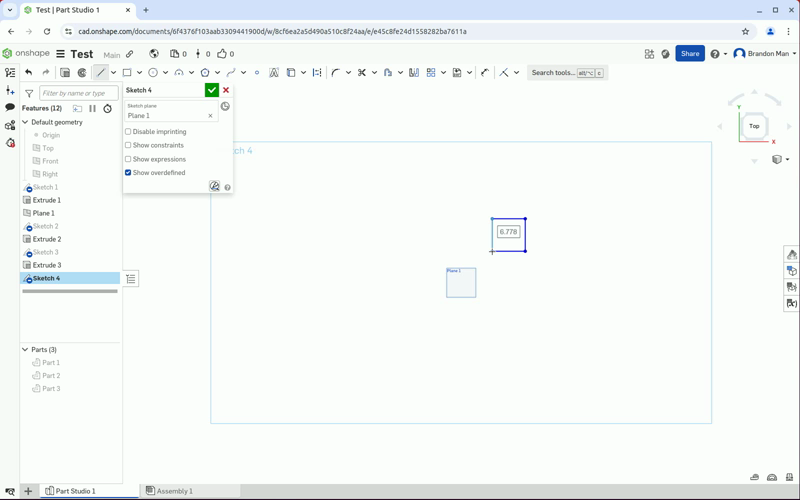
key_up(shift)
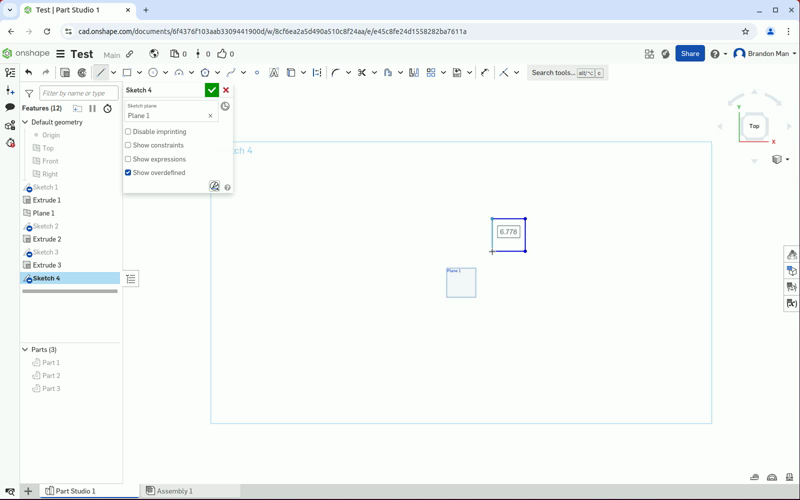
click(492, 251)
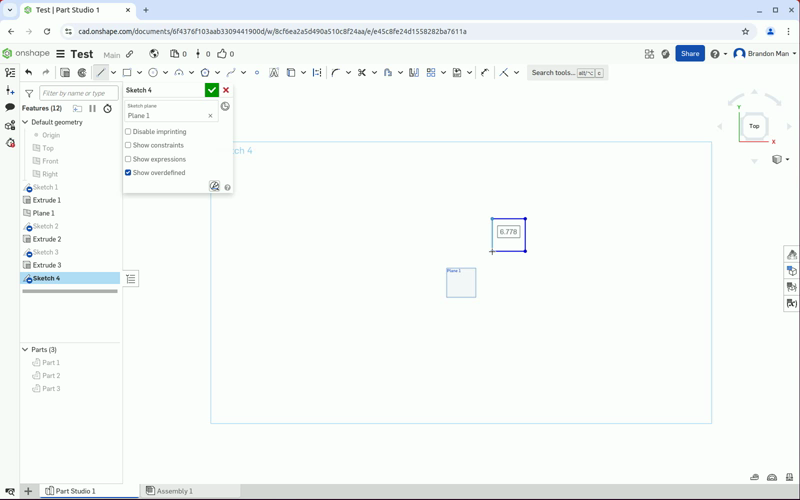
key(esc)
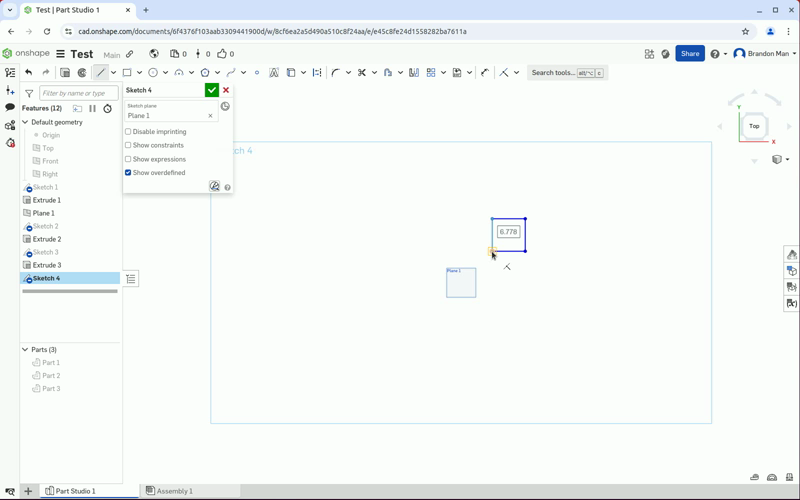
mouse_move(517, 232)
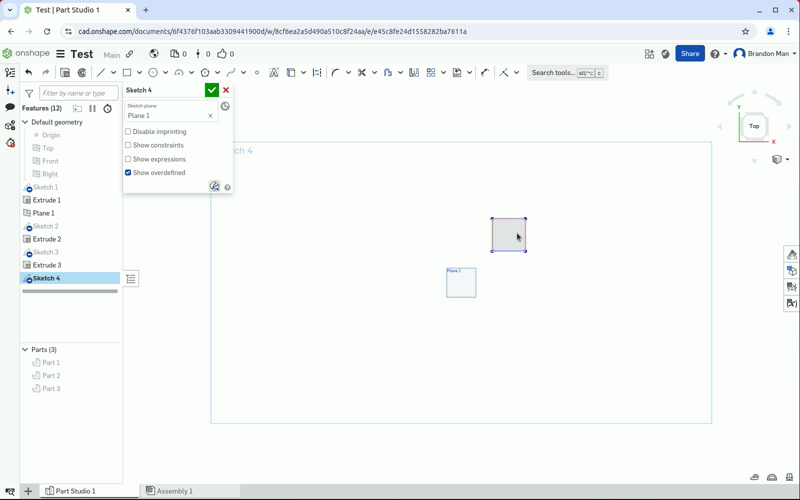
scroll(6)
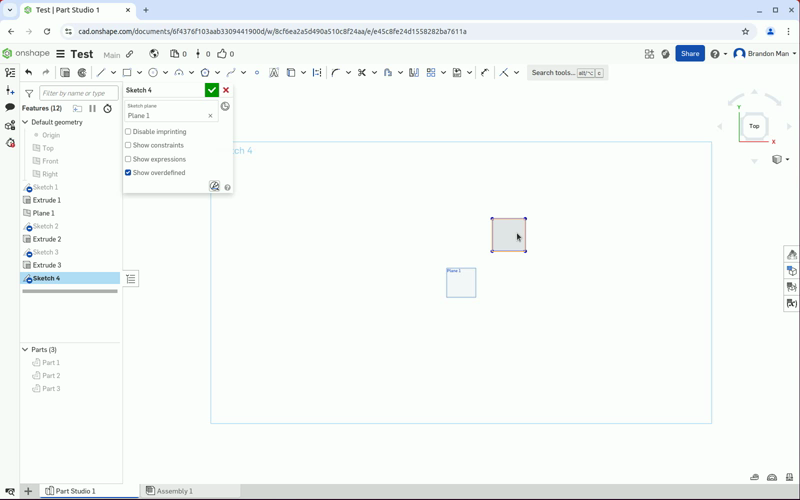
scroll(6)
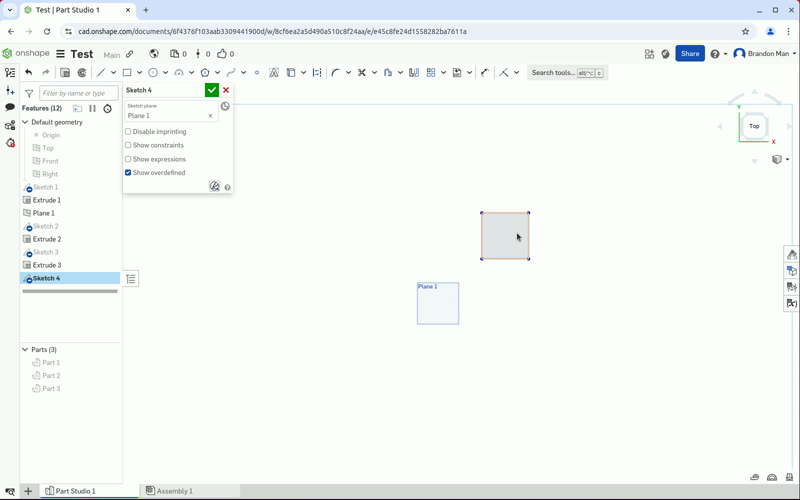
scroll(6)
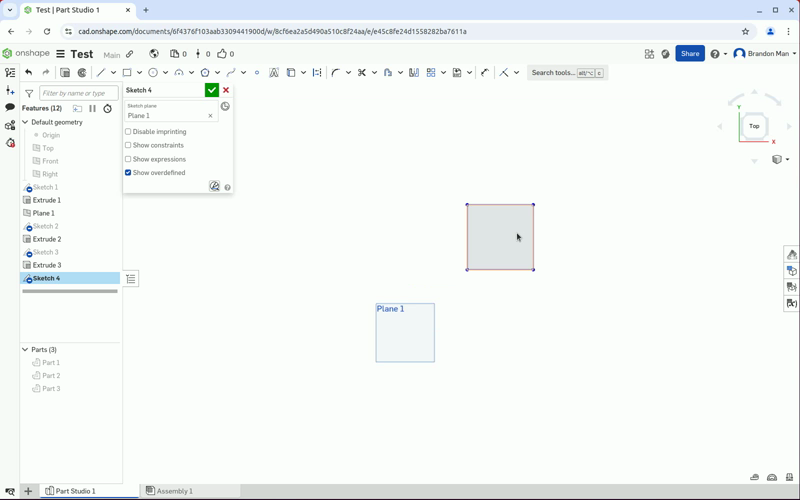
scroll(6)
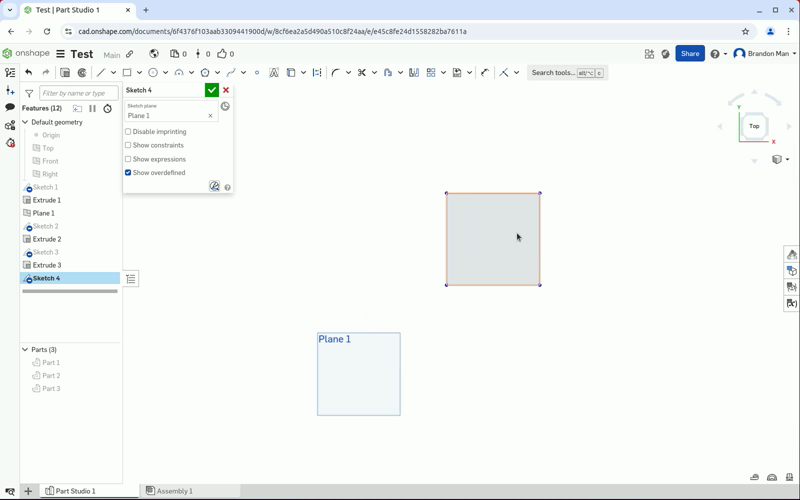
scroll(6)
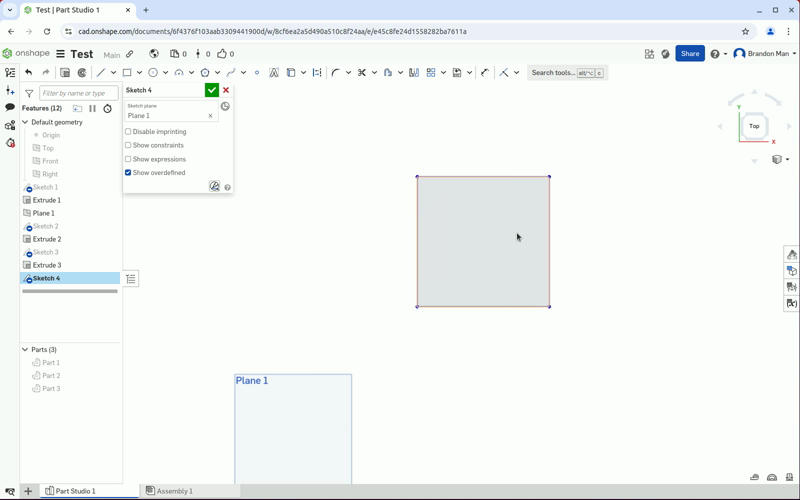
scroll(6)
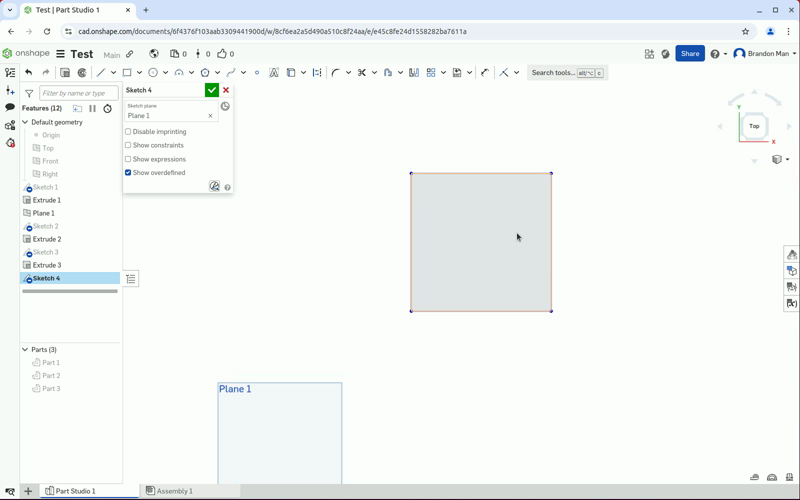
scroll(6)
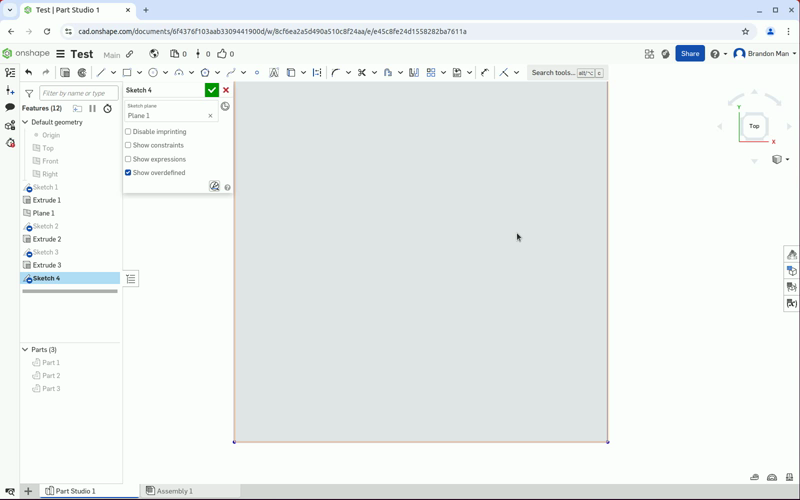
click(517, 232)
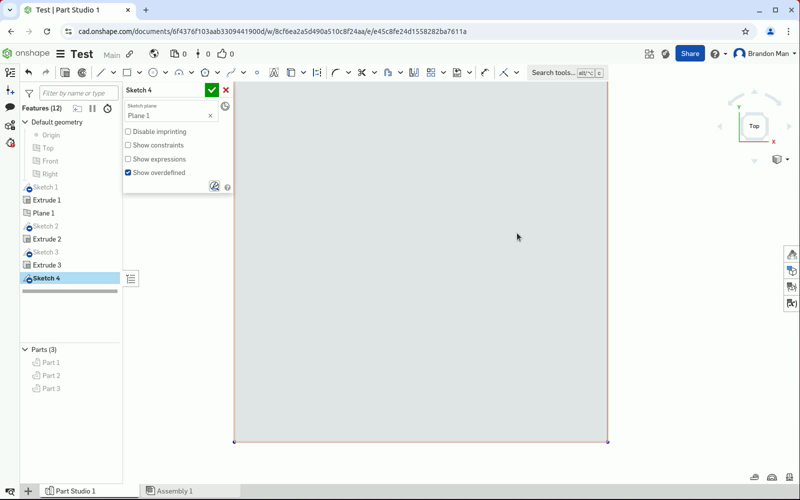
scroll(-6)
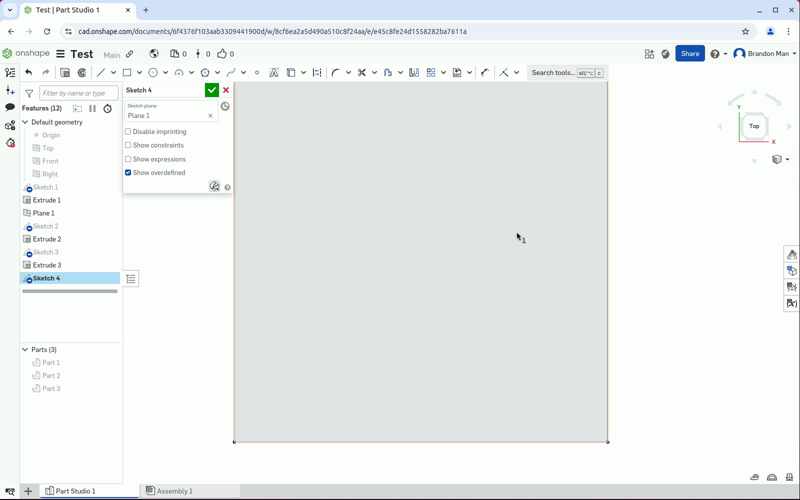
scroll(-6)
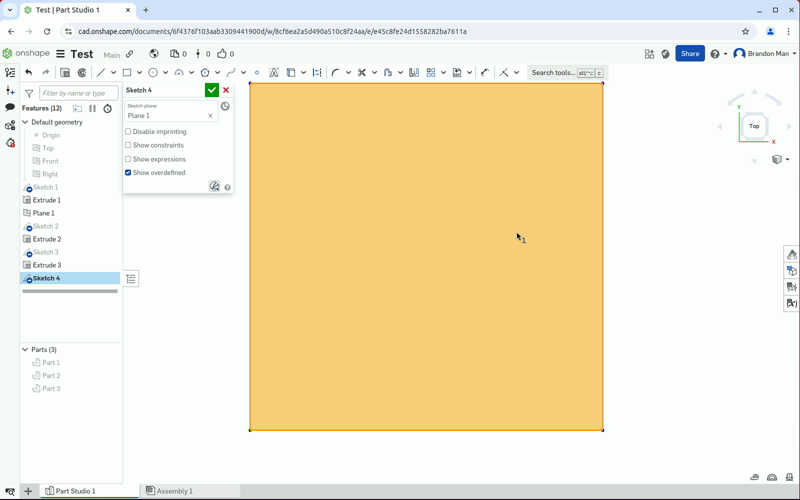
scroll(-6)
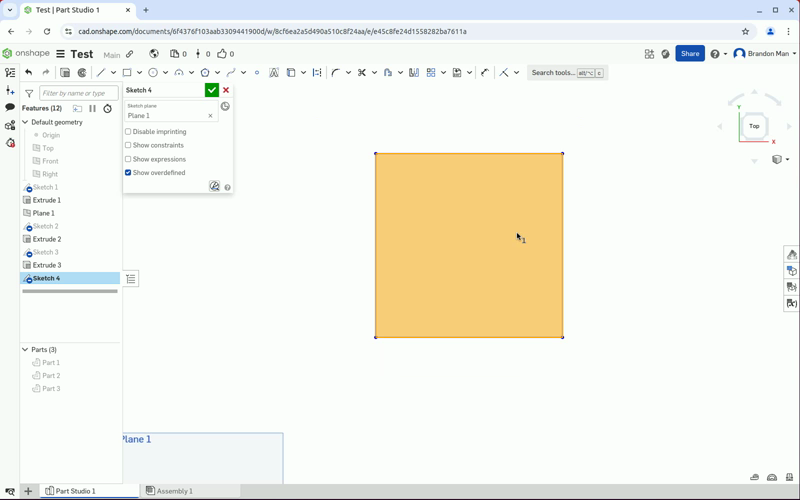
scroll(-6)
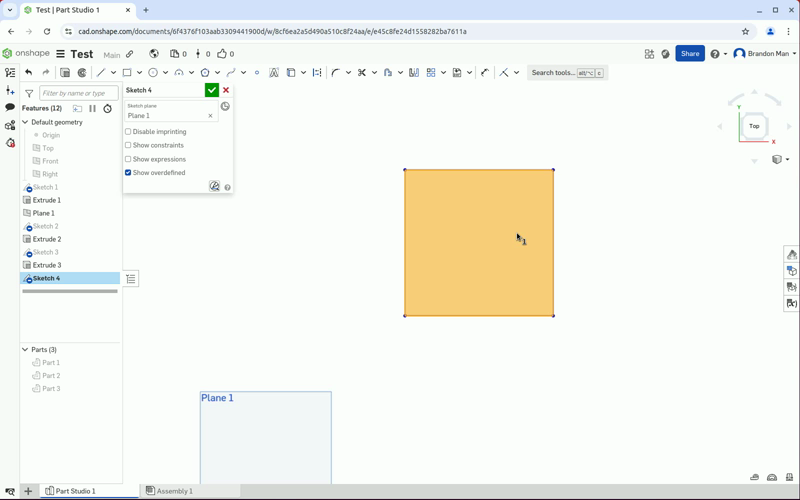
scroll(-6)
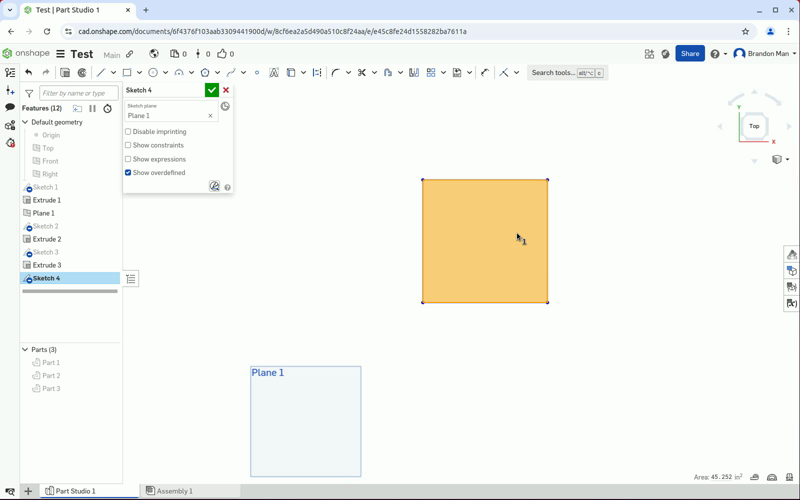
scroll(-6)
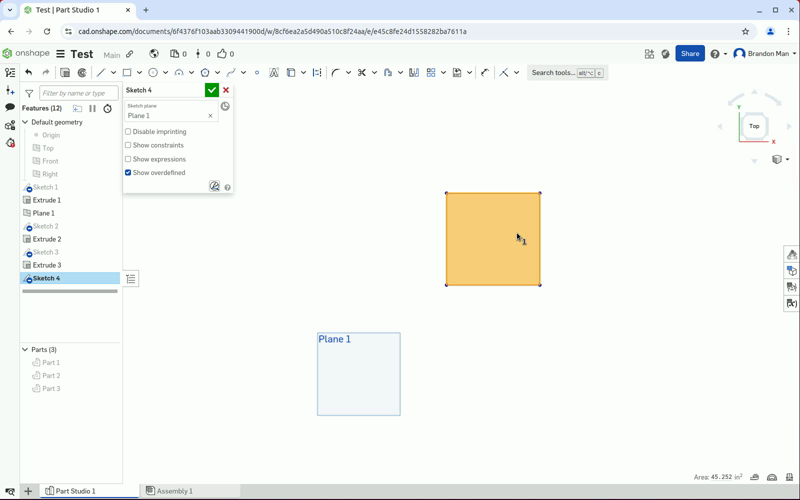
scroll(-6)
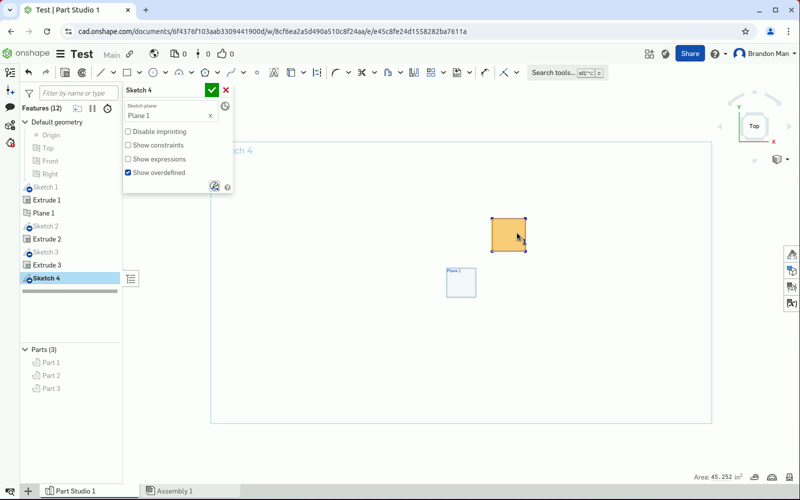
mouse_move(73, 352)
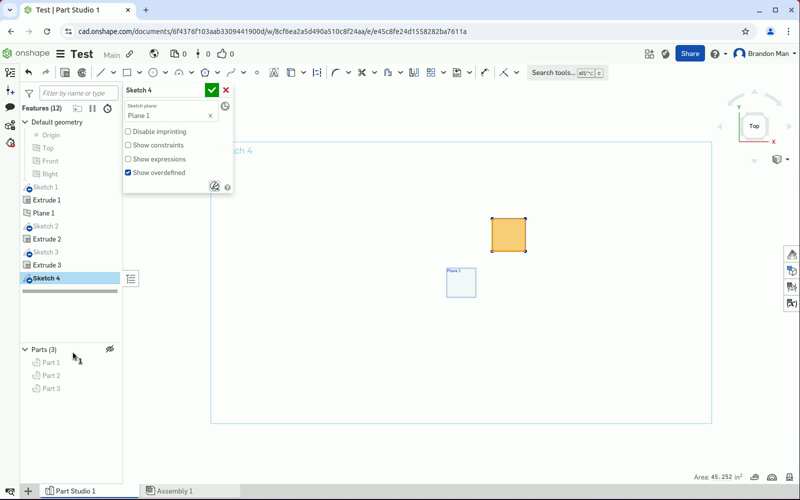
key(shift+y)
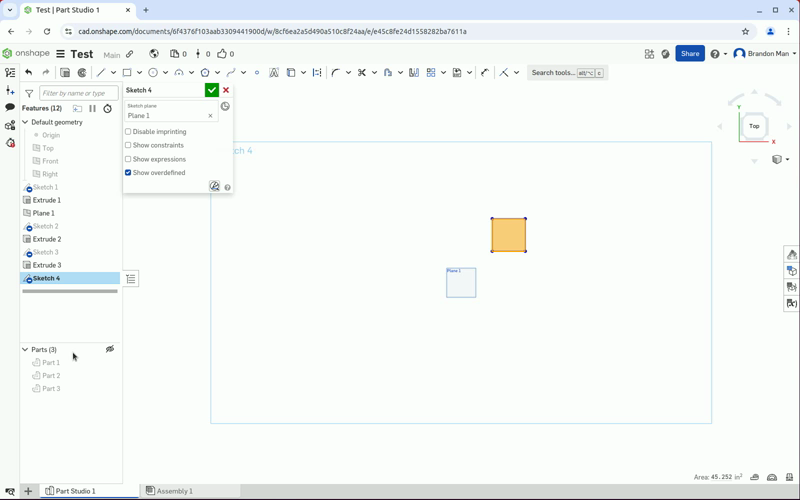
key(shift+e)
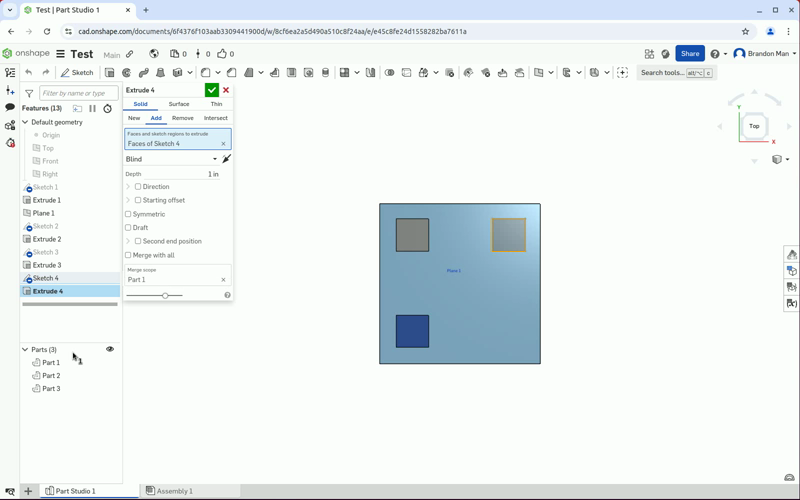
mouse_move(143, 106)
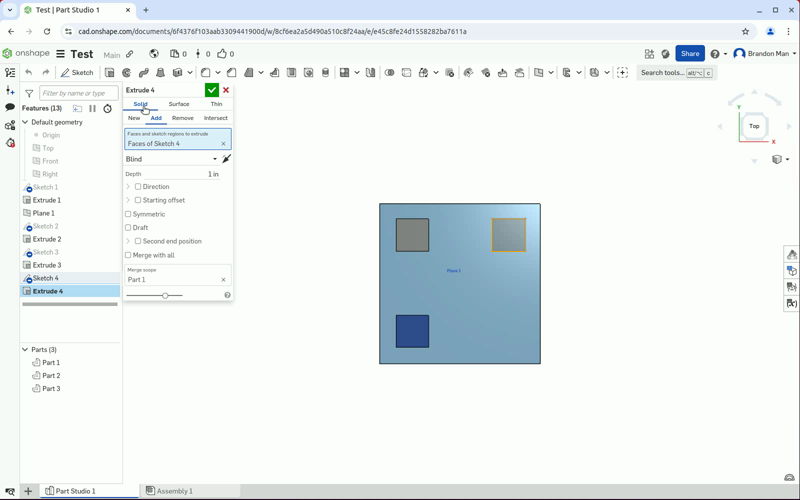
click(143, 106)
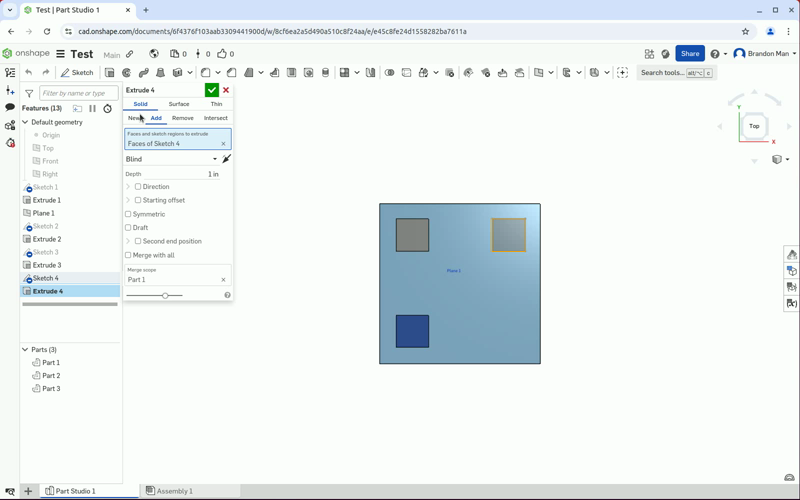
mouse_move(137, 120)
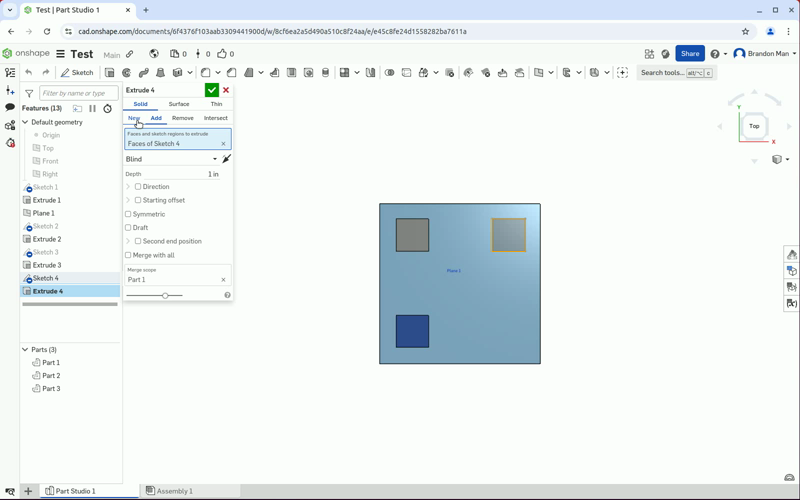
click(137, 120)
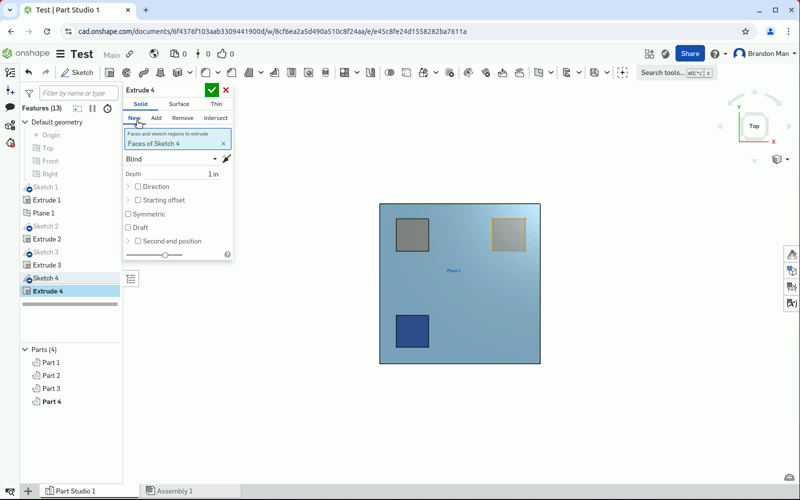
key(tab, 4)
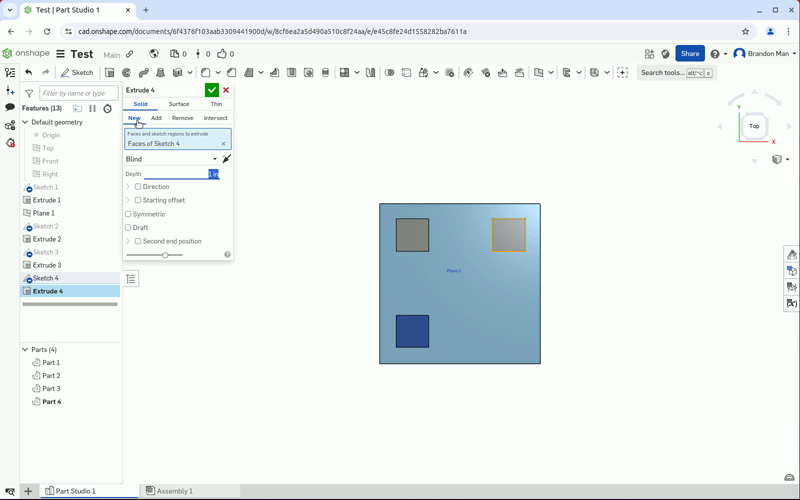
text(19.738)
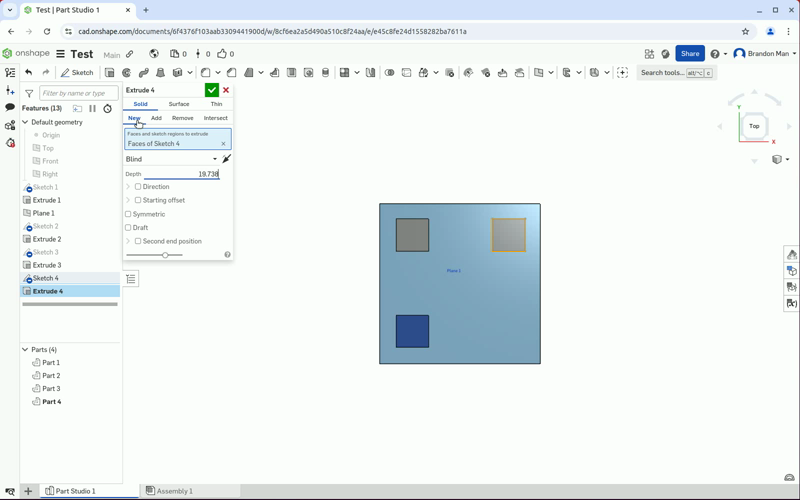
key(enter)
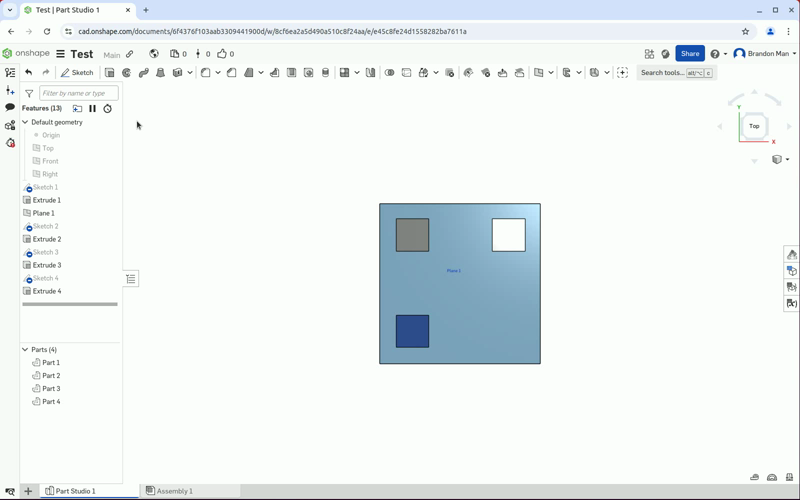
key(shift+h)
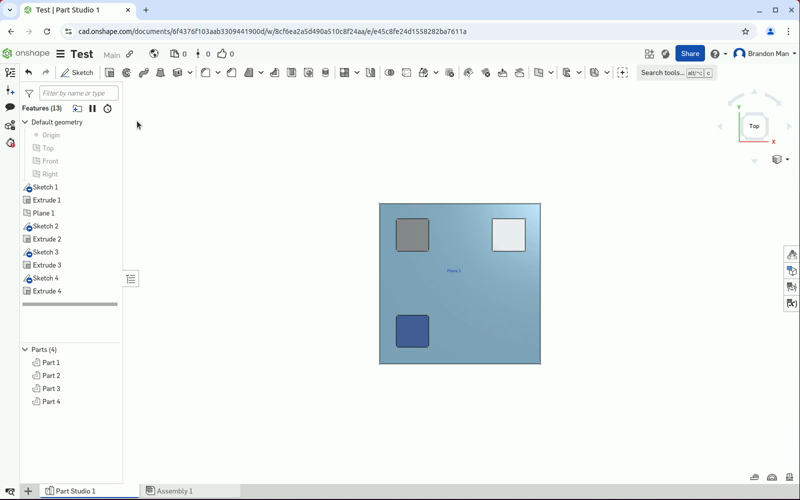
key(shift+h)
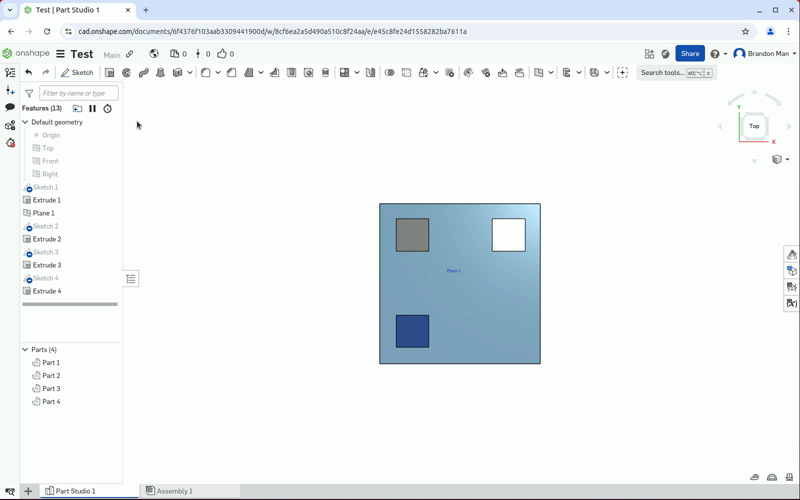
mouse_move(73, 189)
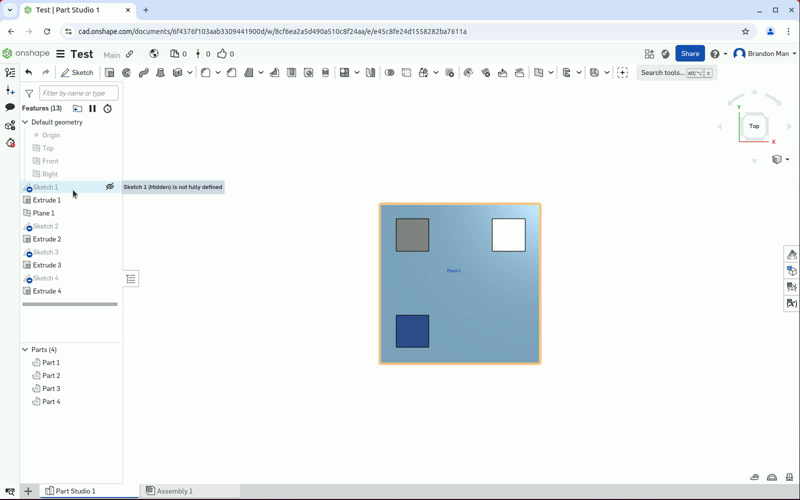
click(73, 189)
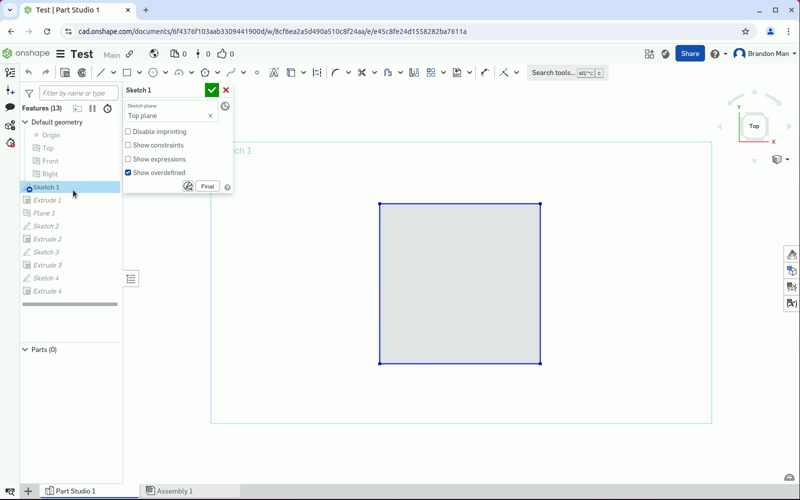
mouse_move(229, 92)
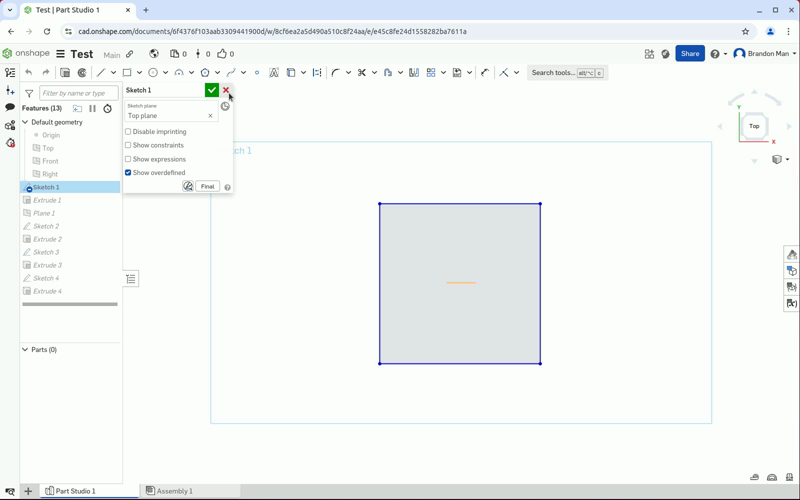
click(229, 92)
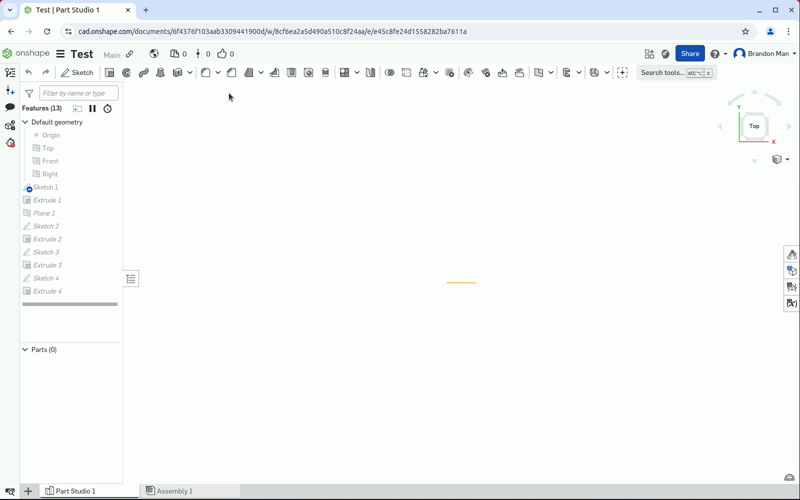
key(shift+s)
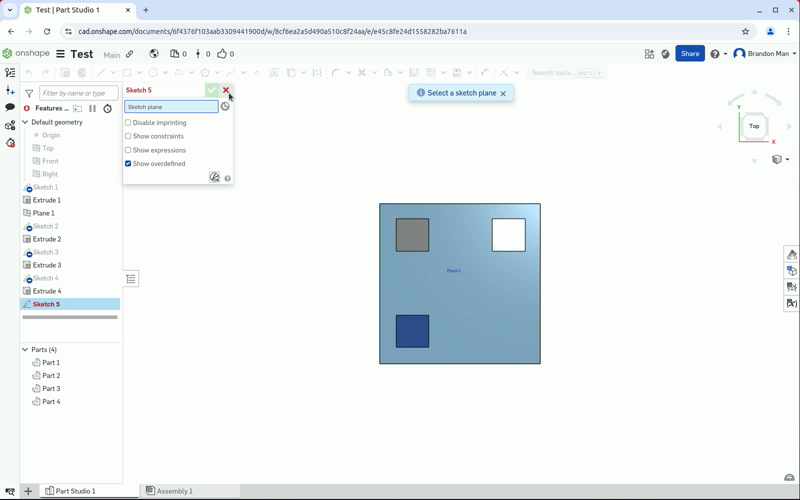
mouse_move(73, 215)
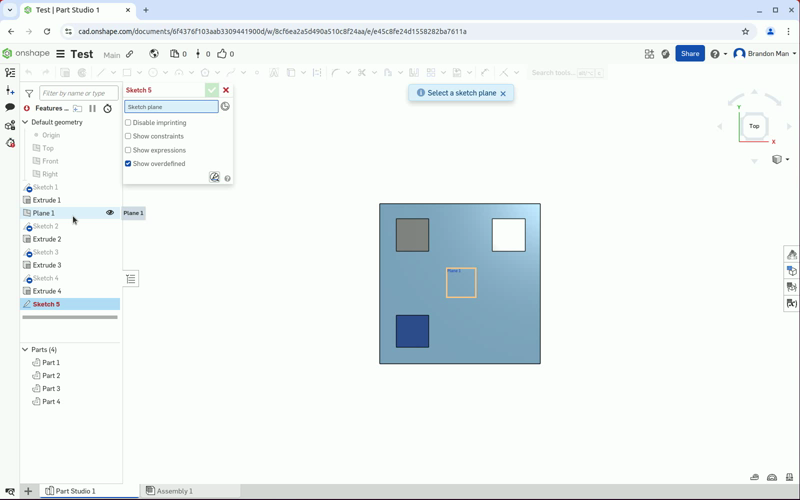
click(73, 215)
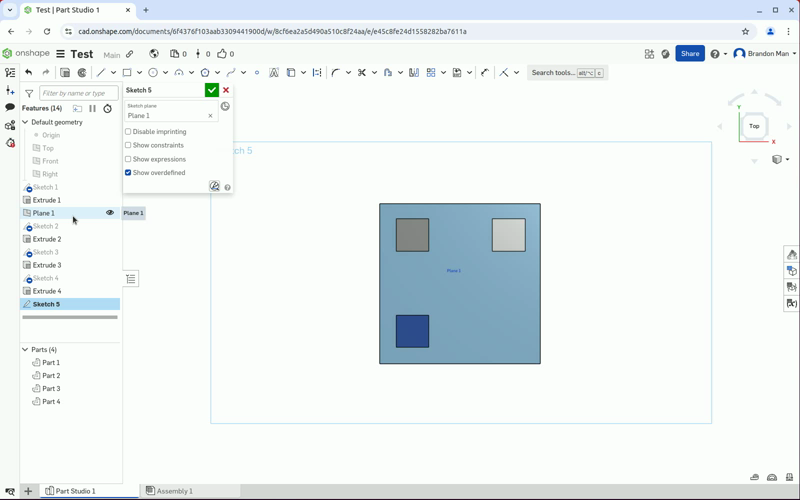
mouse_move(73, 352)
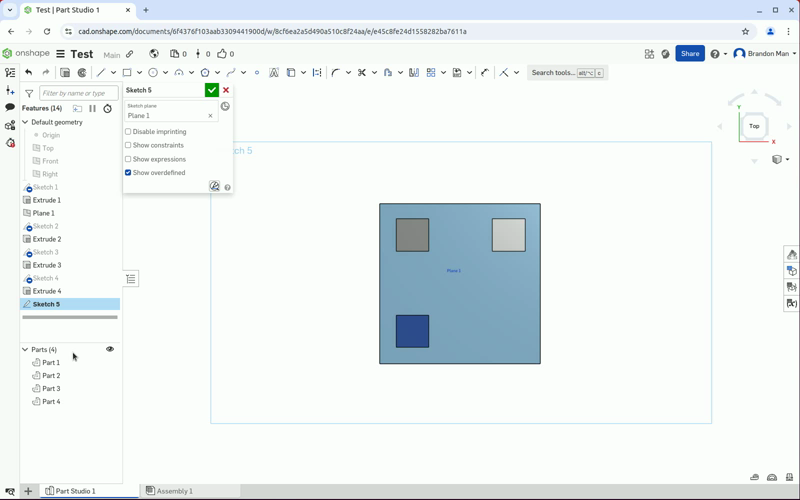
key(y)
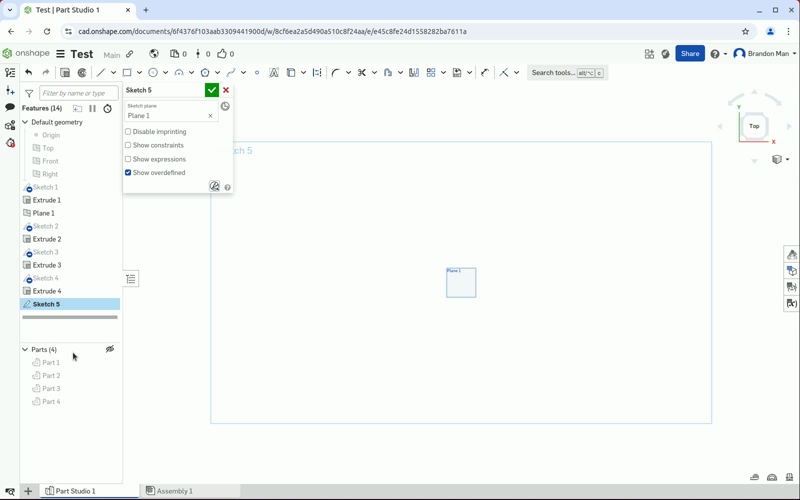
key(l)
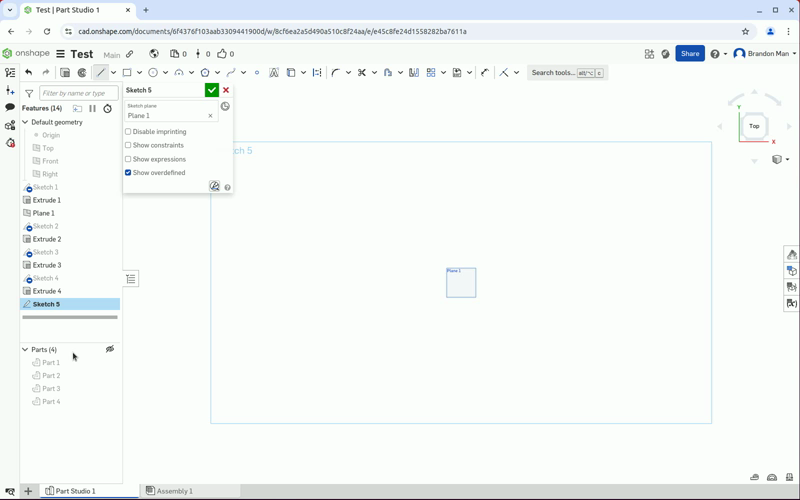
key_down(shift)
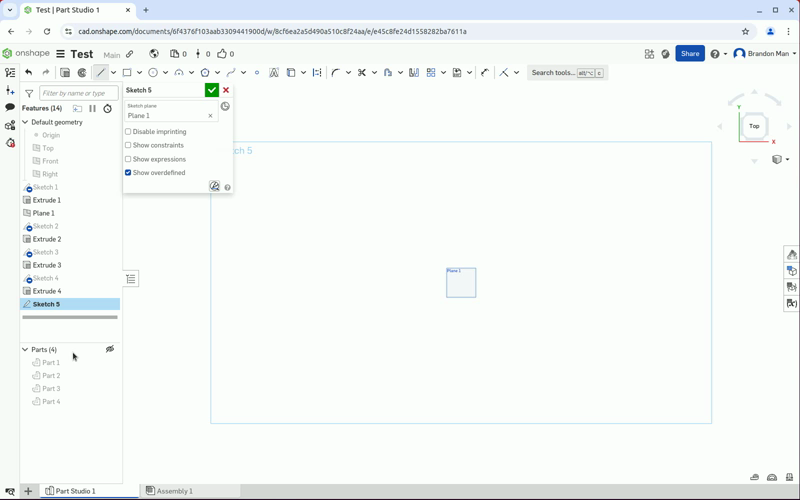
mouse_move(492, 347)
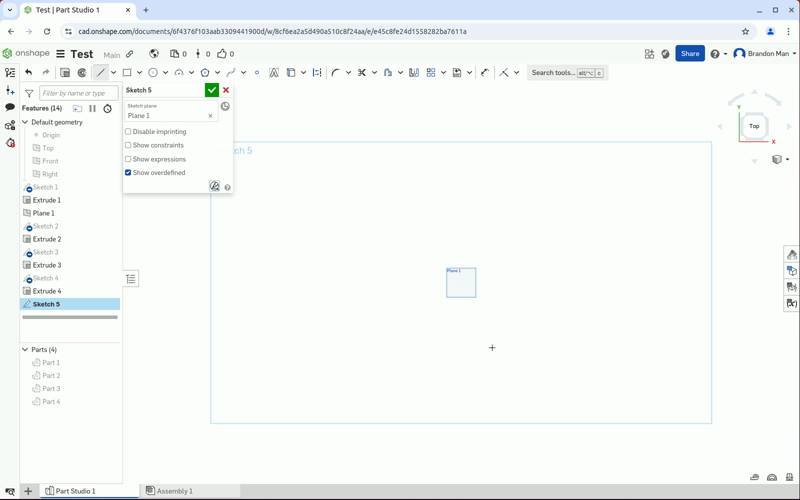
click(492, 347)
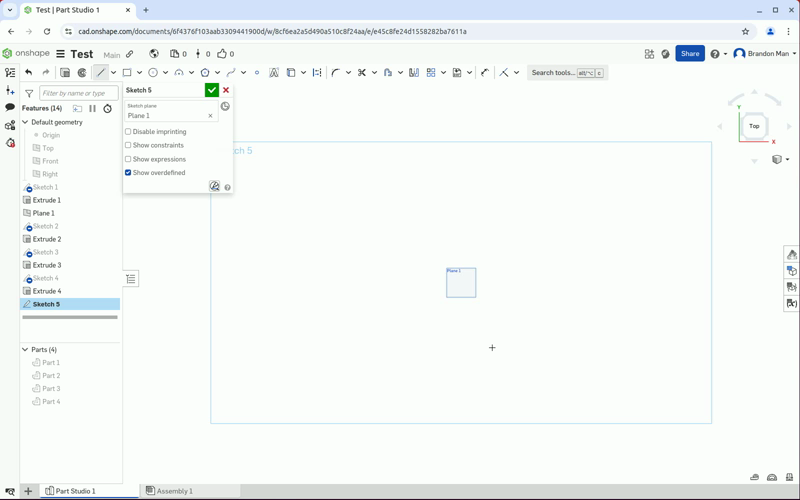
key_up(shift)
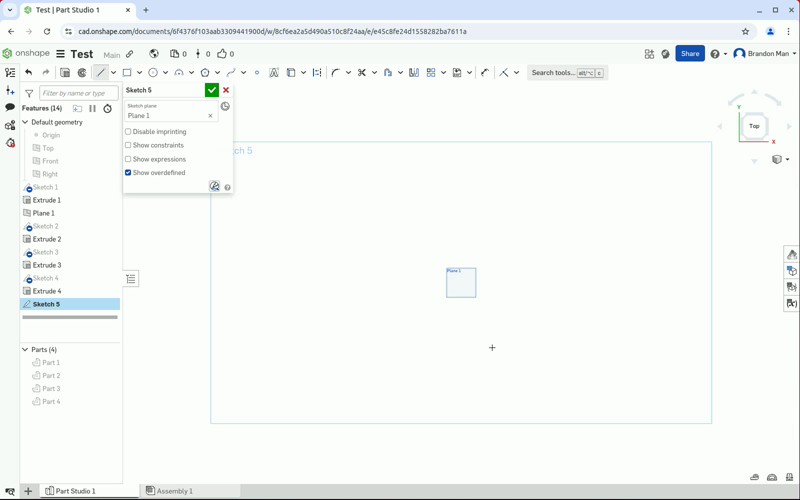
key_down(shift)
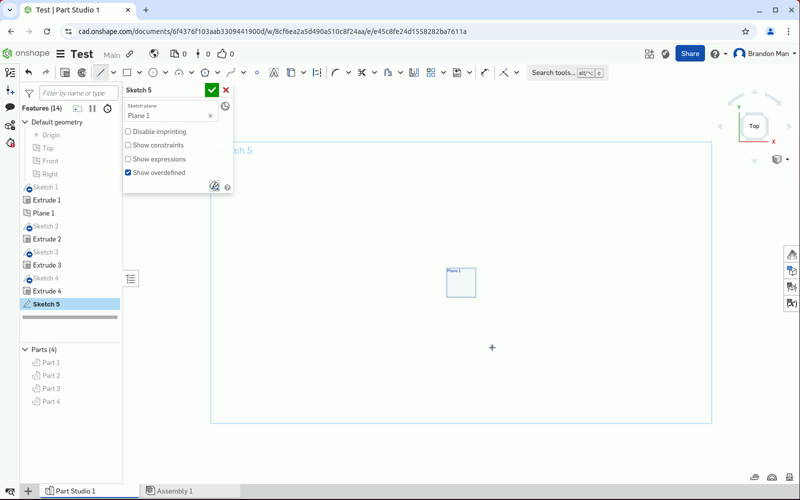
mouse_move(522, 347)
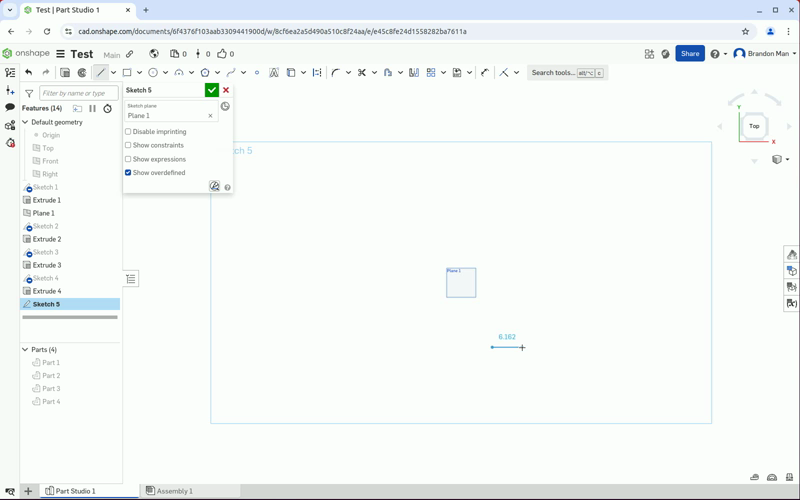
mouse_move(525, 347)
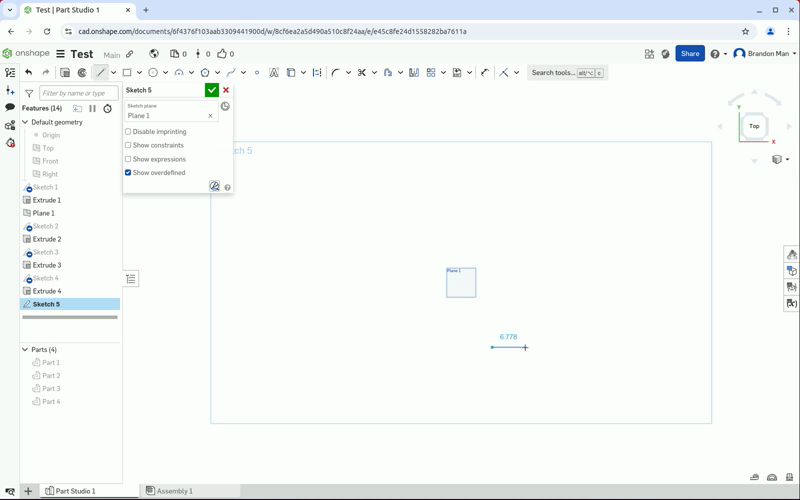
click(525, 347)
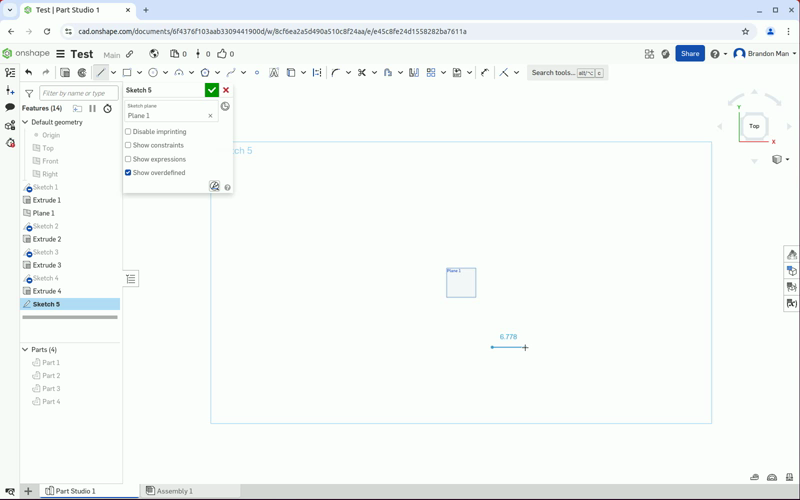
key_up(shift)
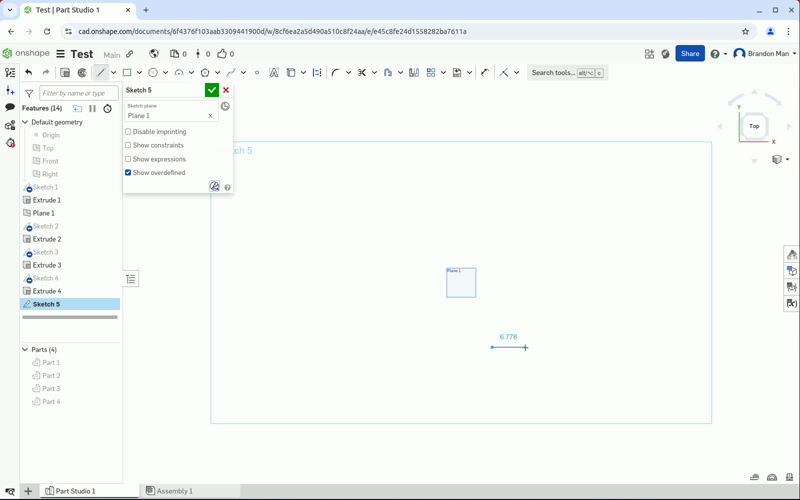
key_down(shift)
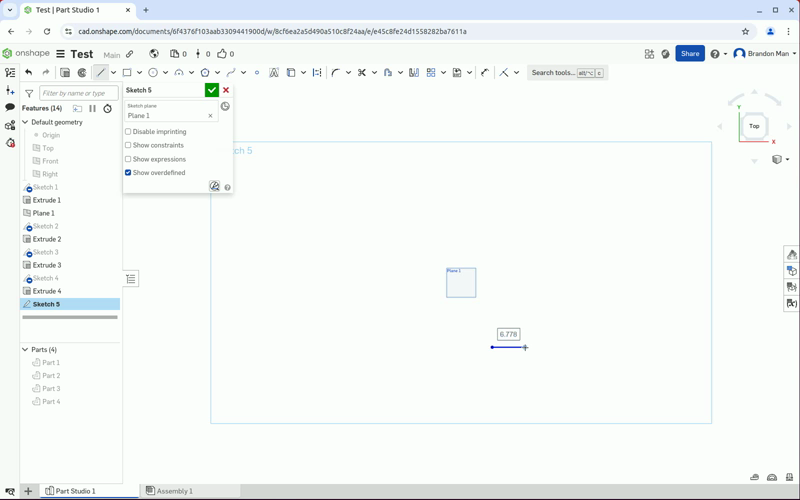
mouse_move(555, 347)
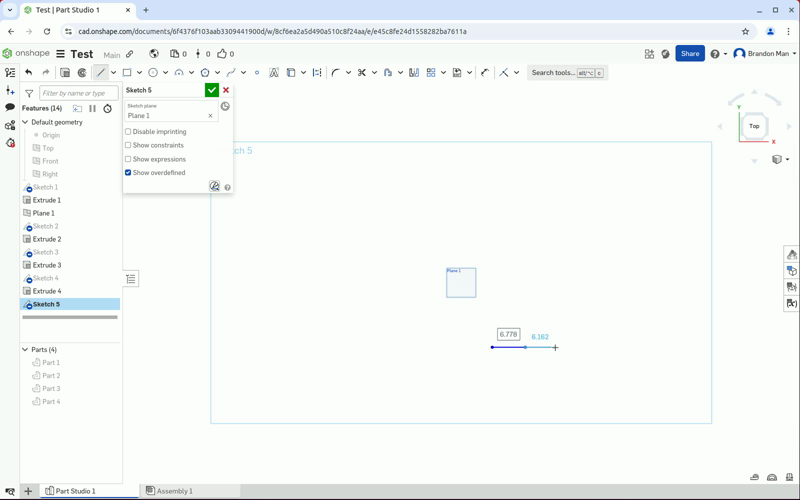
mouse_move(525, 315)
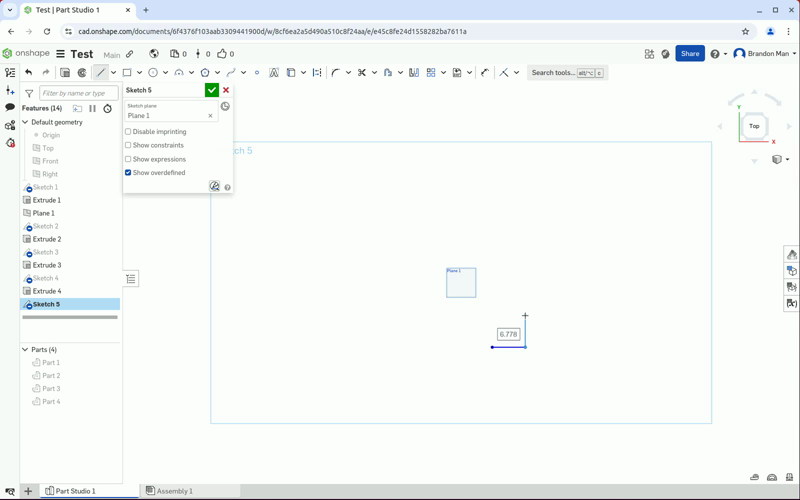
click(525, 315)
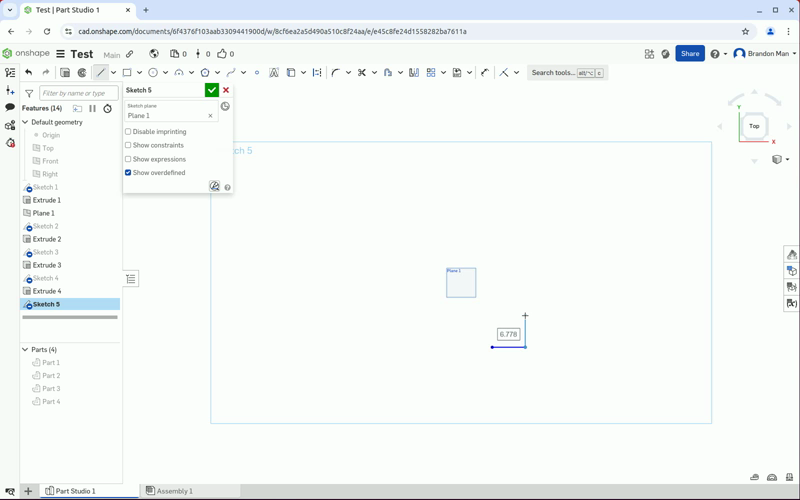
key_up(shift)
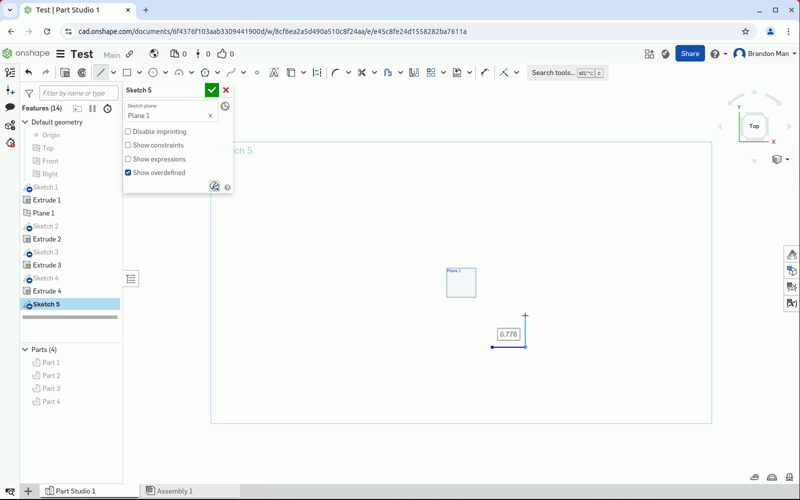
key_down(shift)
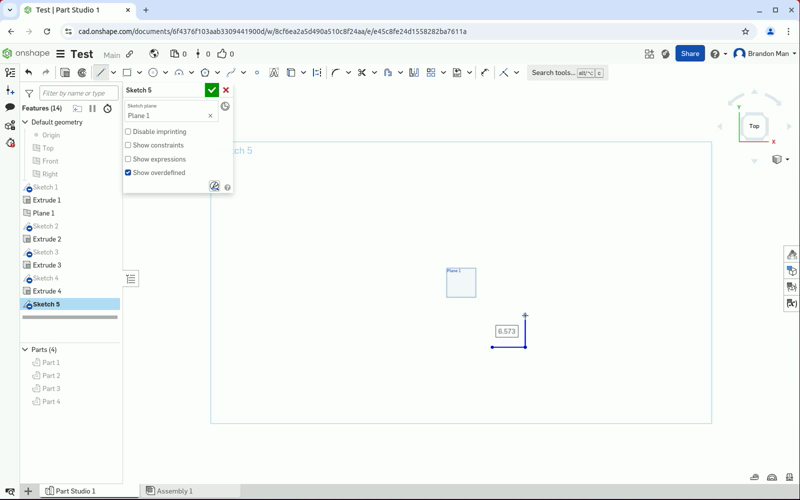
mouse_move(555, 315)
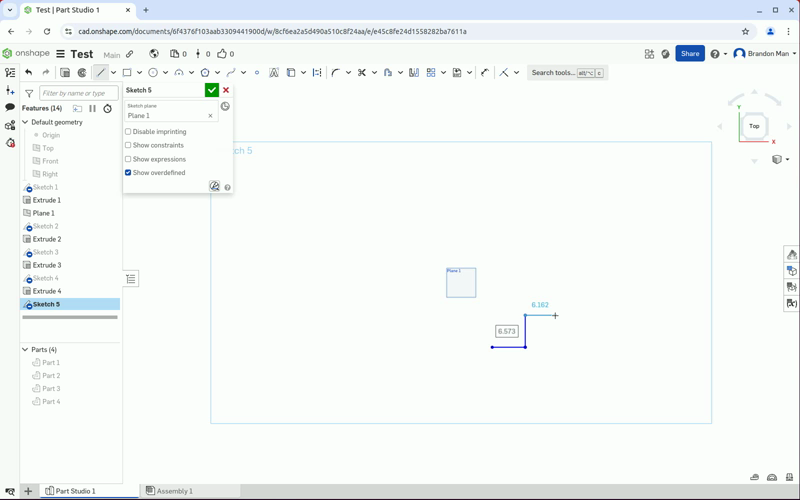
mouse_move(492, 315)
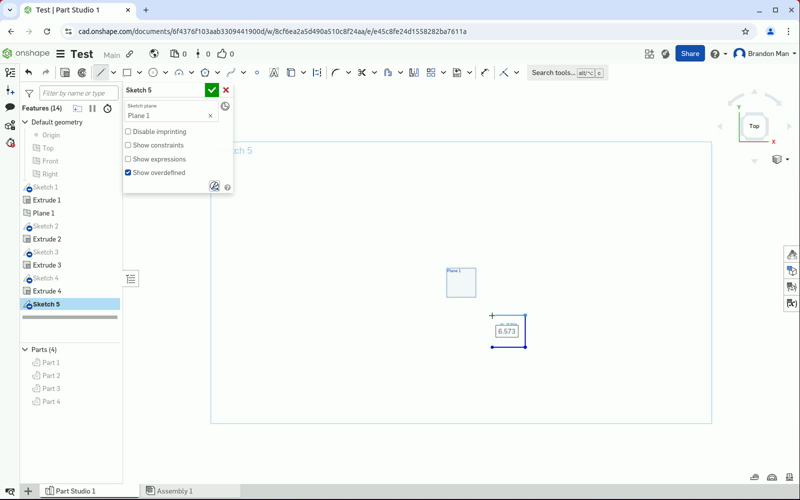
click(492, 315)
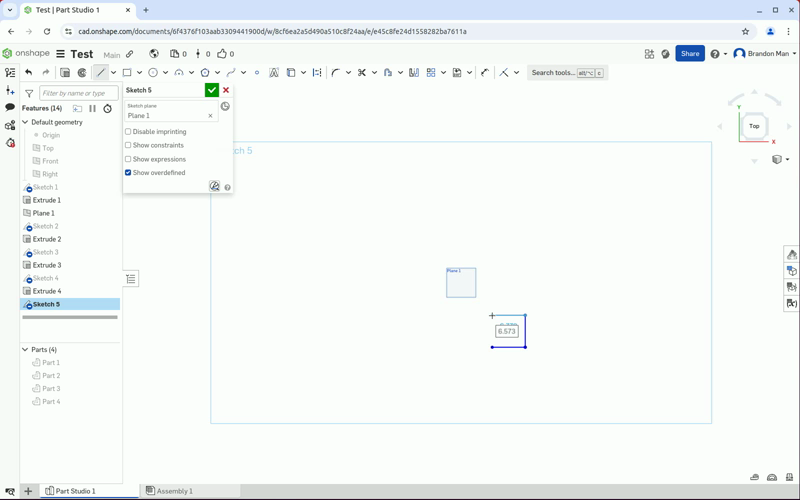
key_up(shift)
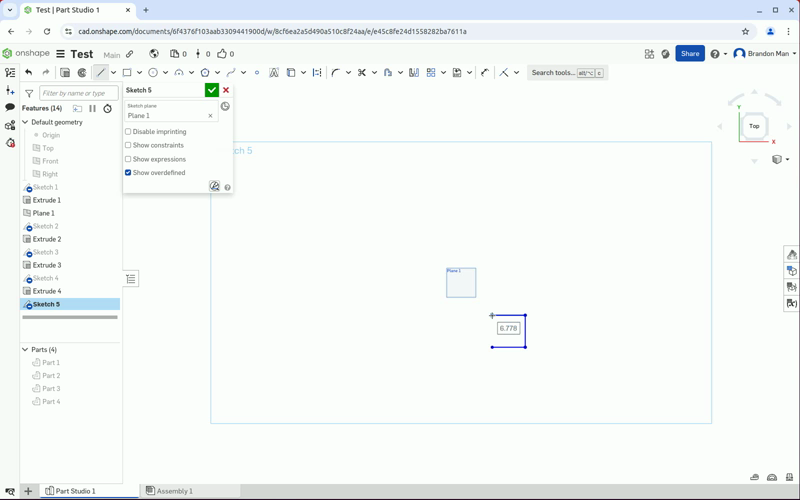
mouse_move(522, 315)
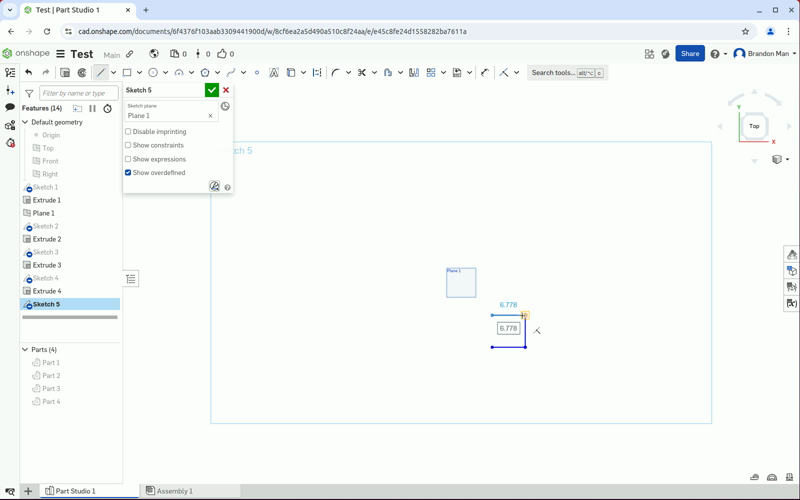
key_down(shift)
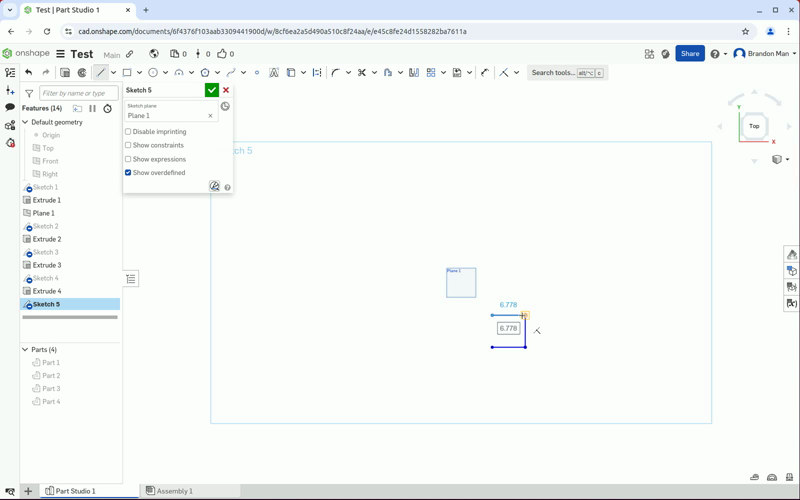
mouse_move(492, 347)
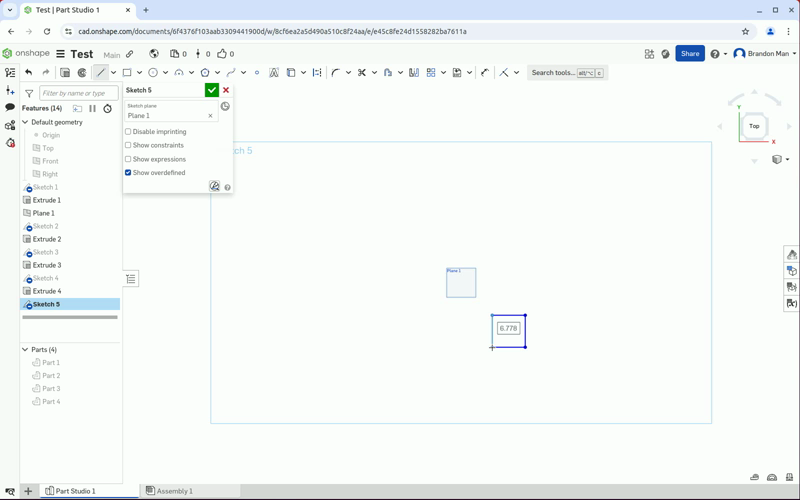
key_up(shift)
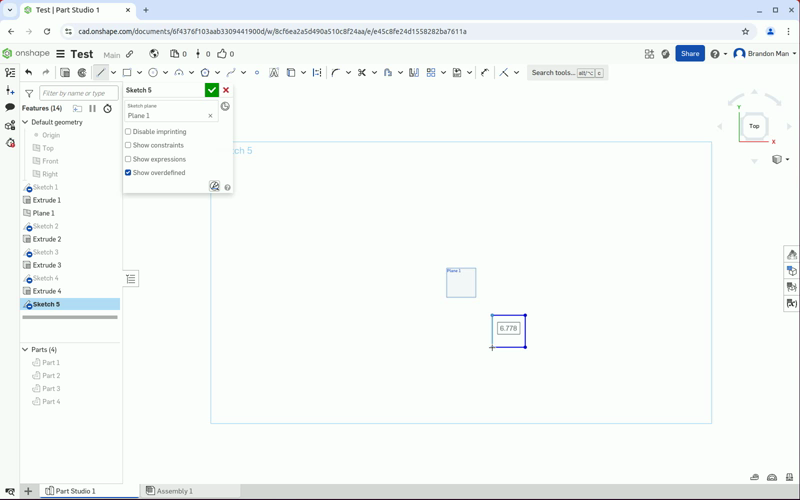
click(492, 347)
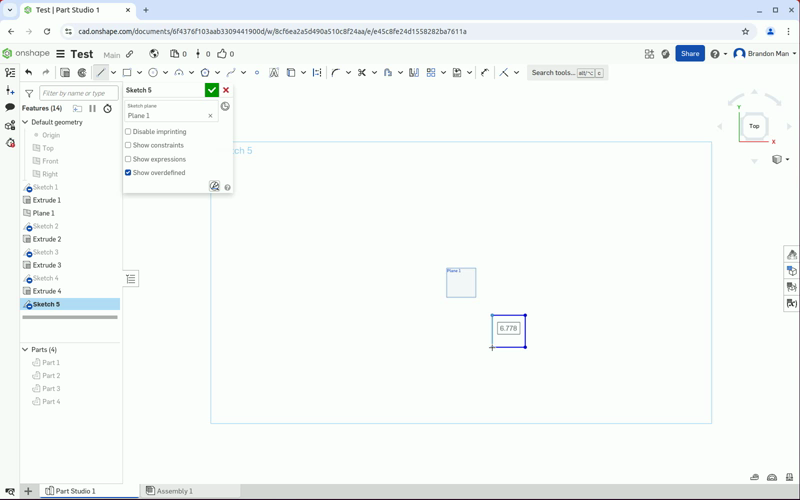
key(esc)
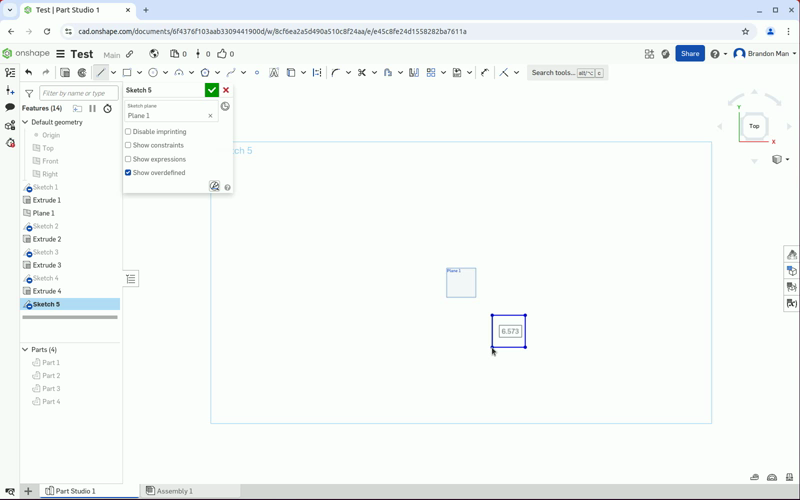
mouse_move(524, 343)
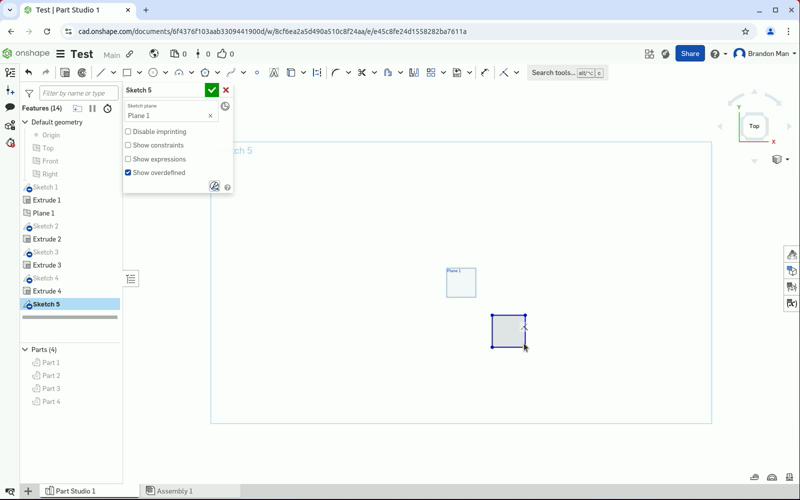
scroll(6)
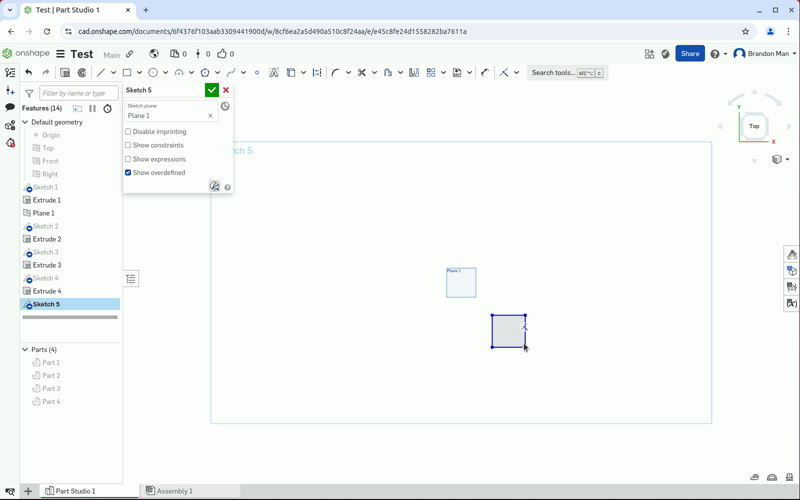
scroll(6)
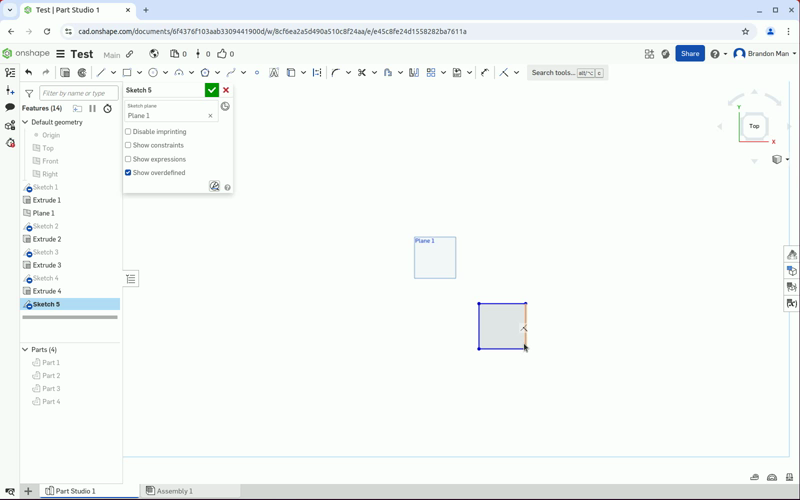
scroll(6)
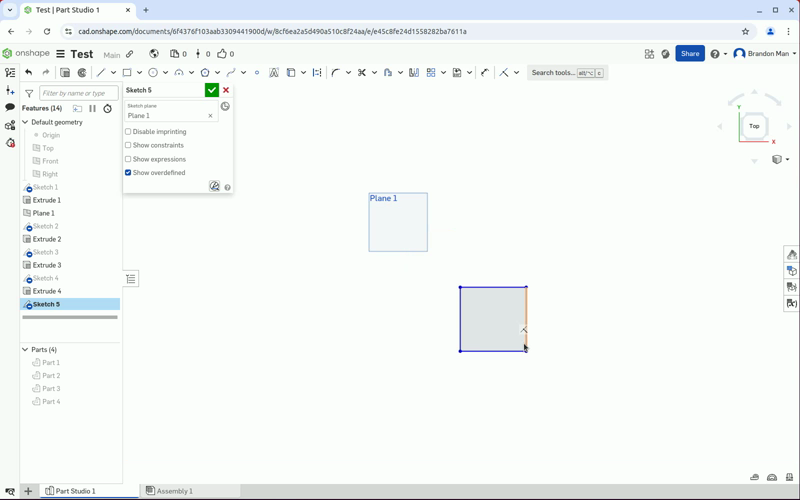
scroll(6)
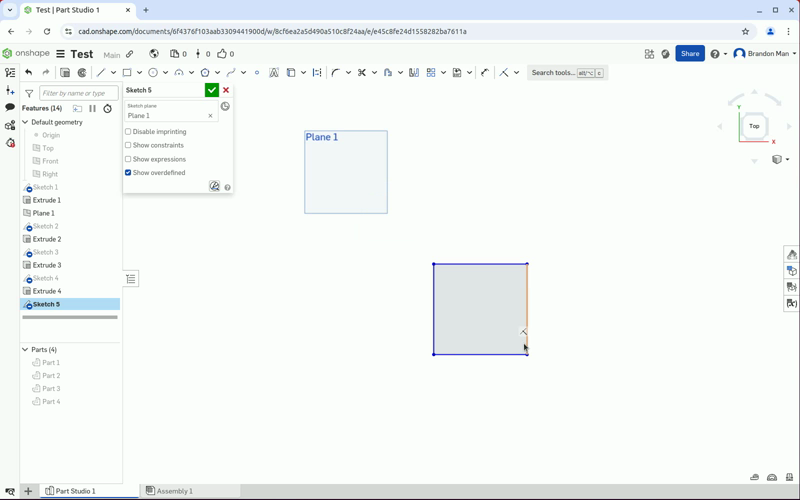
scroll(6)
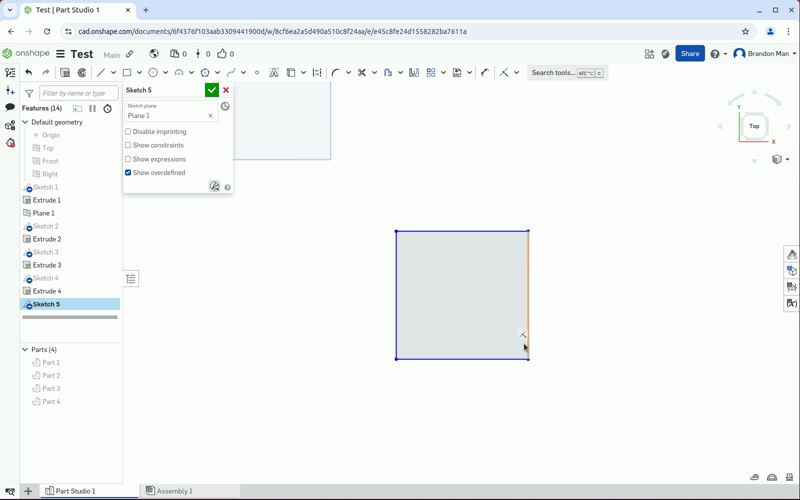
scroll(6)
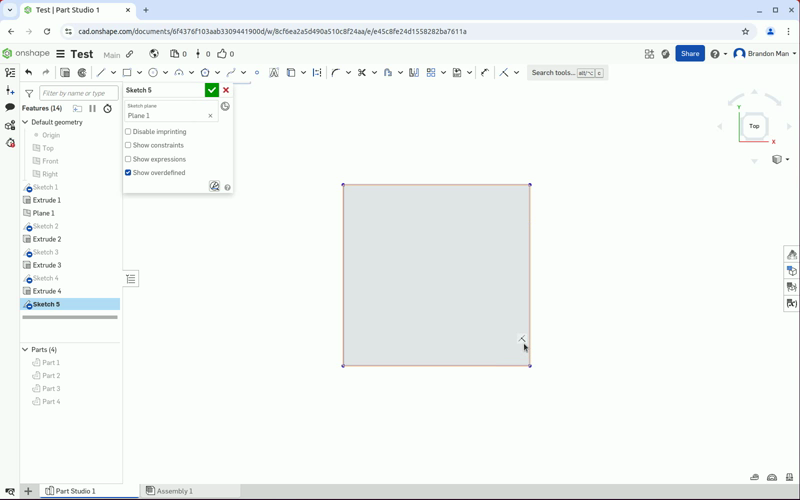
scroll(6)
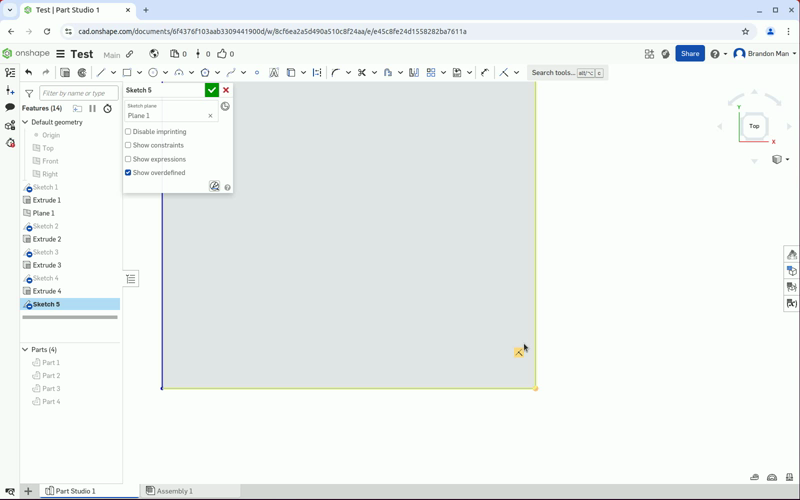
click(524, 343)
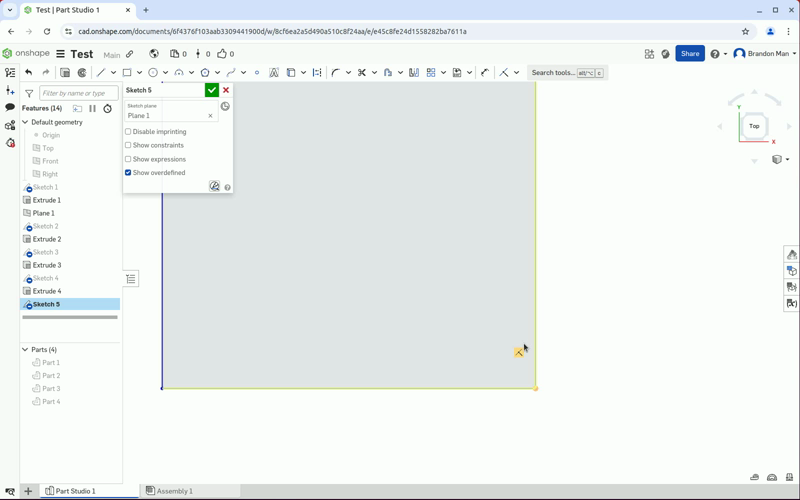
scroll(-6)
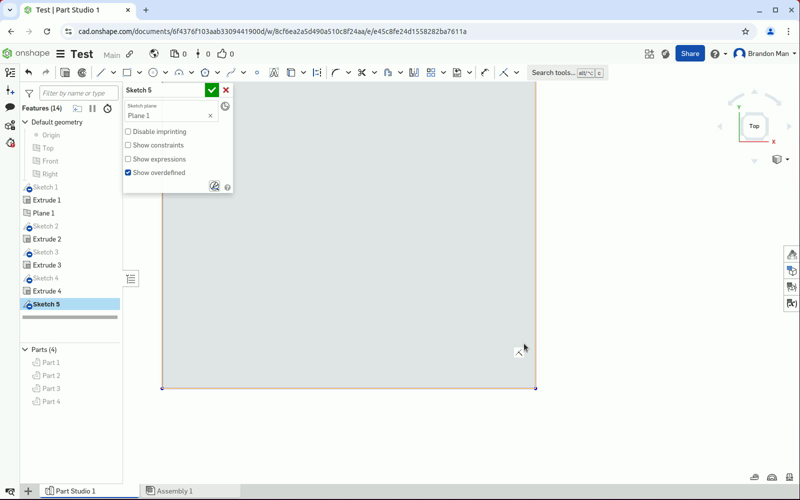
scroll(-6)
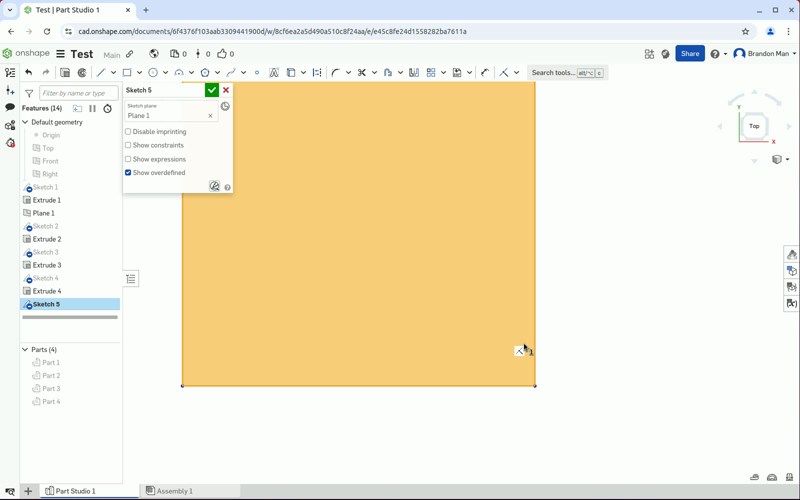
scroll(-6)
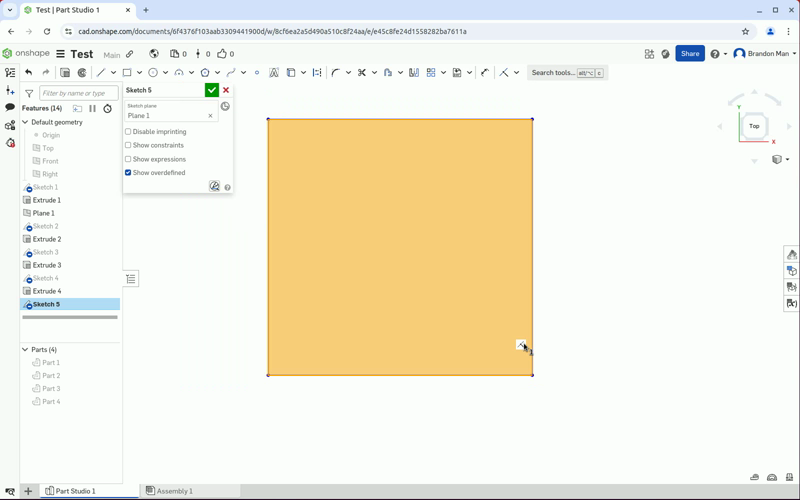
scroll(-6)
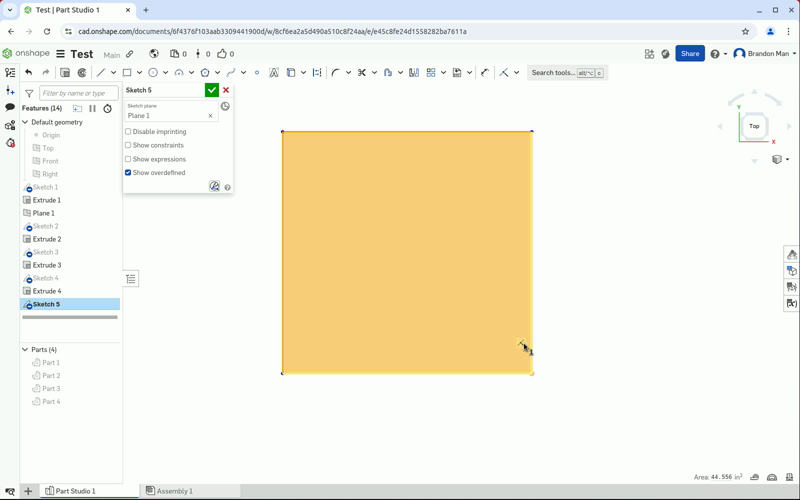
scroll(-6)
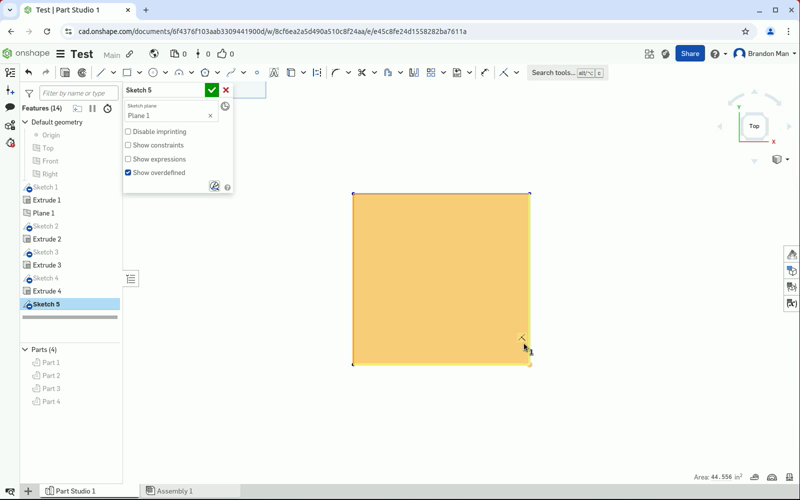
scroll(-6)
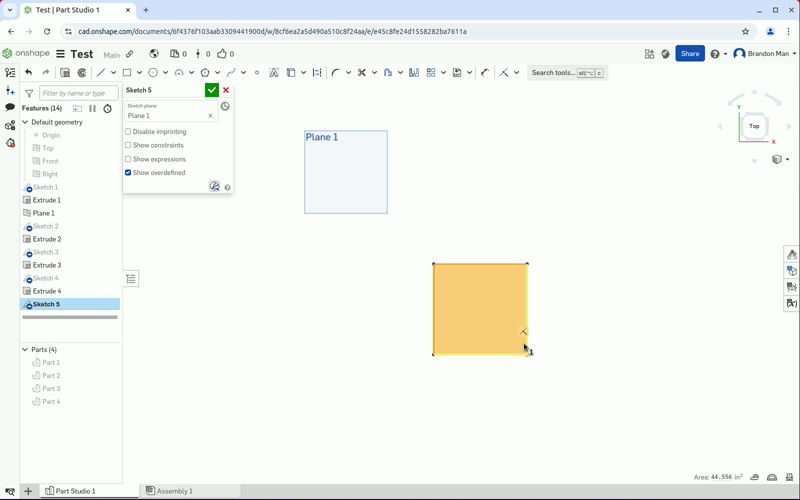
scroll(-6)
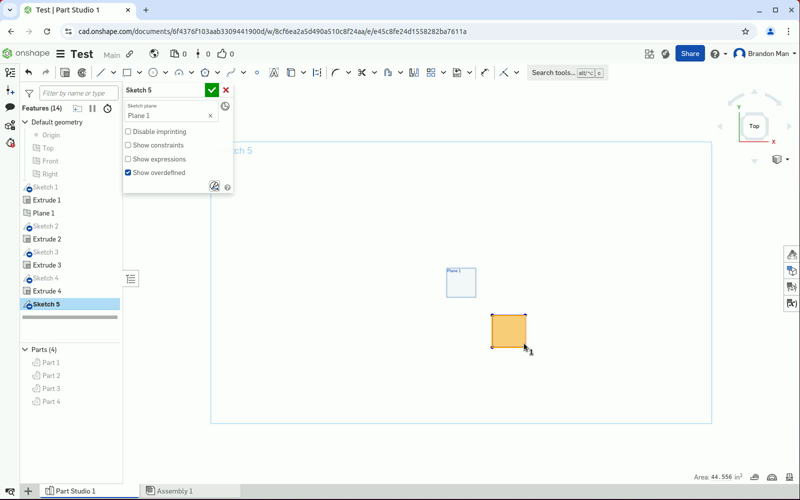
mouse_move(73, 352)
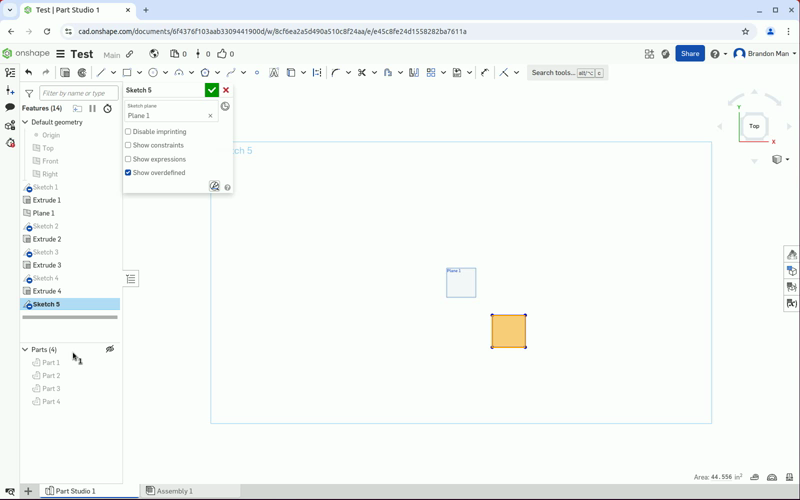
key(shift+y)
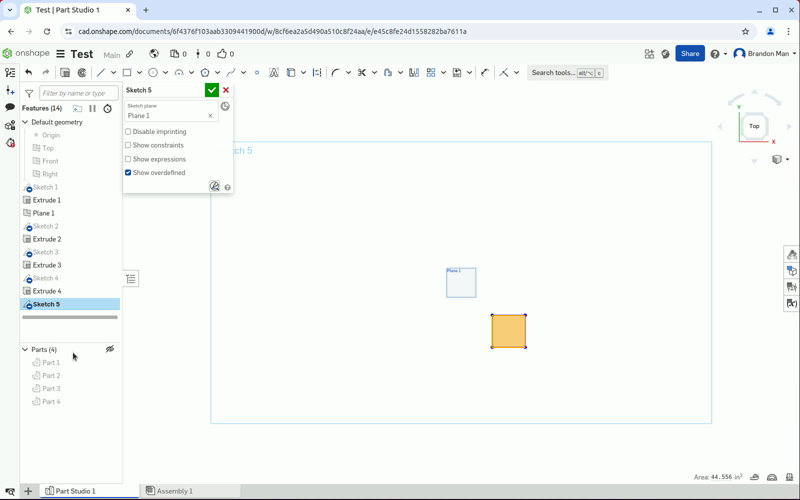
key(shift+e)
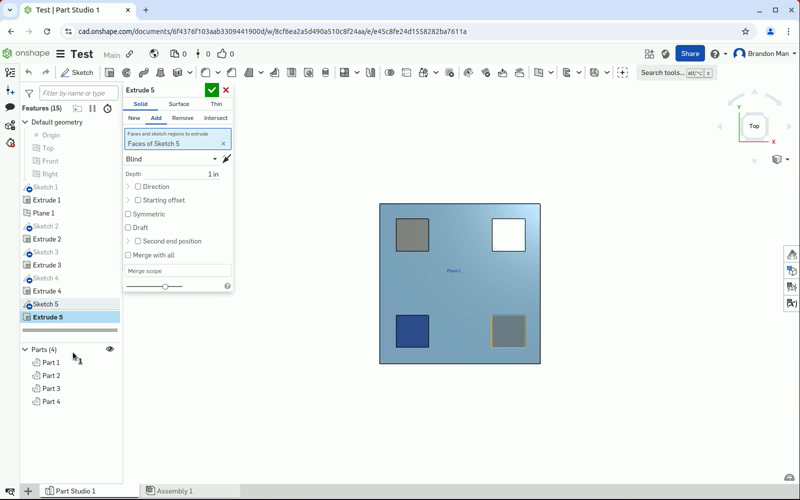
mouse_move(143, 106)
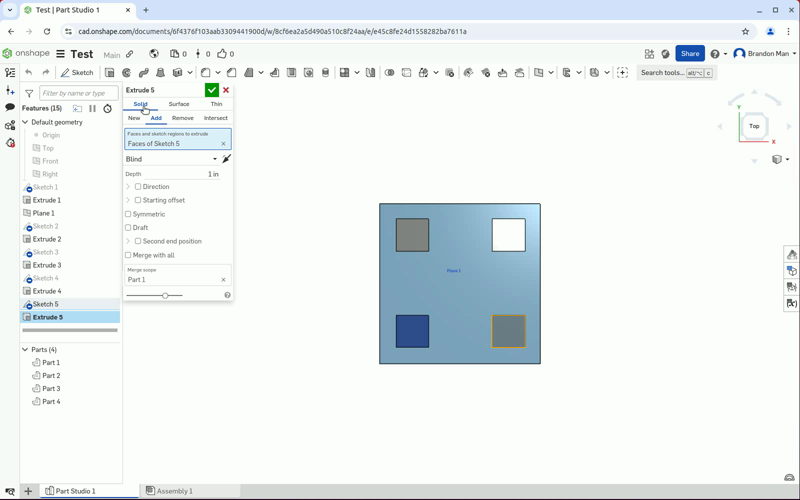
click(143, 106)
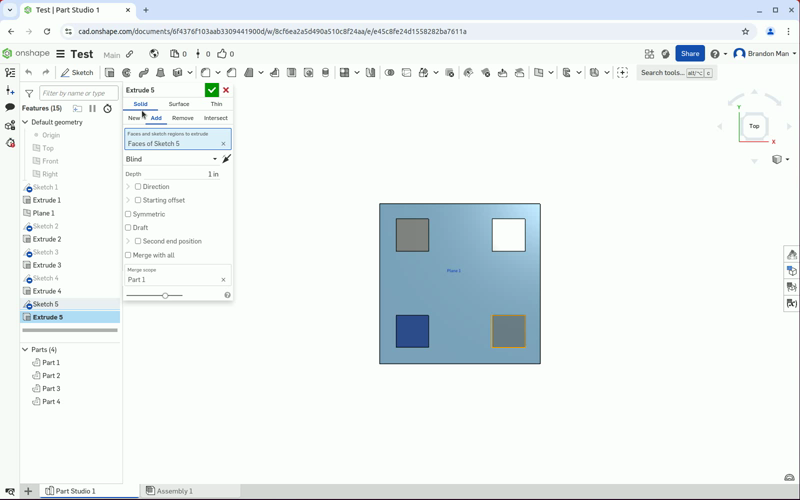
mouse_move(137, 120)
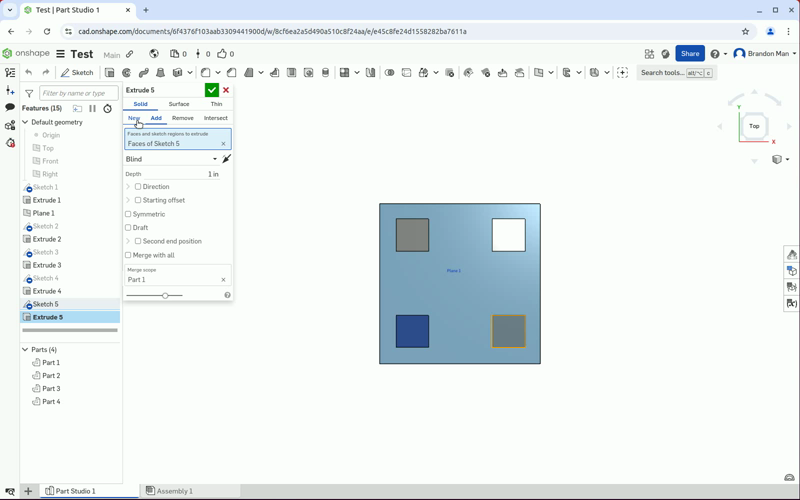
click(137, 120)
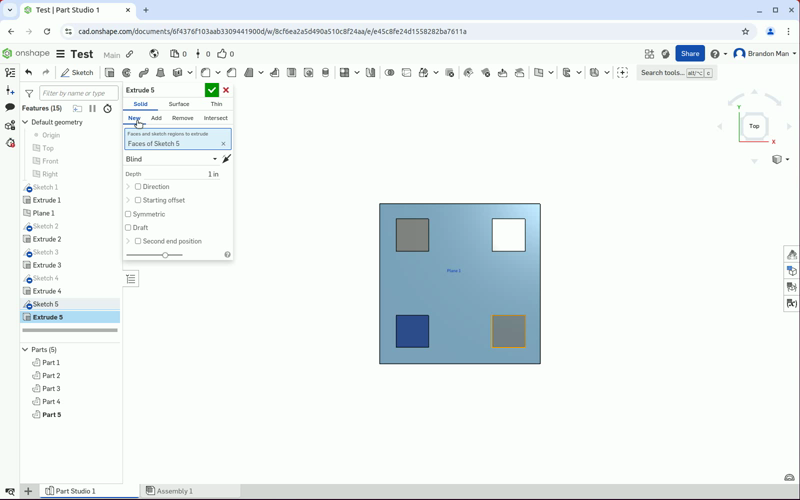
key(tab, 4)
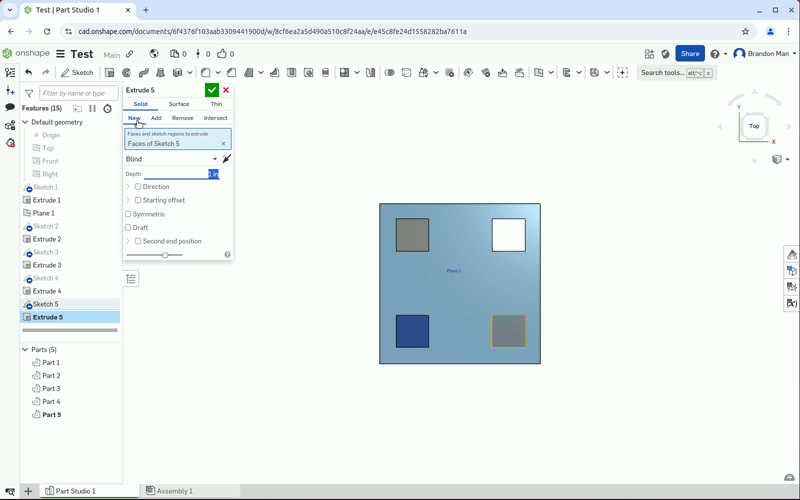
text(19.738)
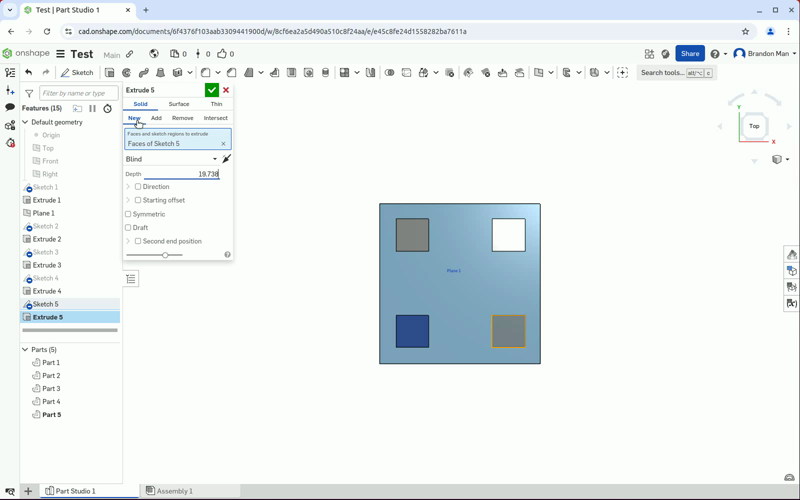
key(enter)
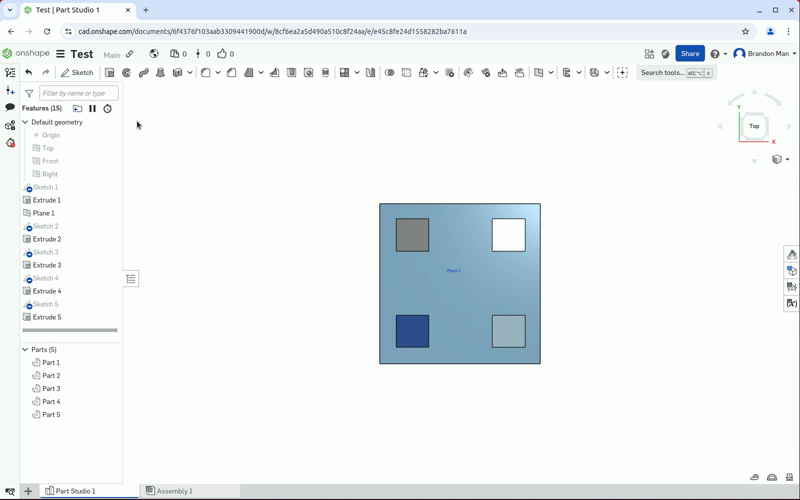
key(shift+h)
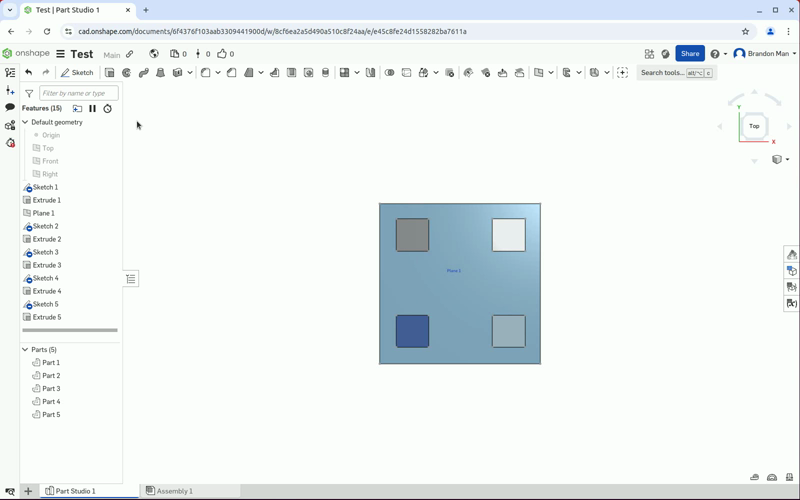
key(shift+h)
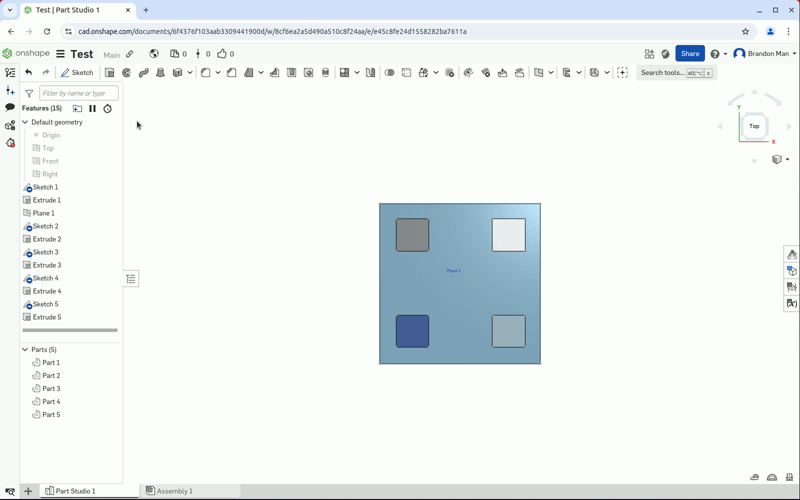
key(shift+7)
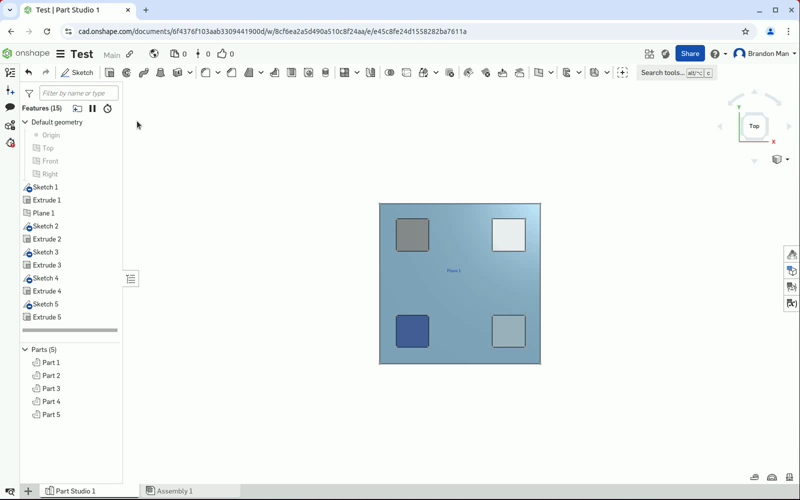
key(up, 3)
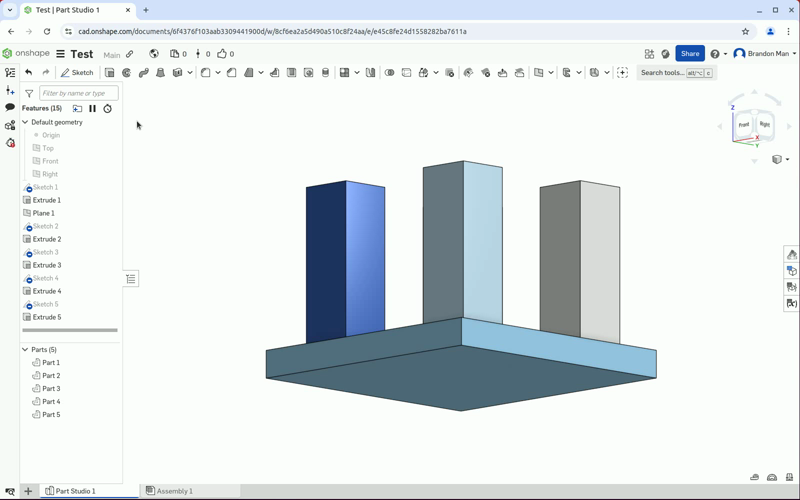
key(left, 3)
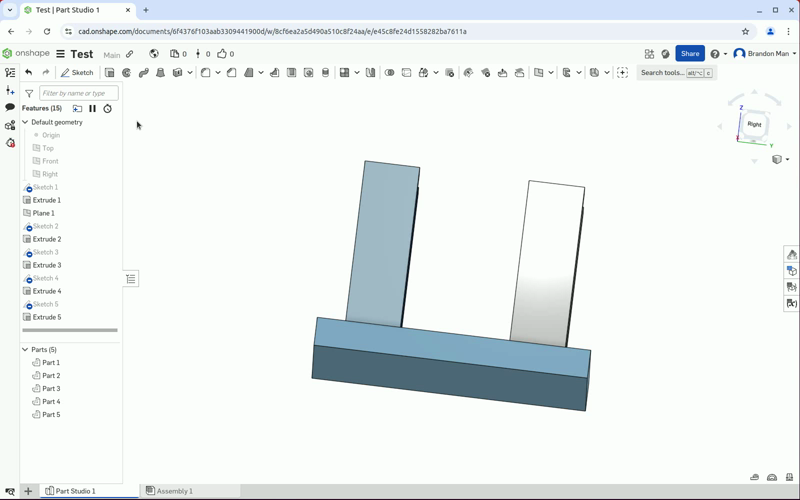
key(right, 3)
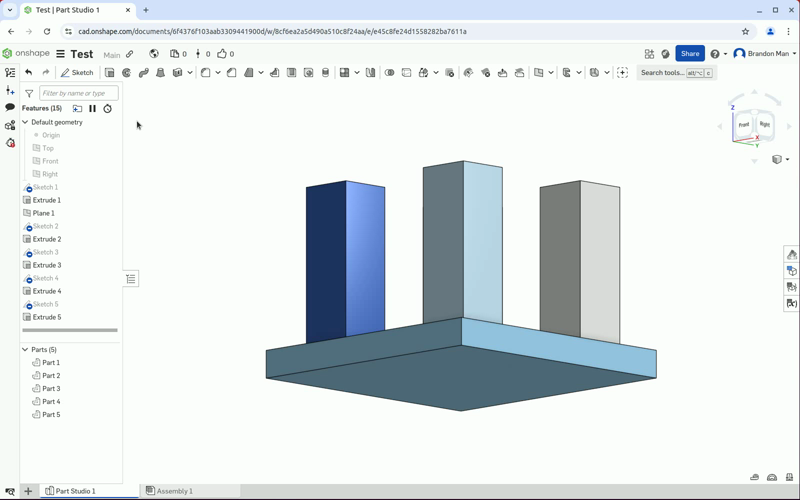
key(down, 3)
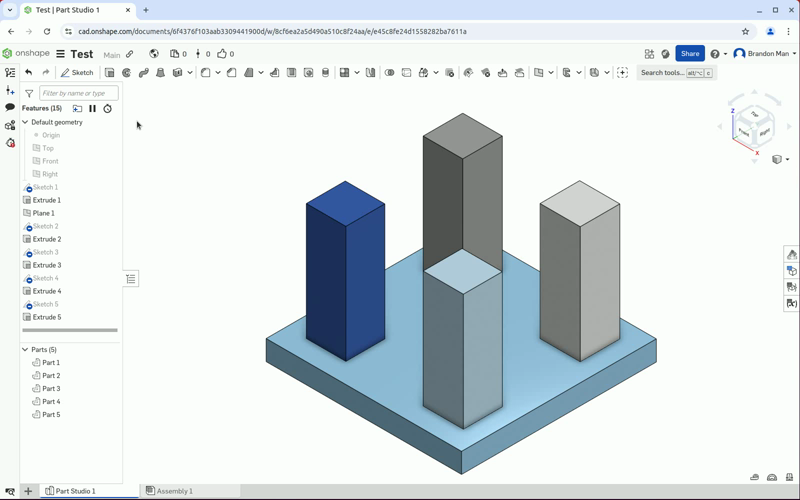
mouse_move(73, 189)
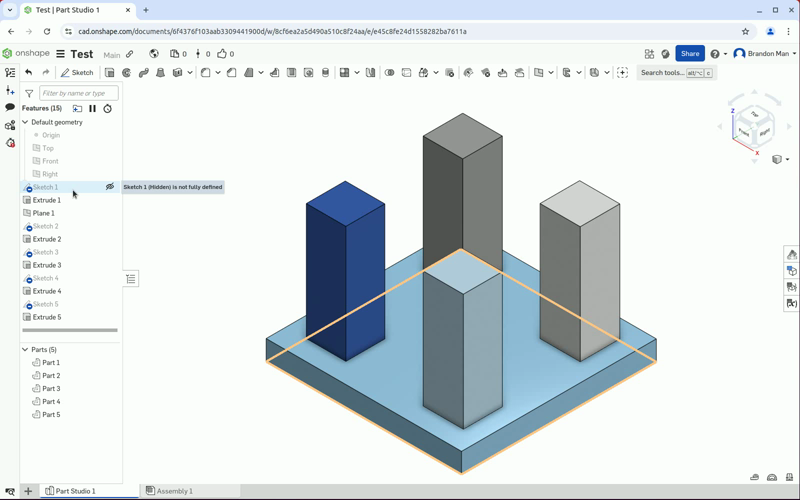
click(73, 189)